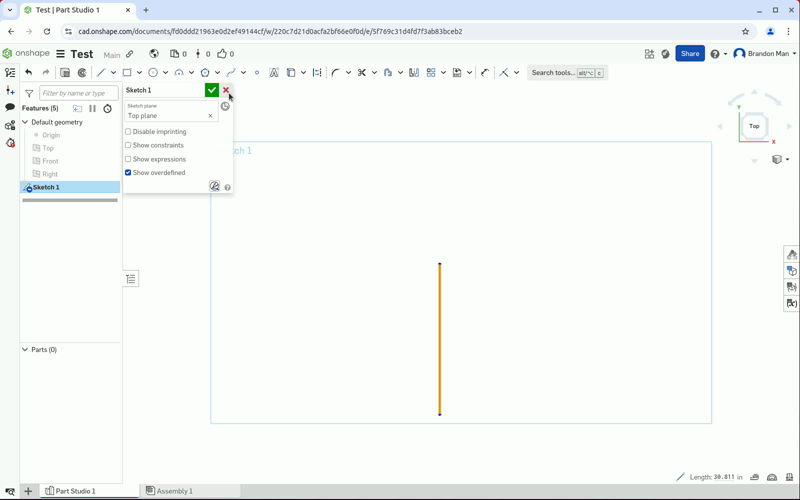
key(shift+h)
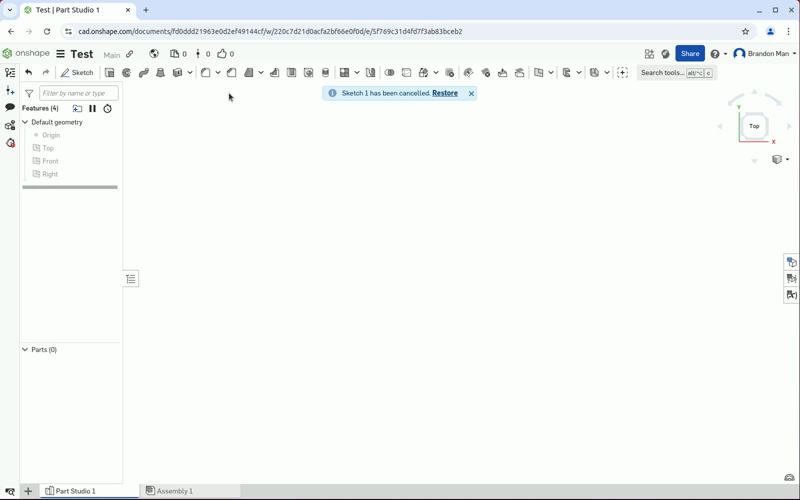
mouse_move(73, 352)
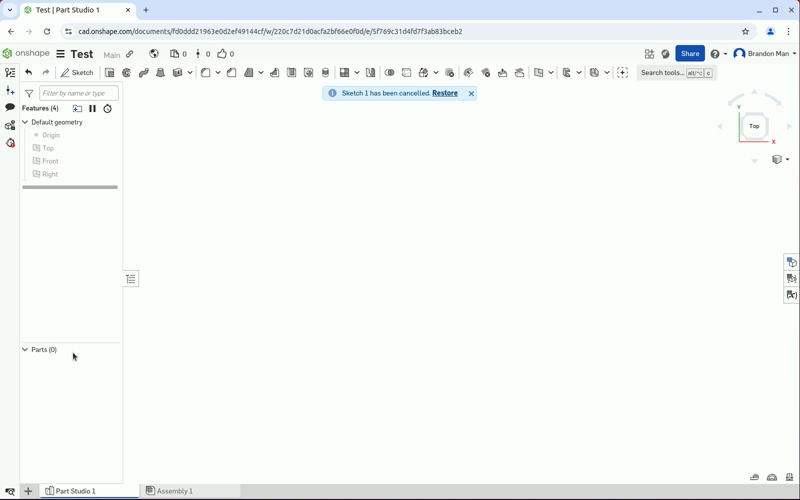
key(y)
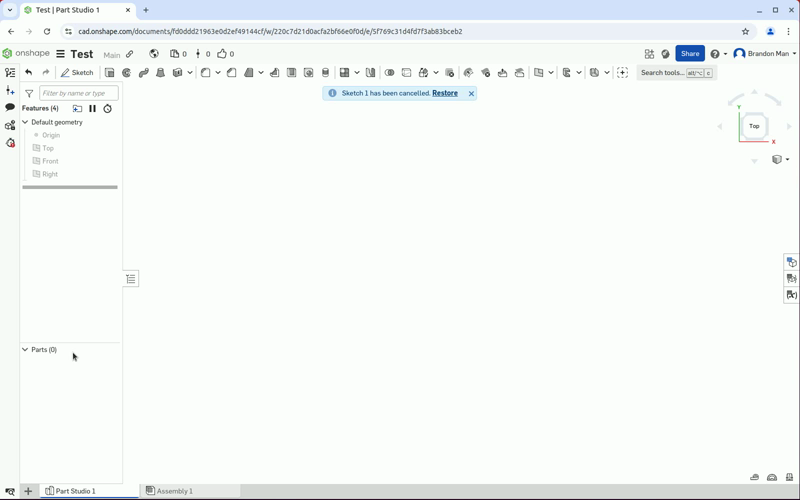
key(shift+p)
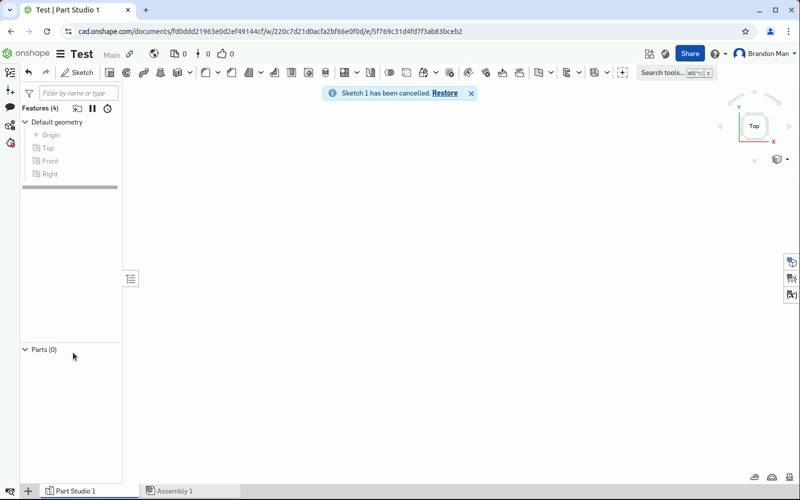
key(space)
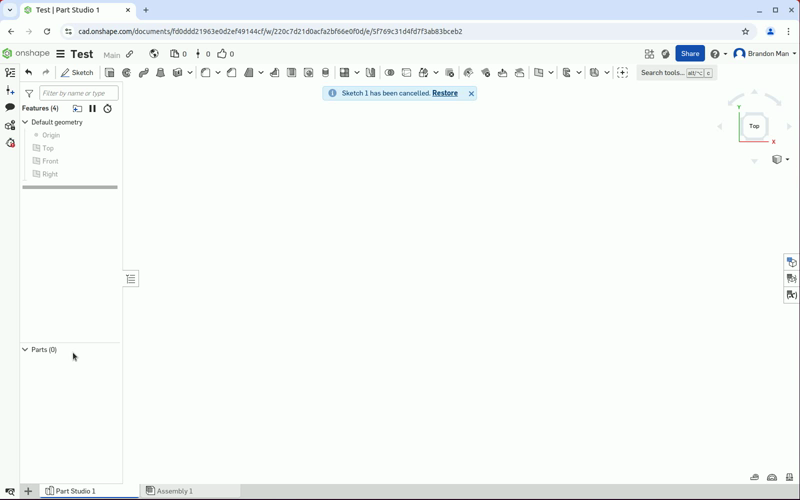
key_down(shift)
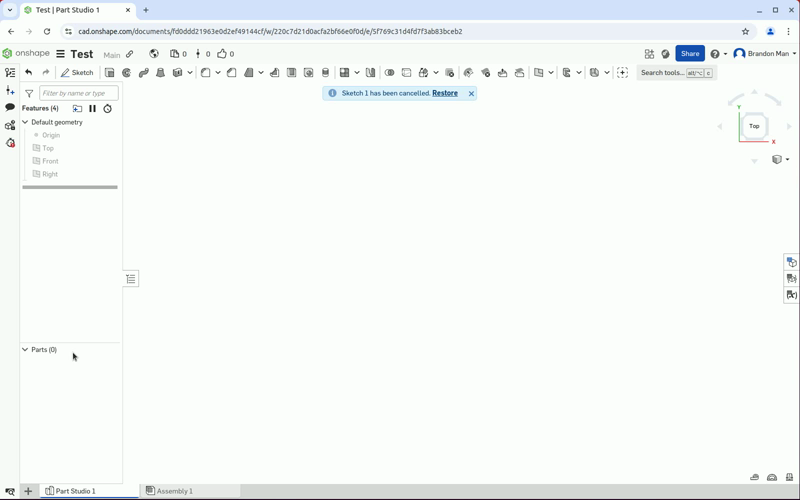
key(up)
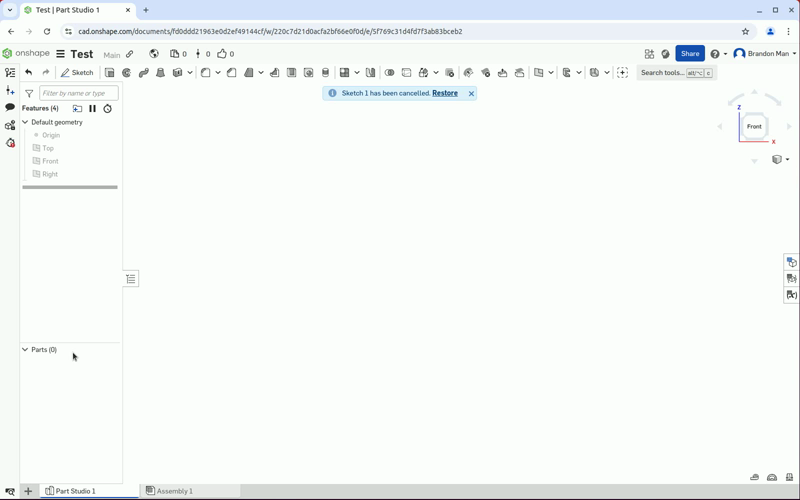
key_up(shift)
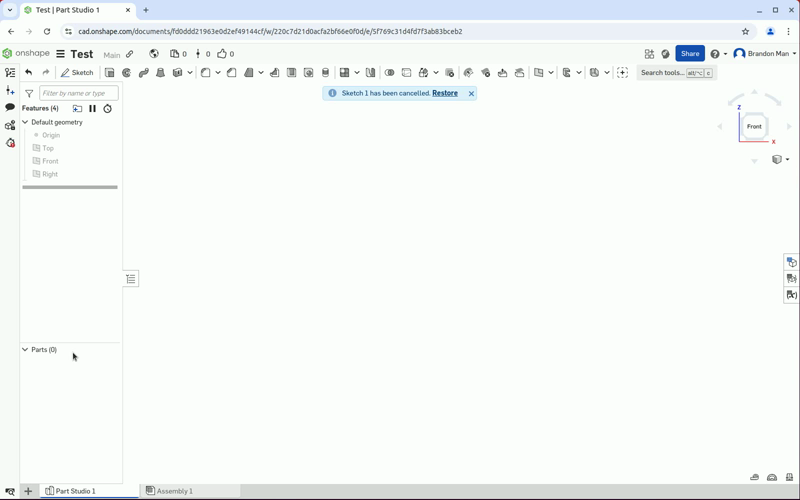
key(space)
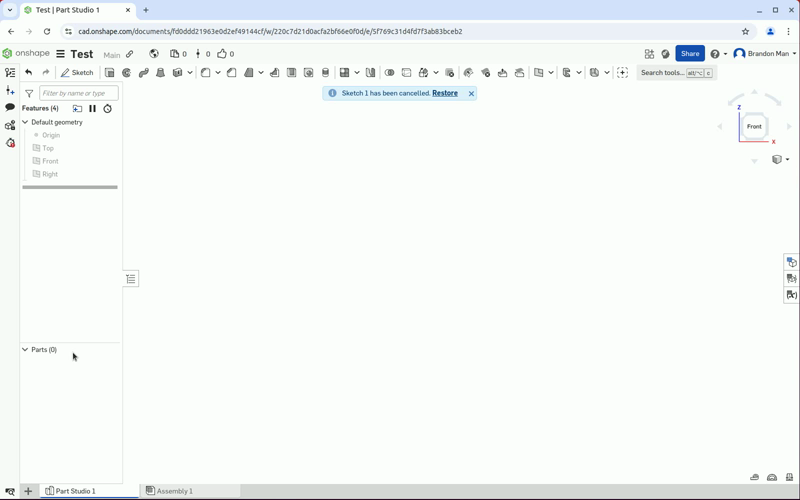
key_down(shift)
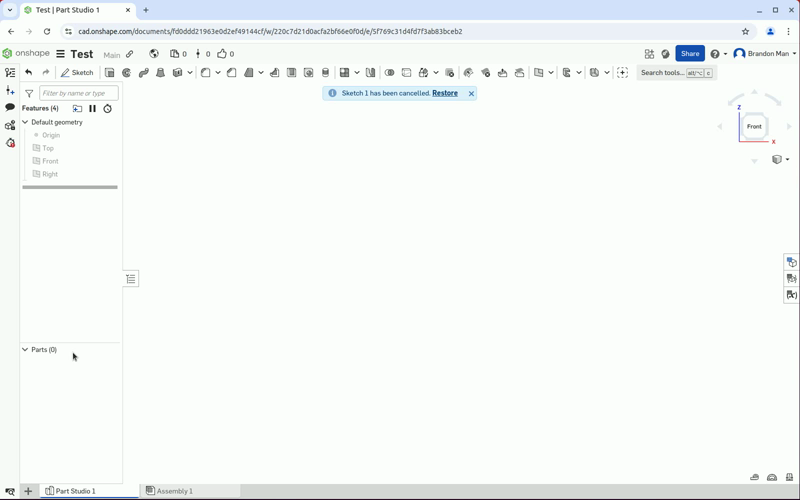
key(left)
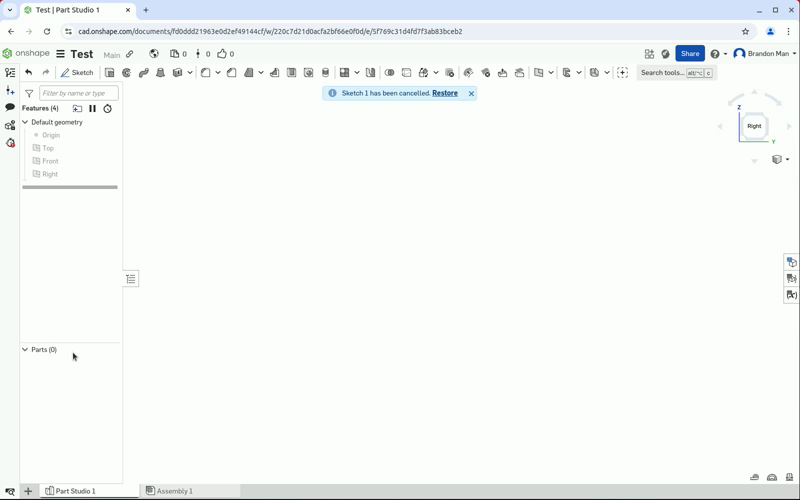
key_up(shift)
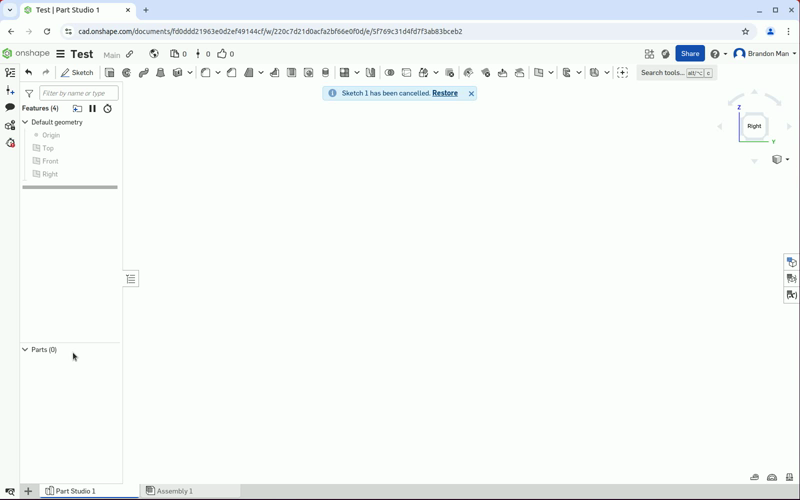
mouse_move(73, 352)
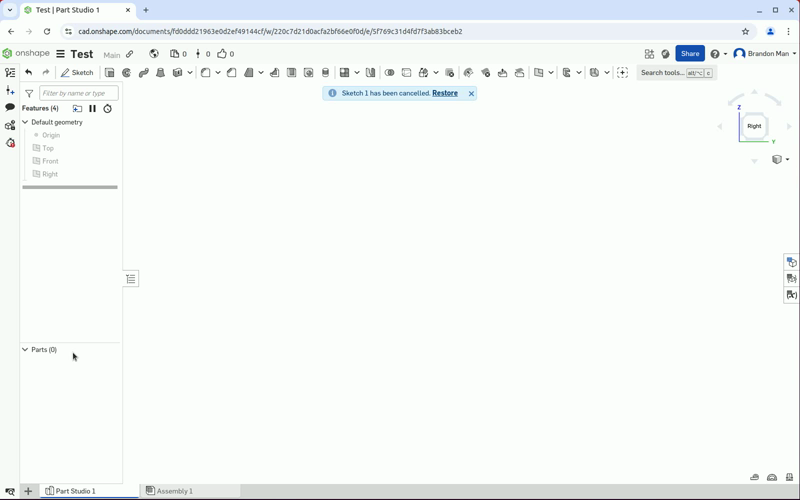
key(shift+y)
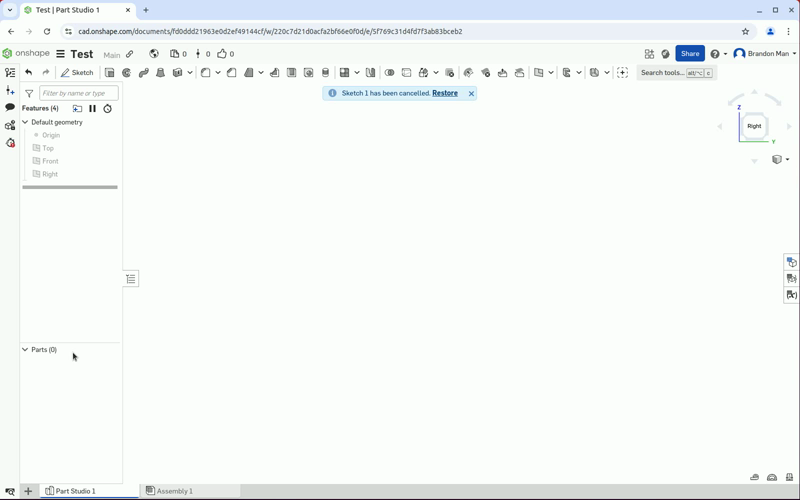
key(shift+s)
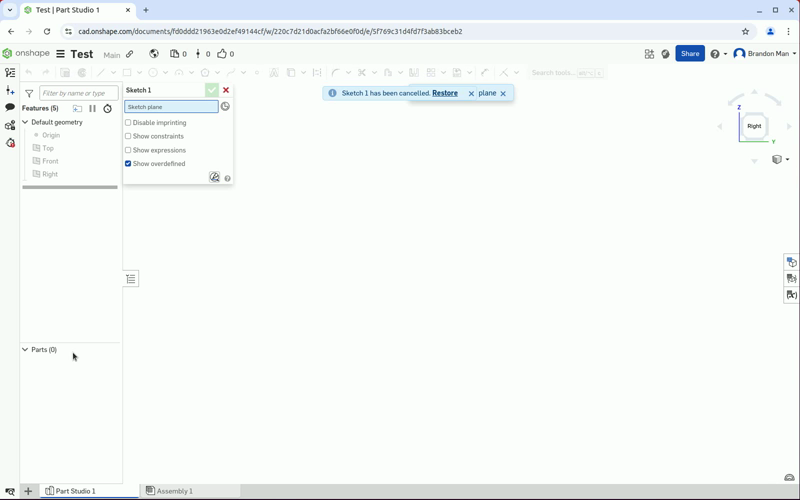
mouse_move(73, 176)
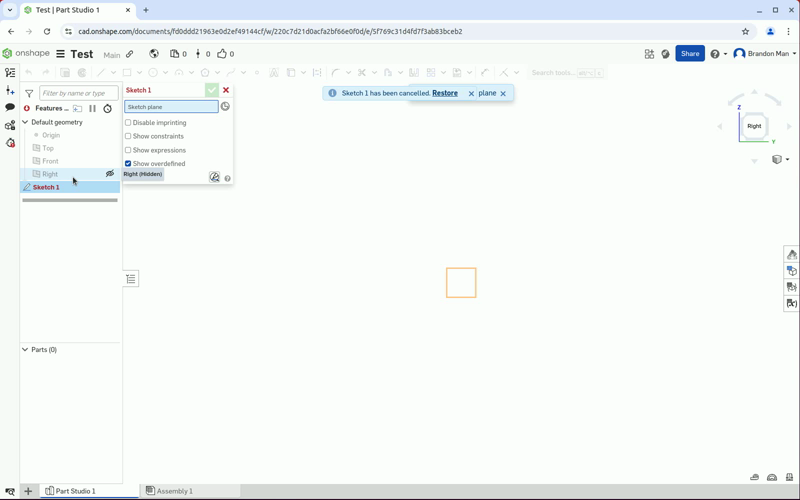
click(73, 176)
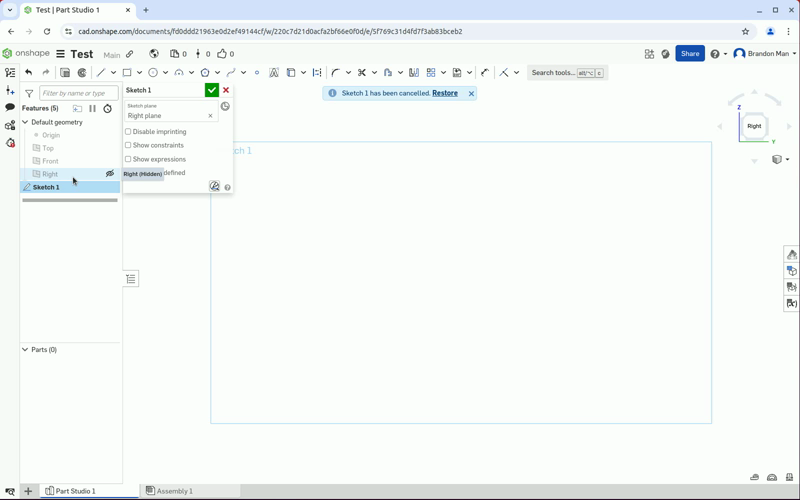
mouse_move(73, 352)
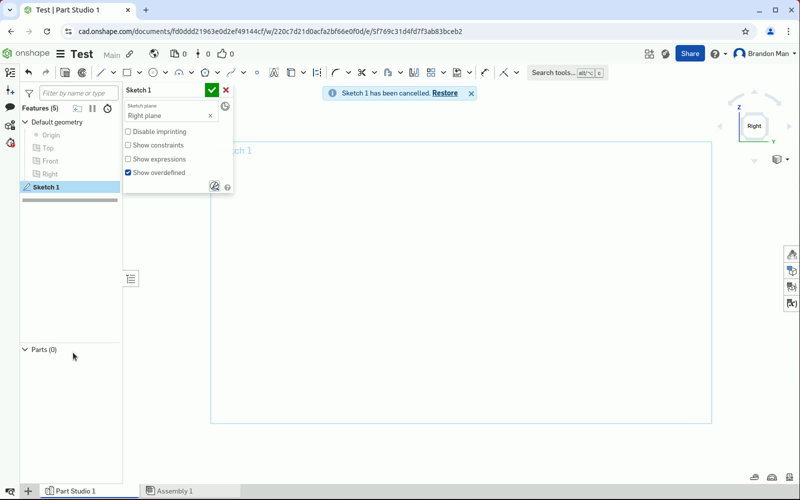
key(y)
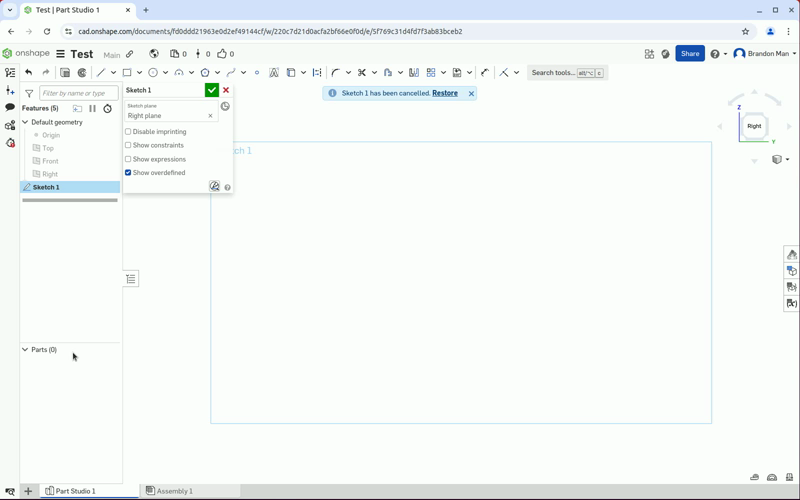
key(l)
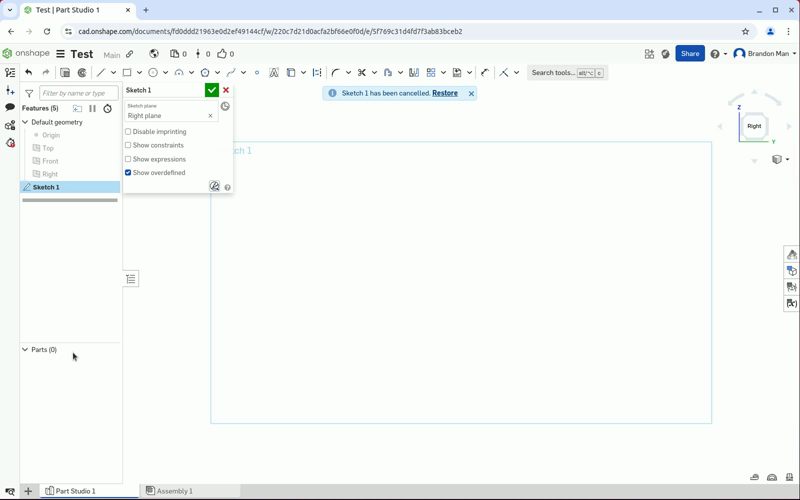
key_down(shift)
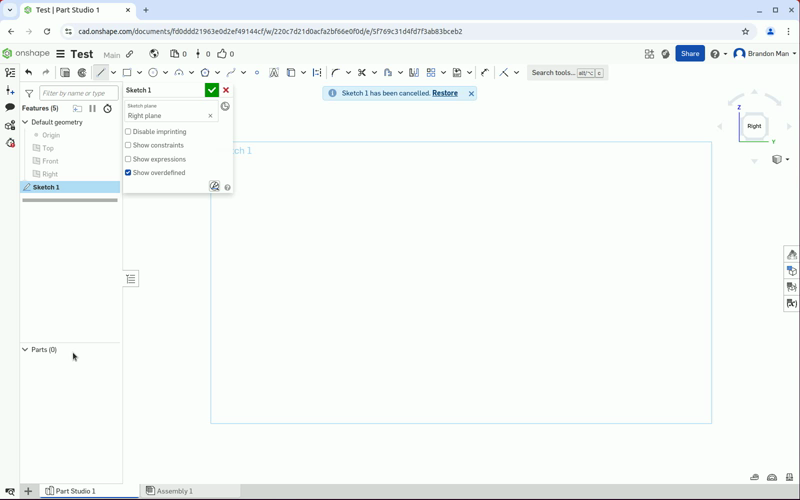
mouse_move(447, 295)
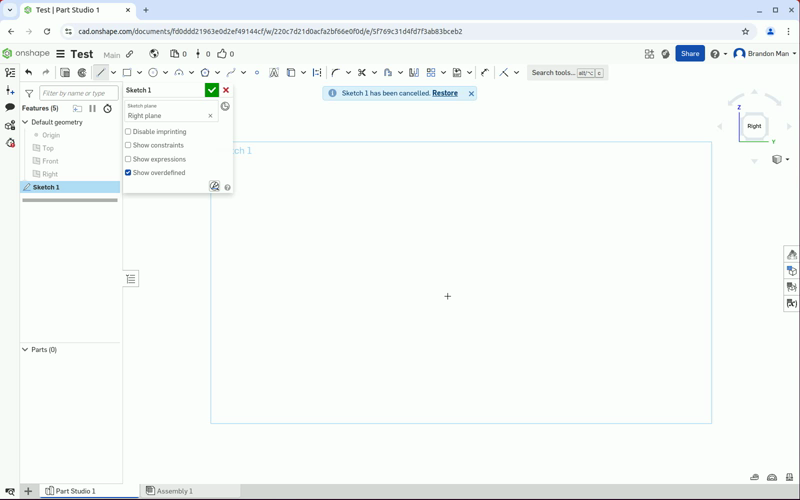
click(447, 295)
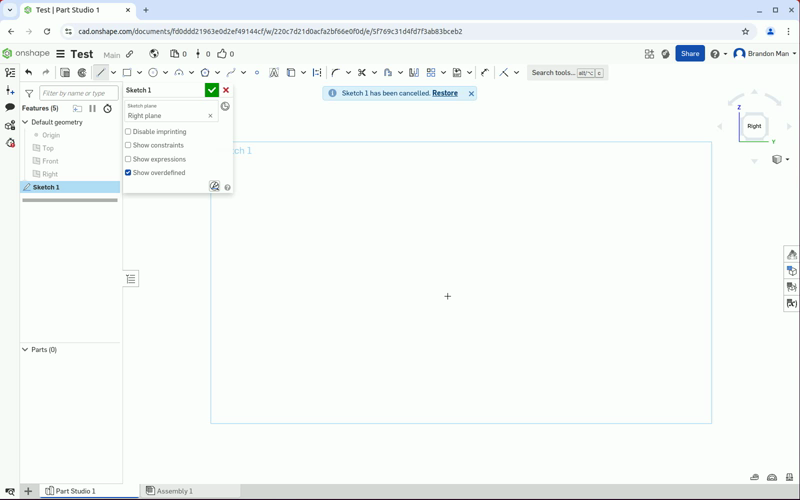
key_up(shift)
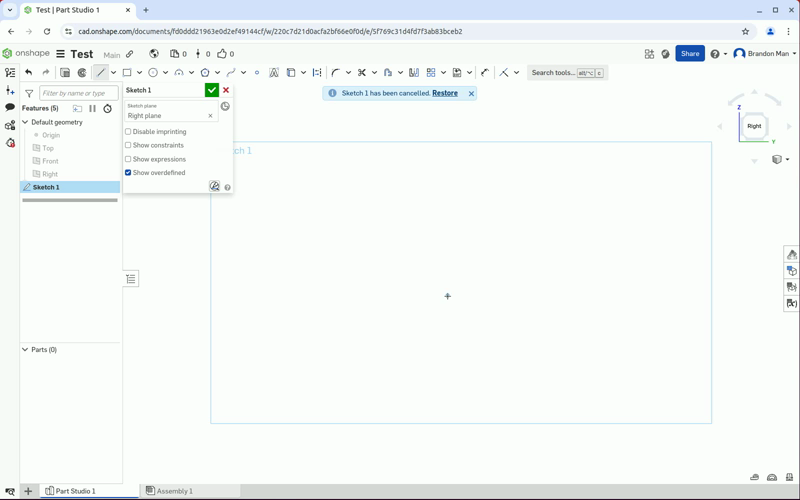
key_down(shift)
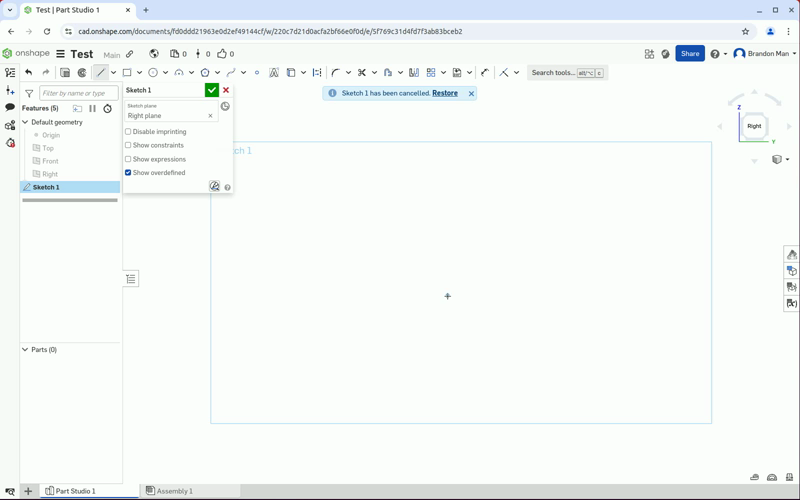
mouse_move(477, 295)
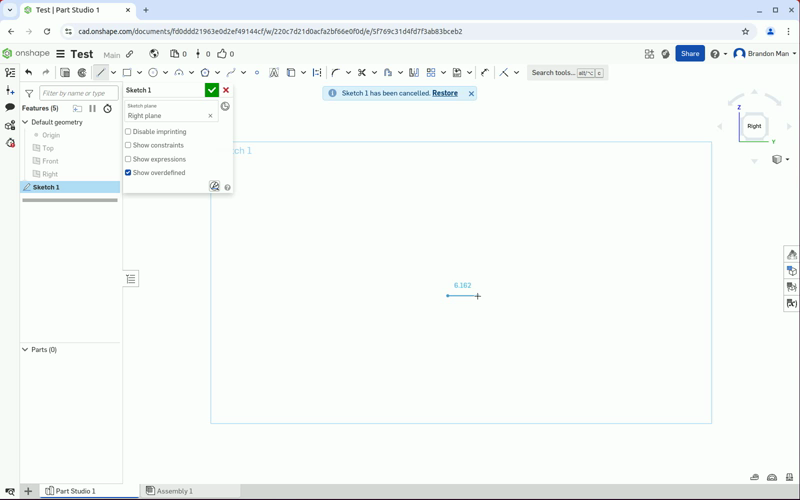
mouse_move(494, 295)
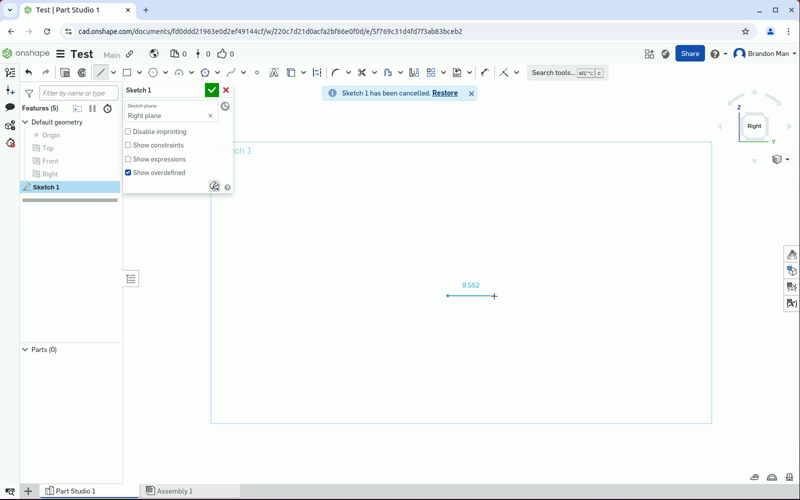
click(494, 295)
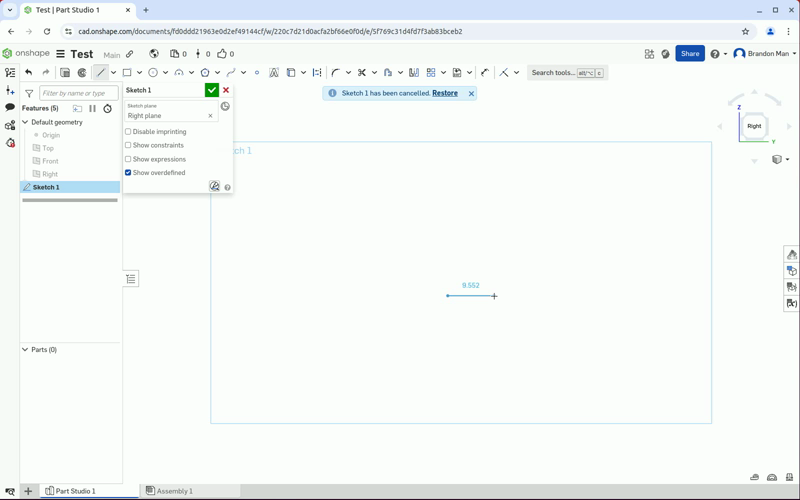
key_up(shift)
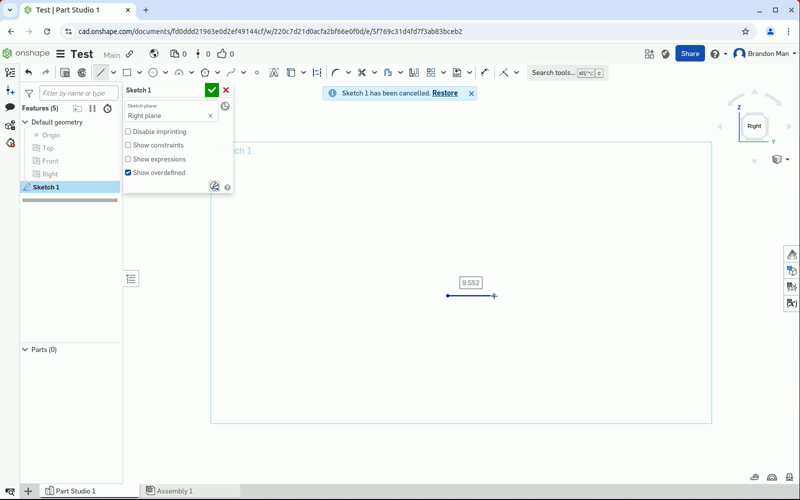
key_down(shift)
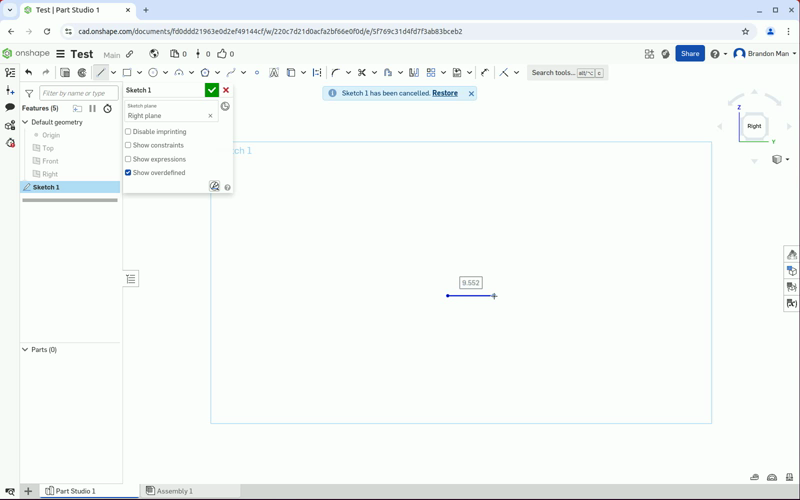
mouse_move(524, 295)
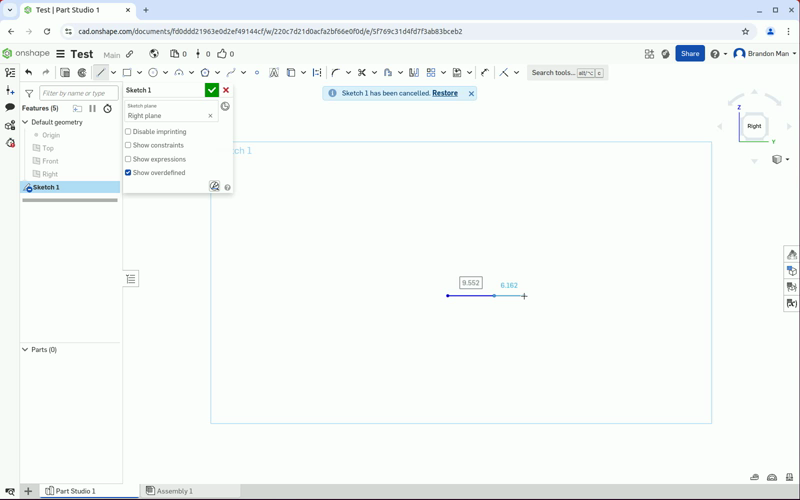
mouse_move(539, 295)
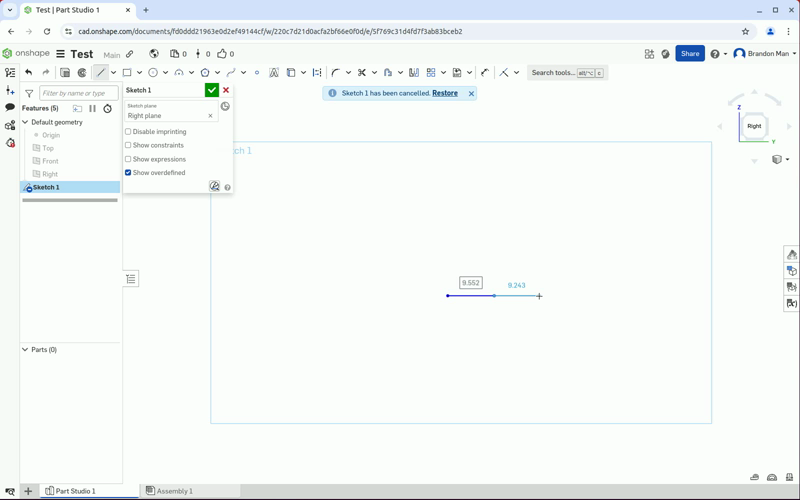
click(539, 295)
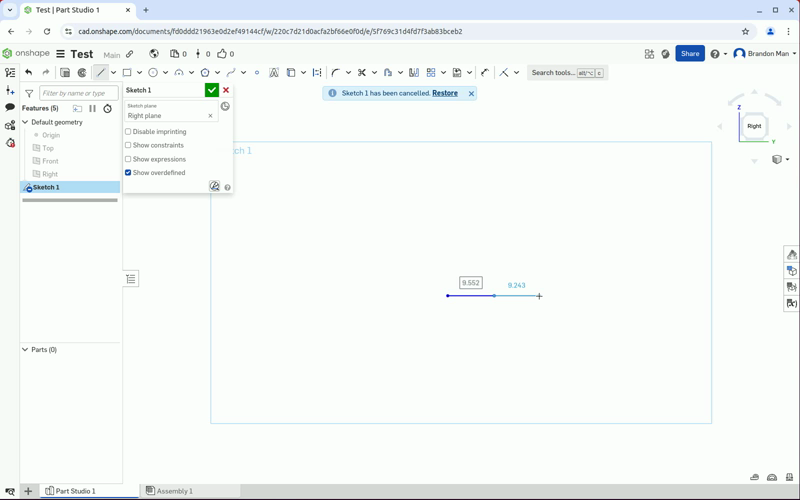
key_up(shift)
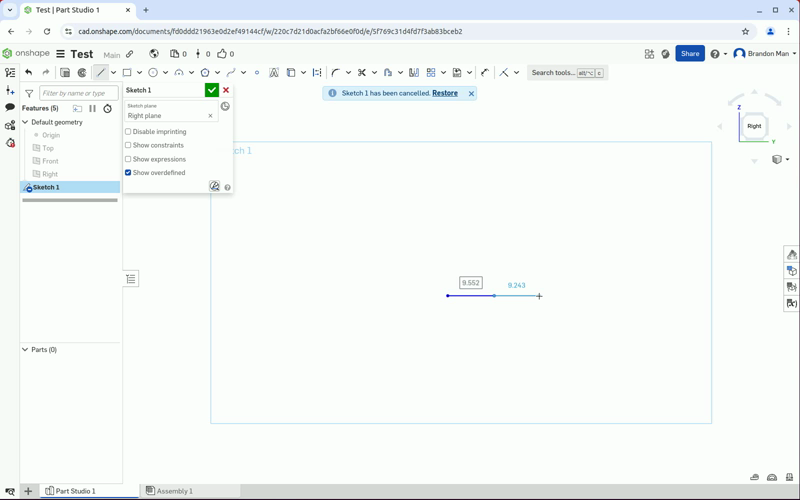
key_down(shift)
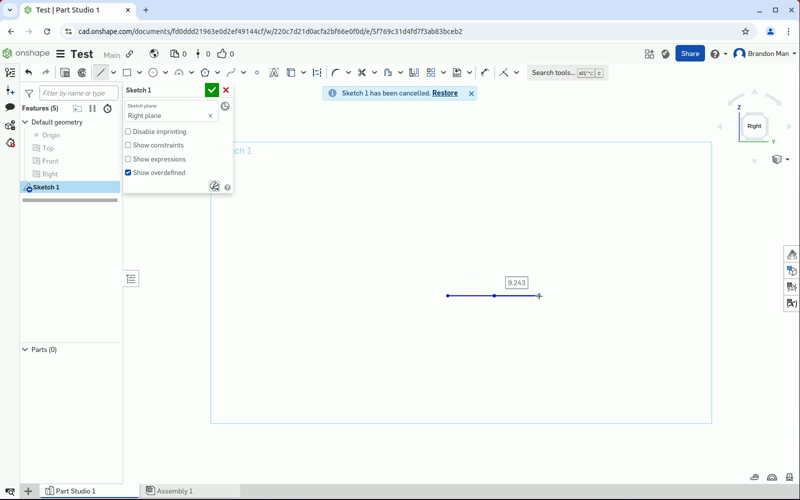
mouse_move(539, 204)
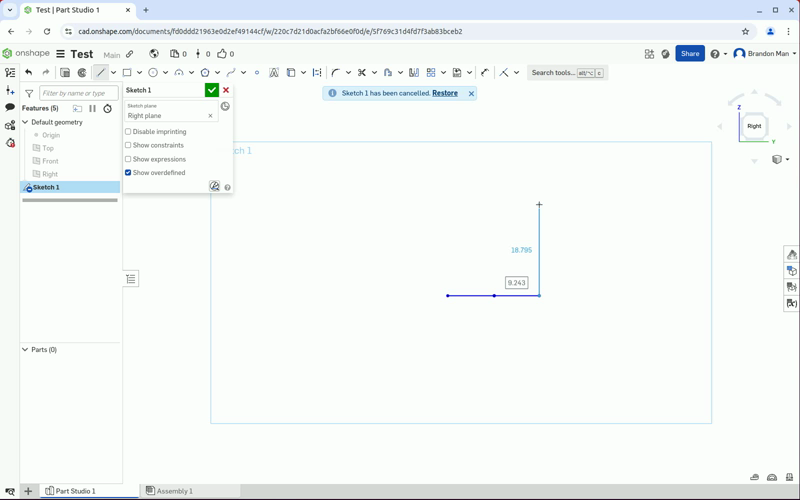
click(539, 204)
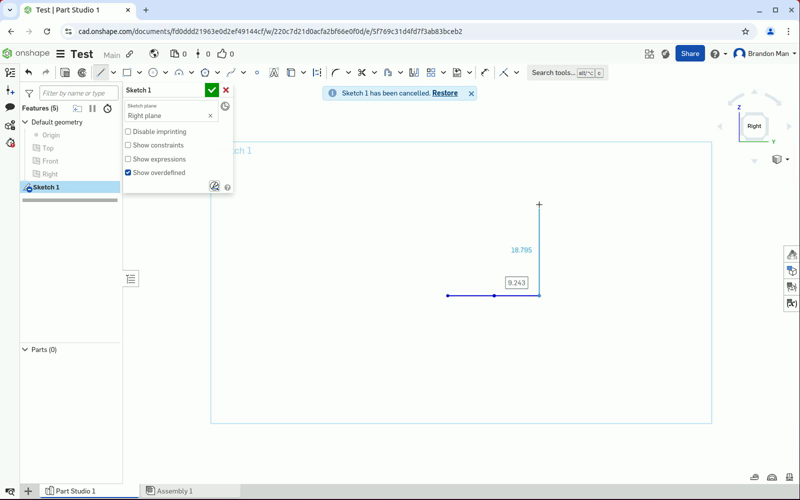
key_up(shift)
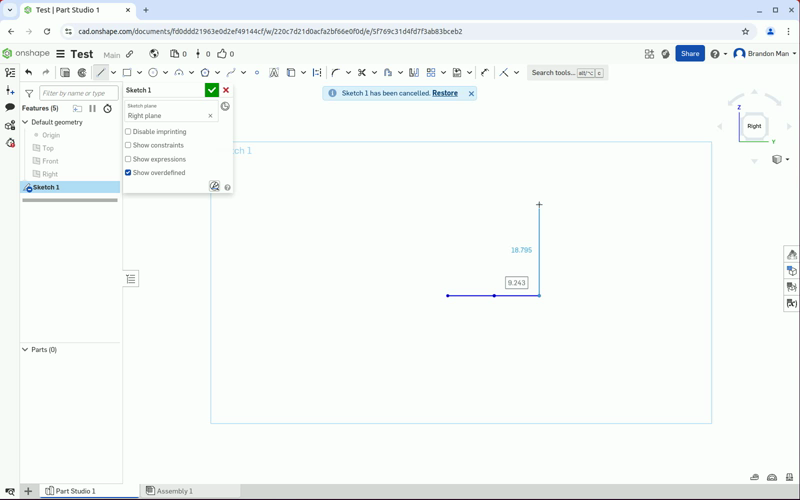
key_down(shift)
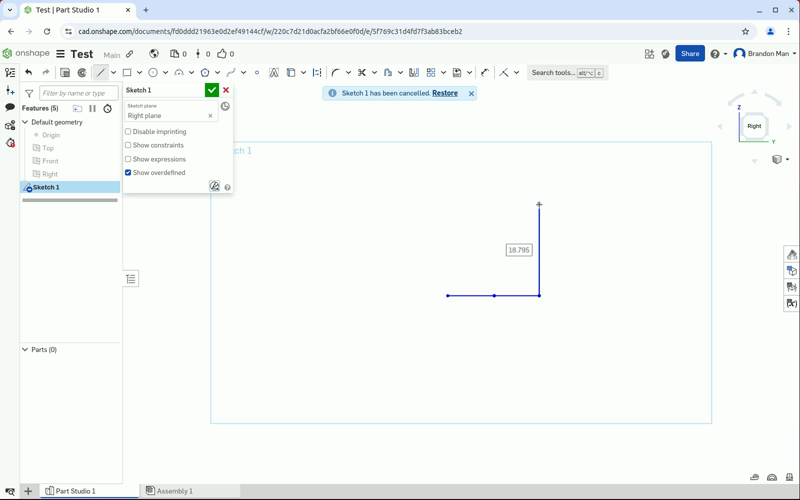
mouse_move(569, 204)
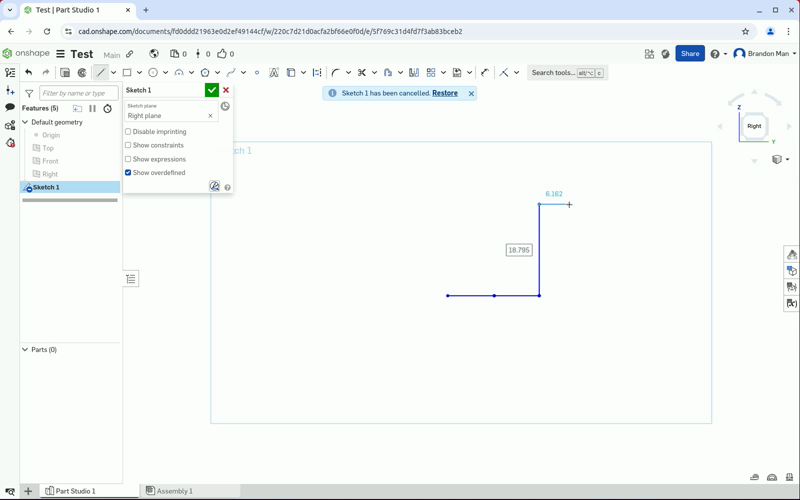
mouse_move(494, 204)
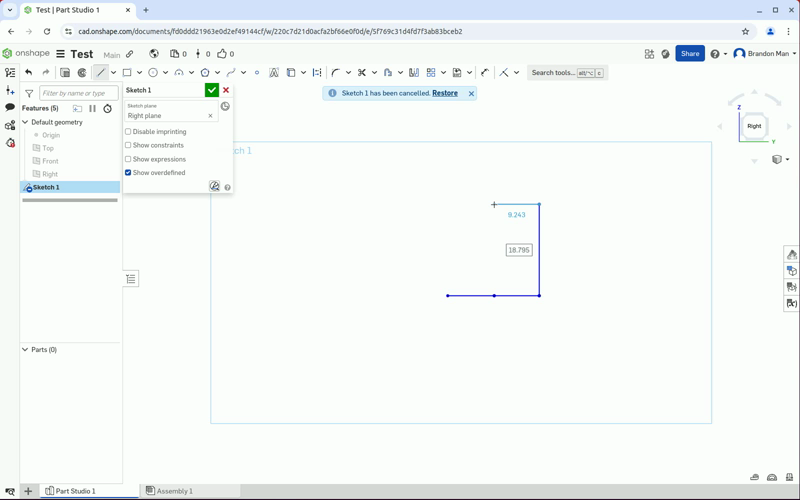
click(494, 204)
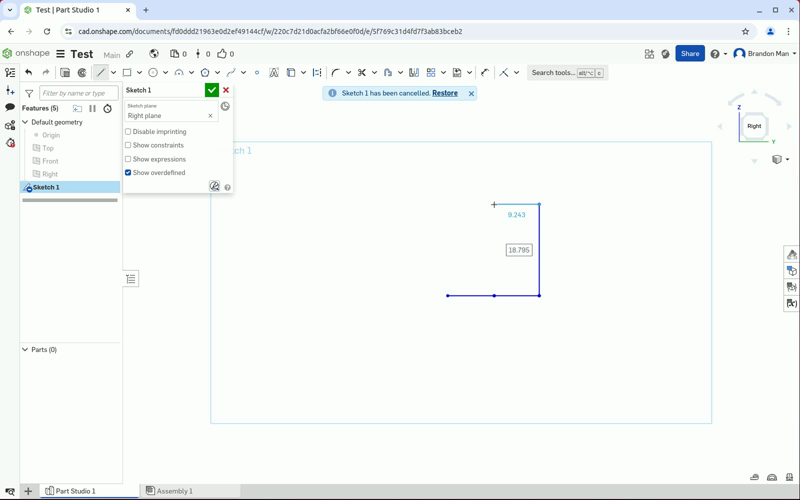
key_up(shift)
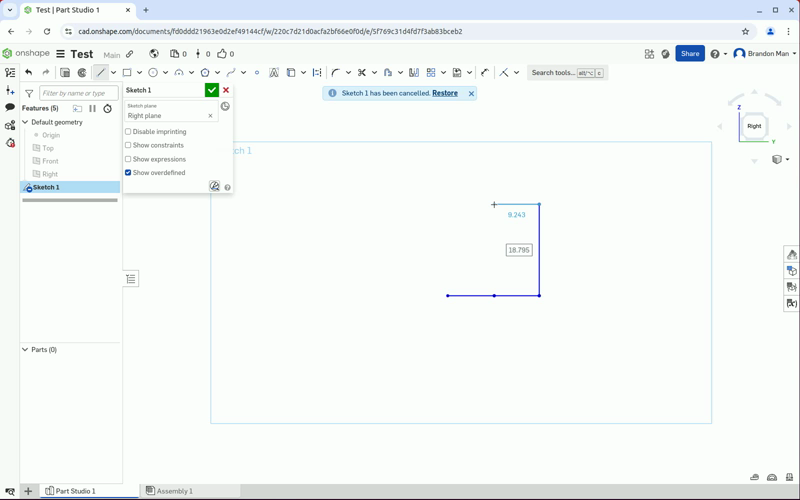
key_down(shift)
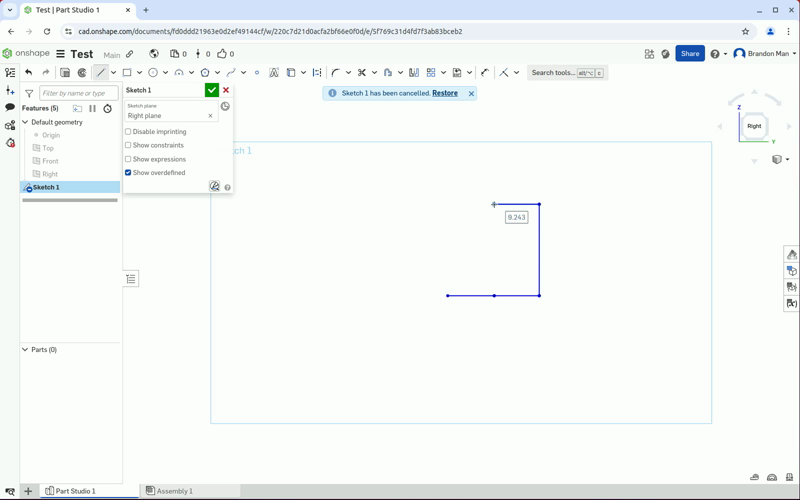
mouse_move(524, 204)
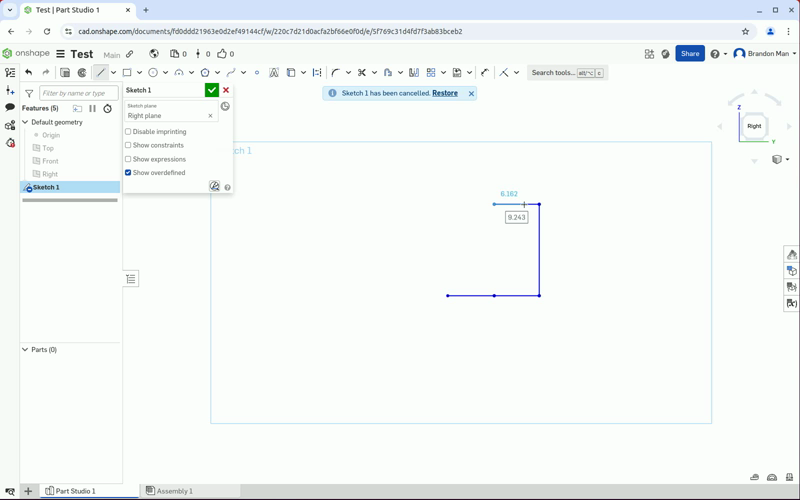
mouse_move(447, 204)
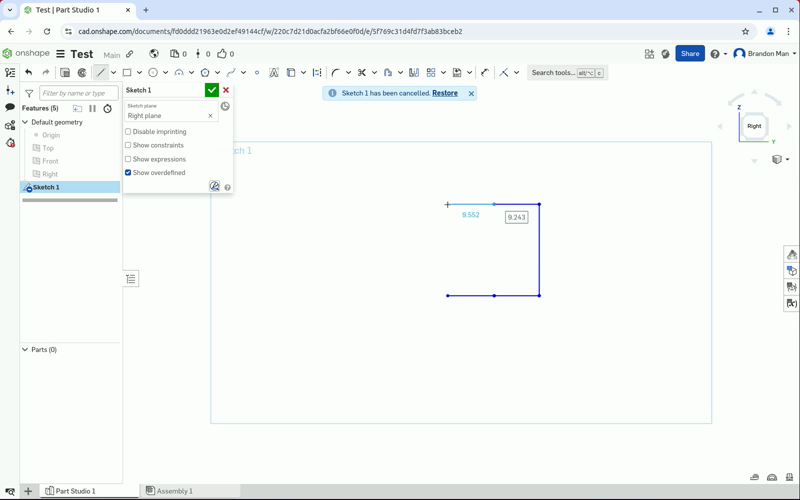
click(447, 204)
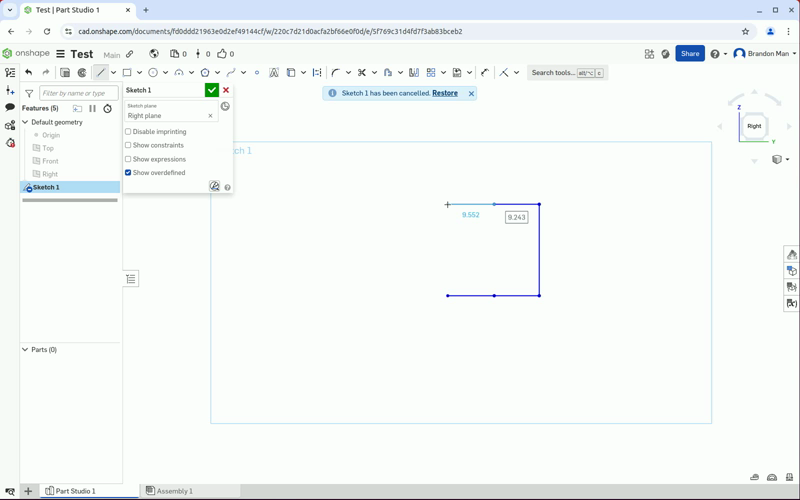
key_up(shift)
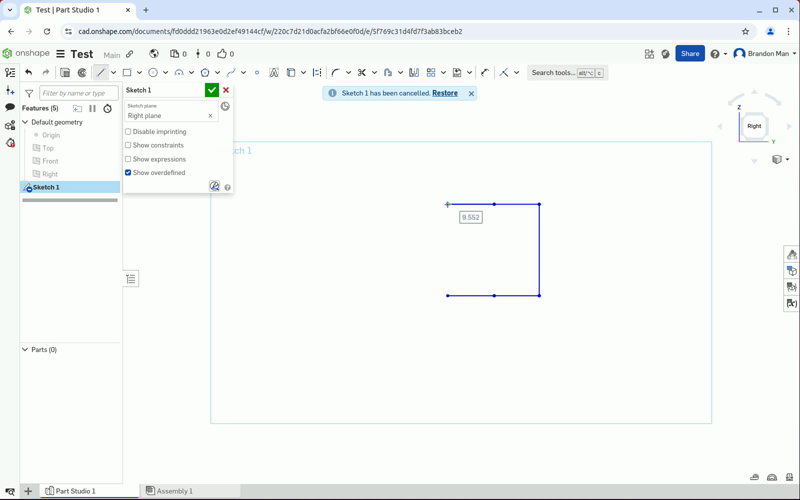
key_down(shift)
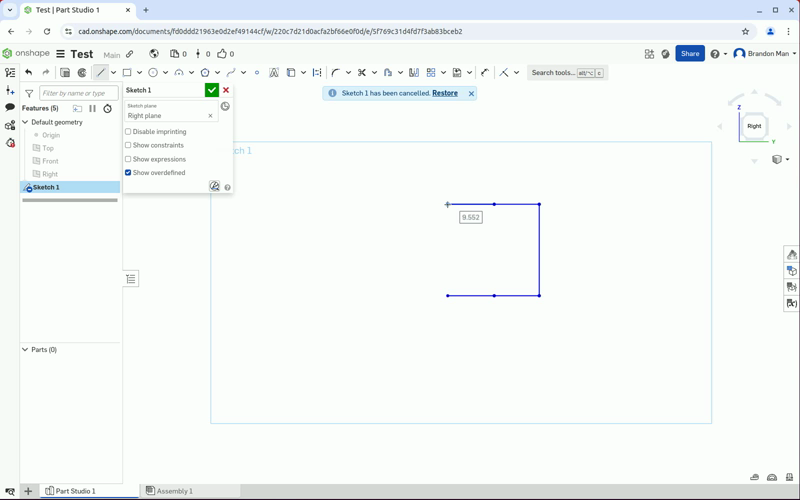
mouse_move(447, 295)
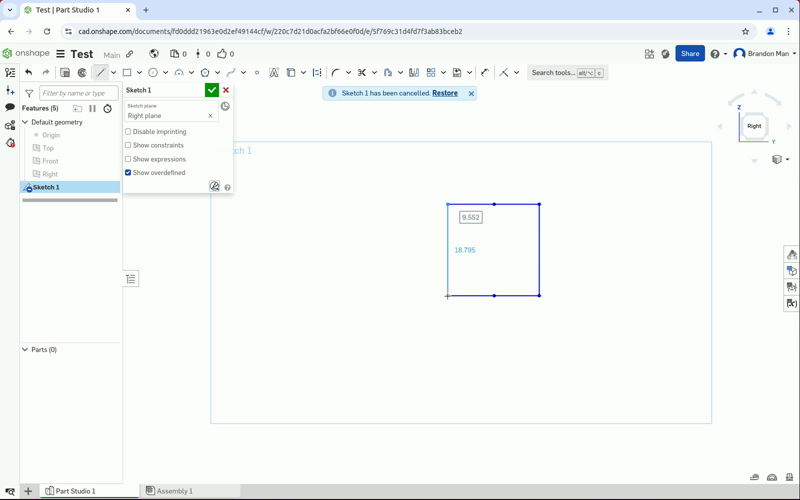
key_up(shift)
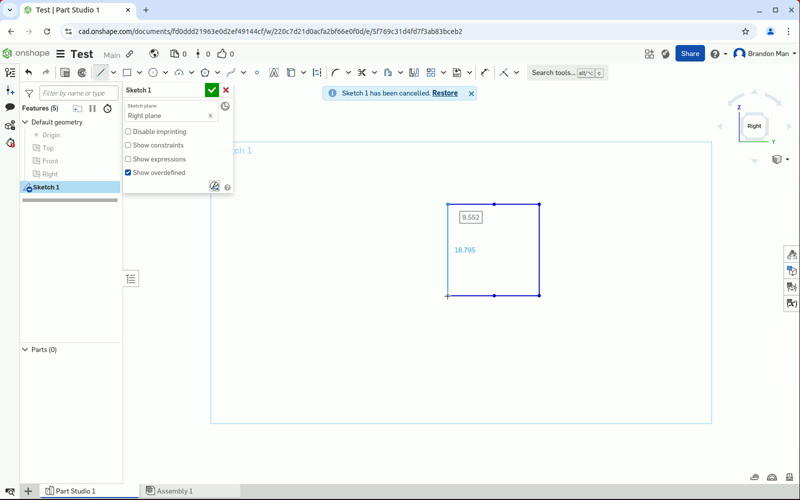
click(447, 295)
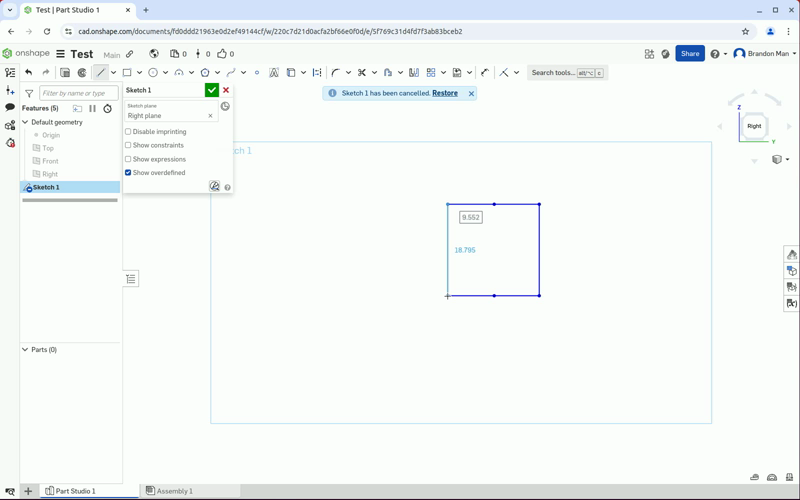
key(esc)
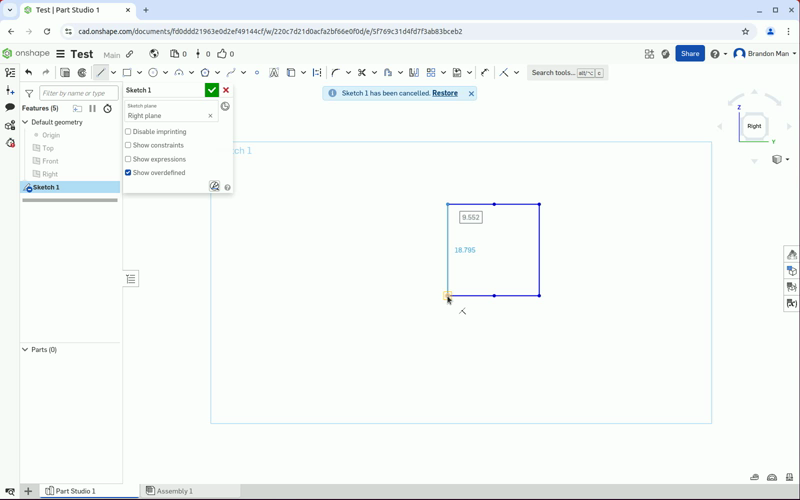
key(c)
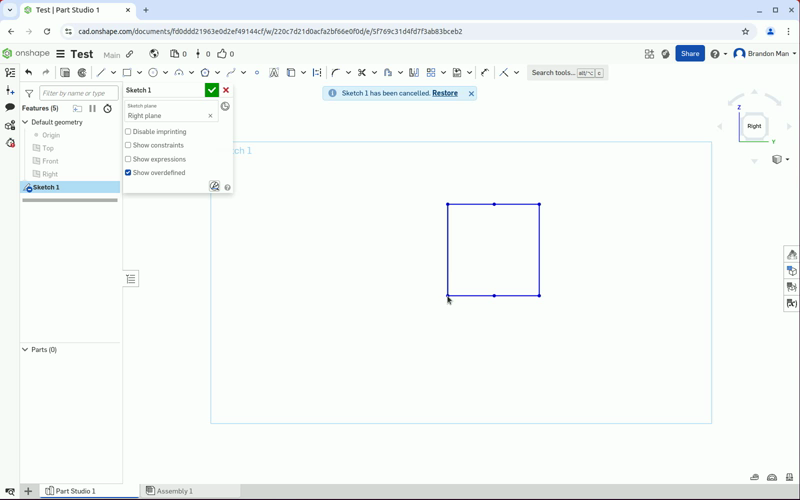
key_down(shift)
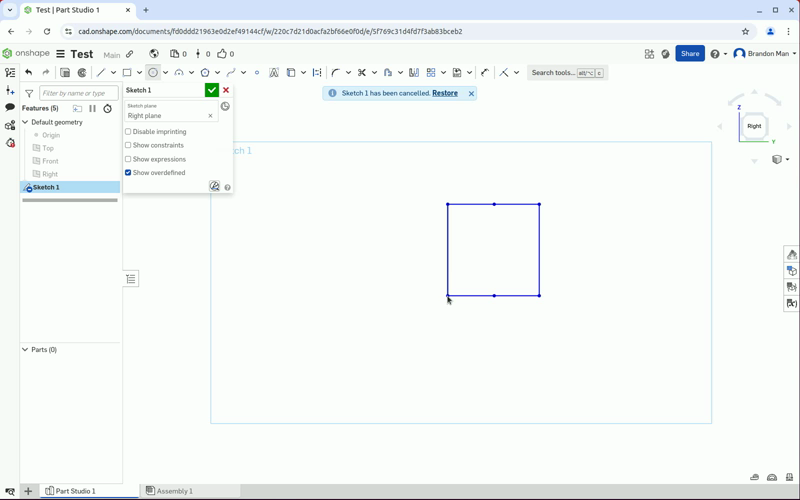
mouse_move(470, 272)
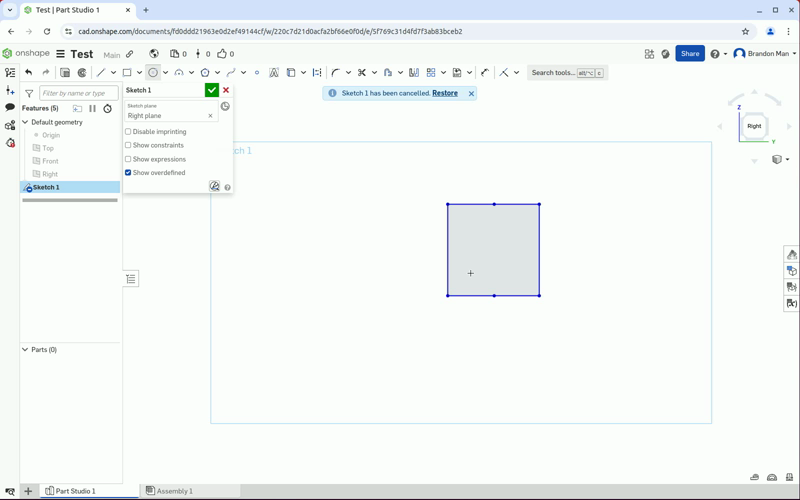
click(470, 272)
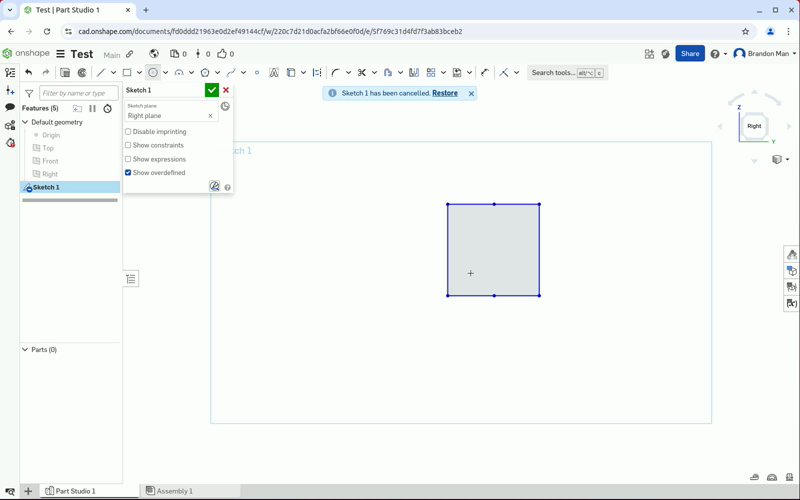
key_up(shift)
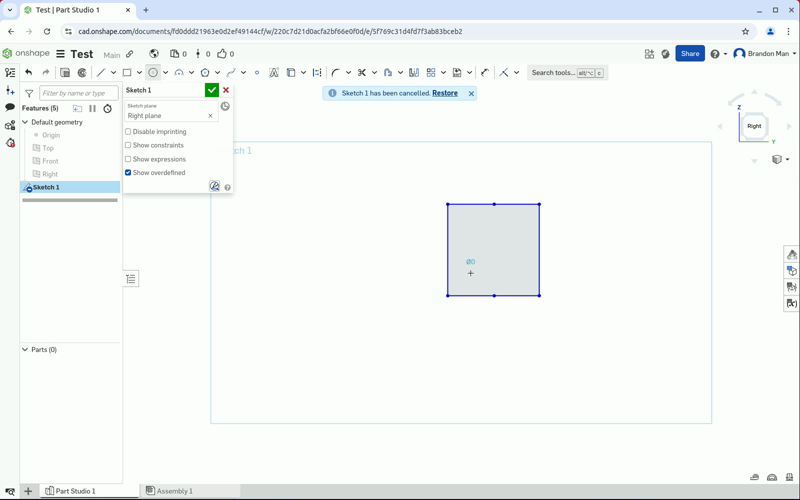
mouse_move(482, 272)
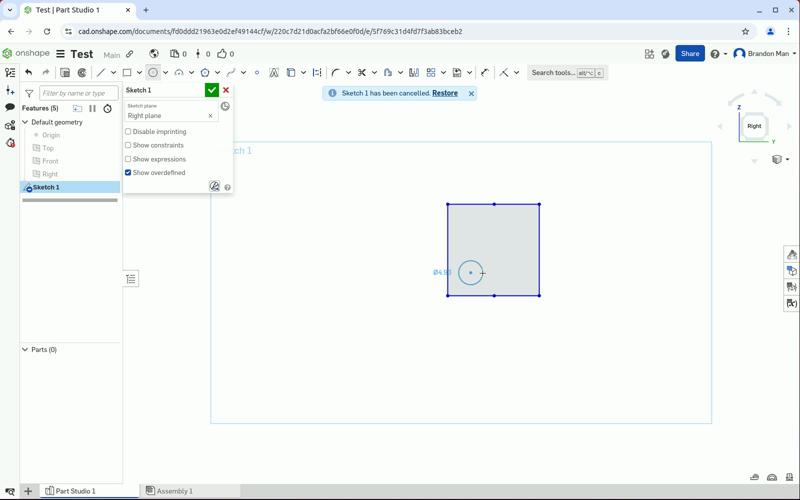
click(482, 272)
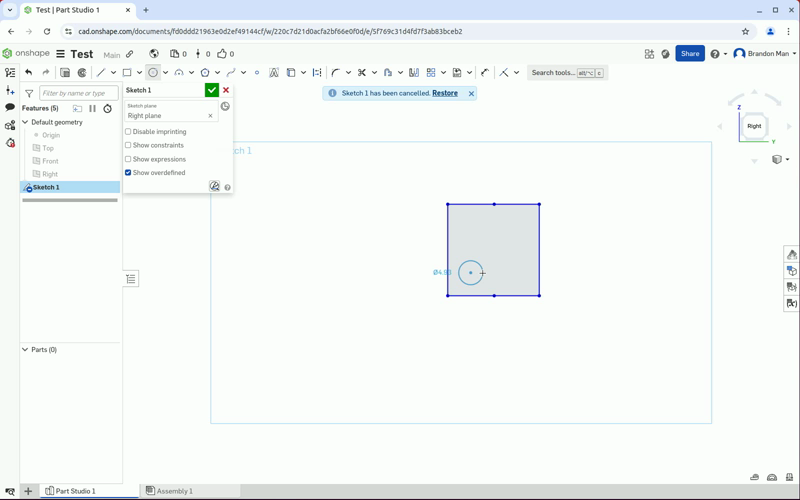
key(esc)
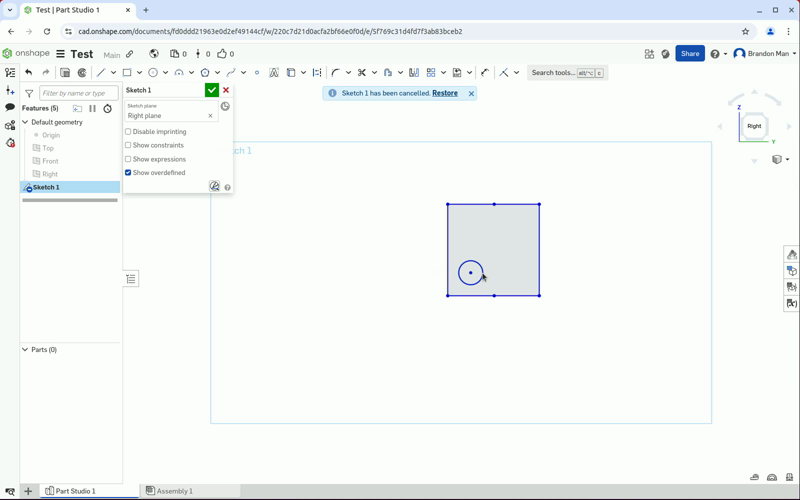
key(c)
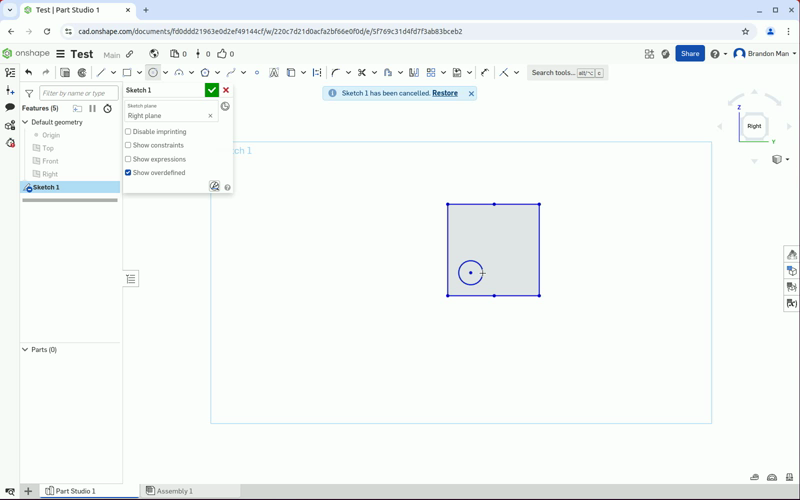
key_down(shift)
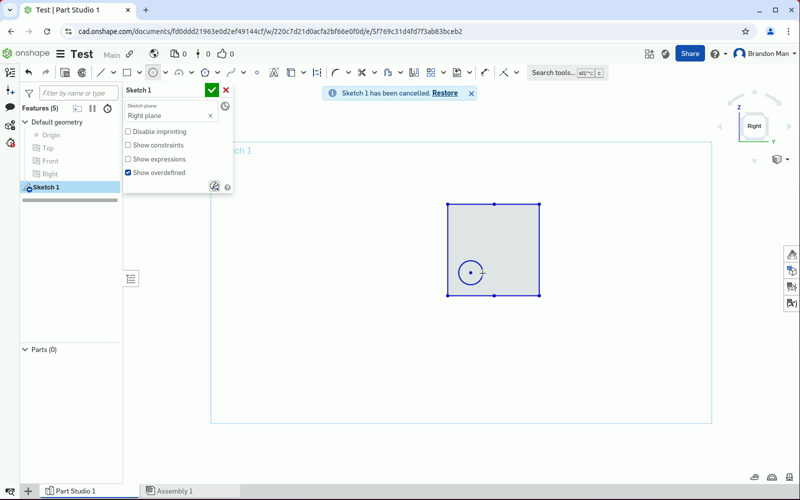
mouse_move(470, 227)
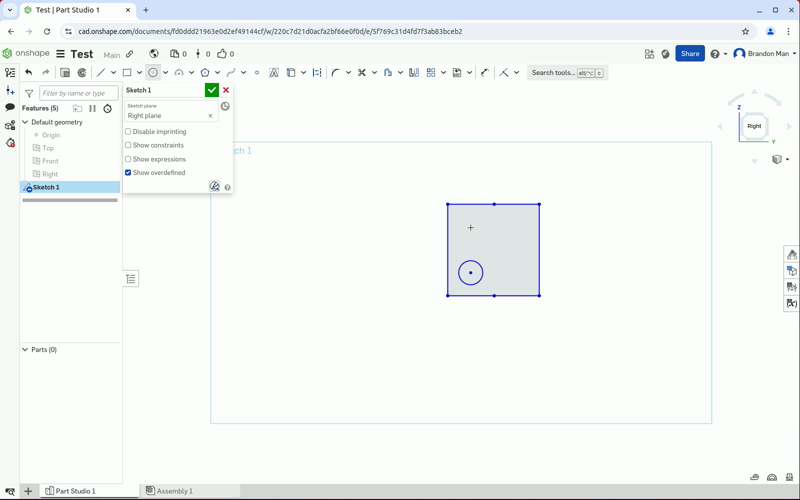
click(470, 227)
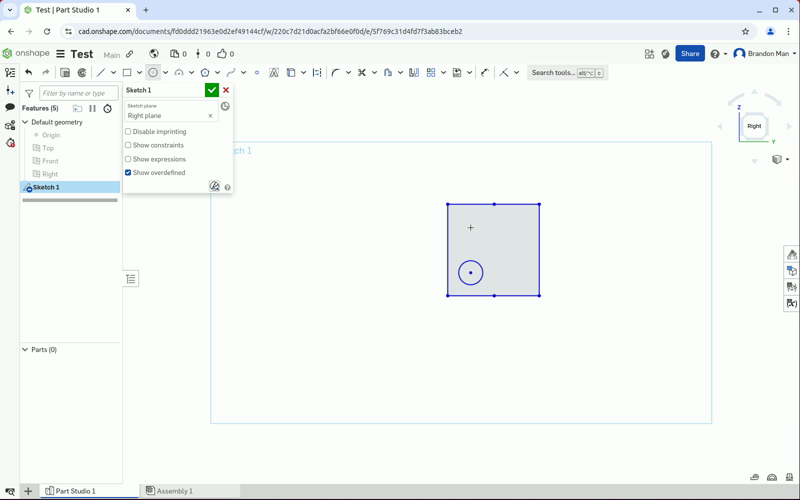
key_up(shift)
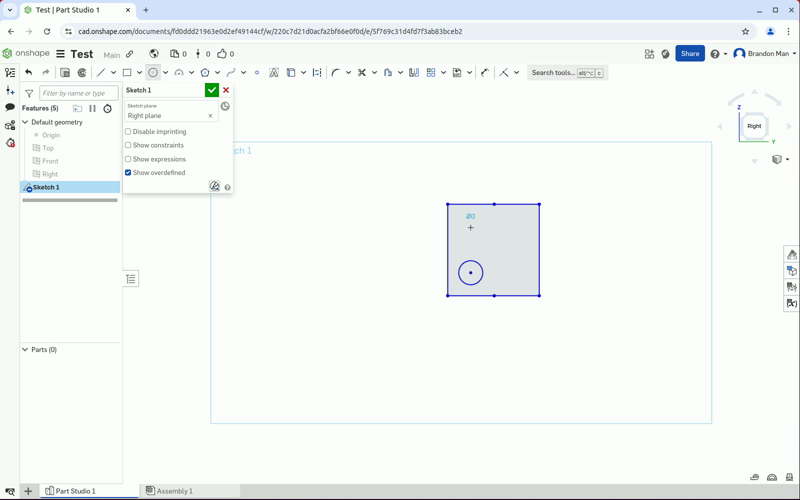
mouse_move(482, 227)
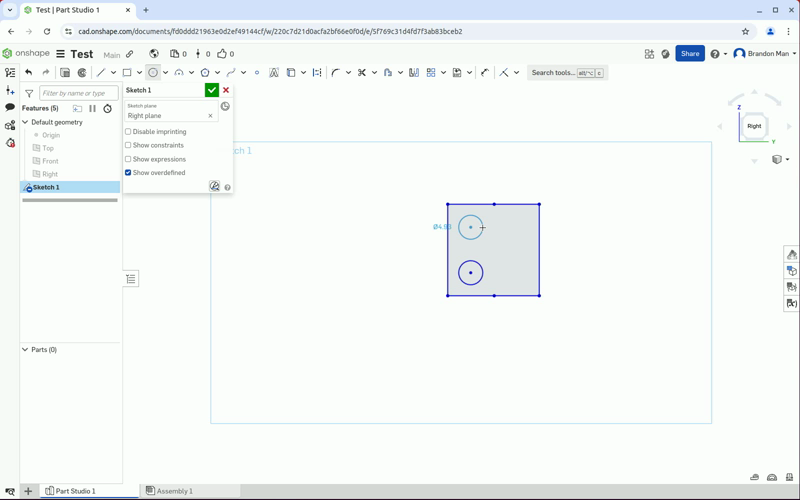
click(482, 227)
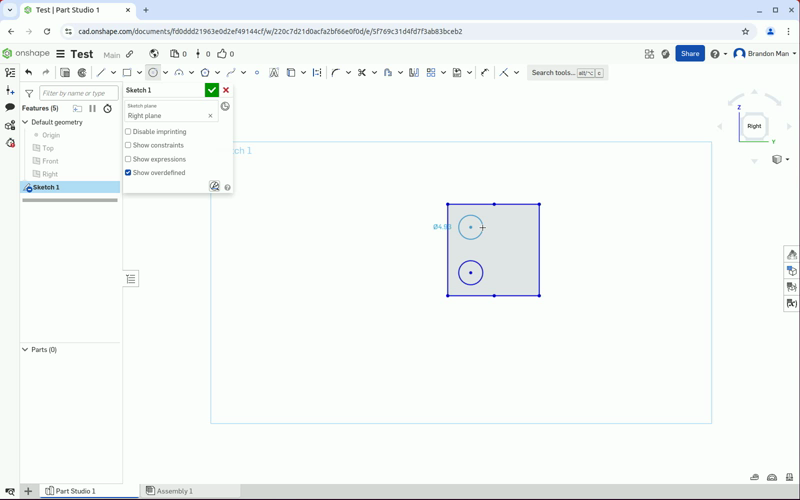
key(esc)
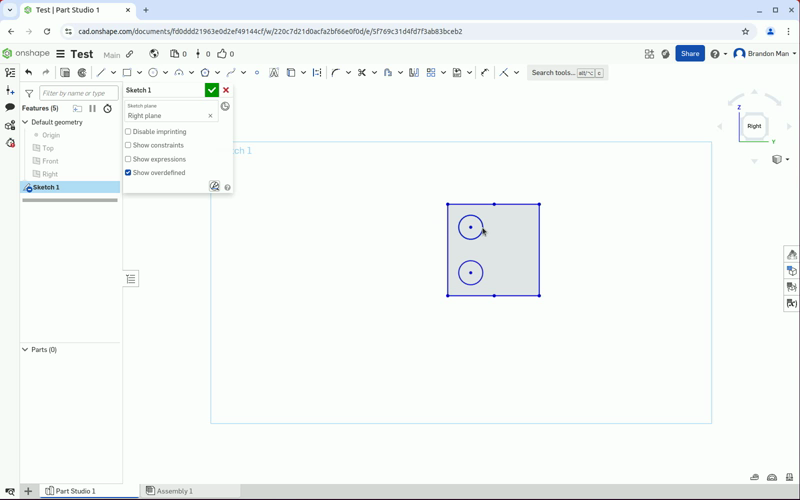
key(c)
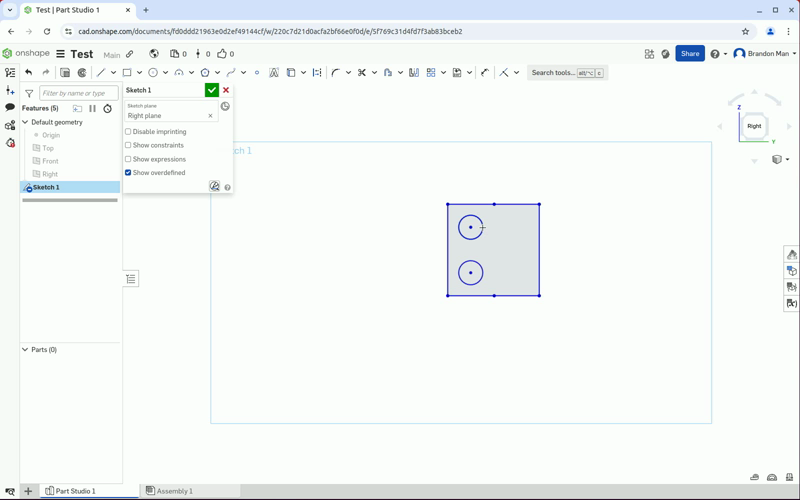
key_down(shift)
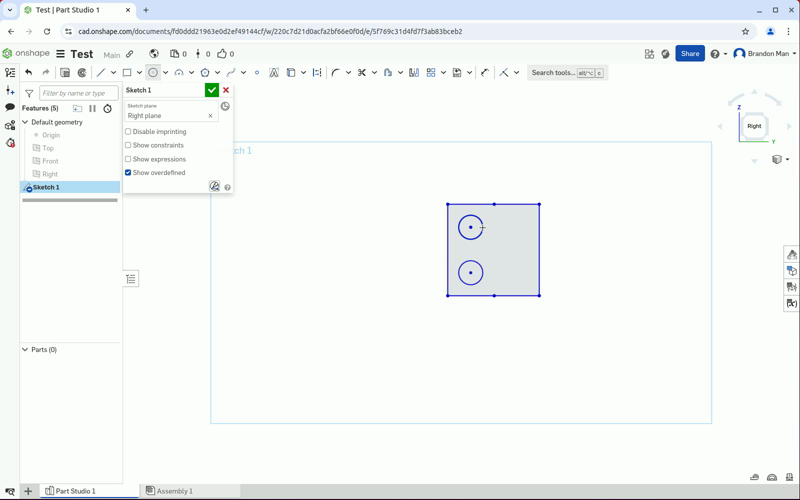
mouse_move(516, 272)
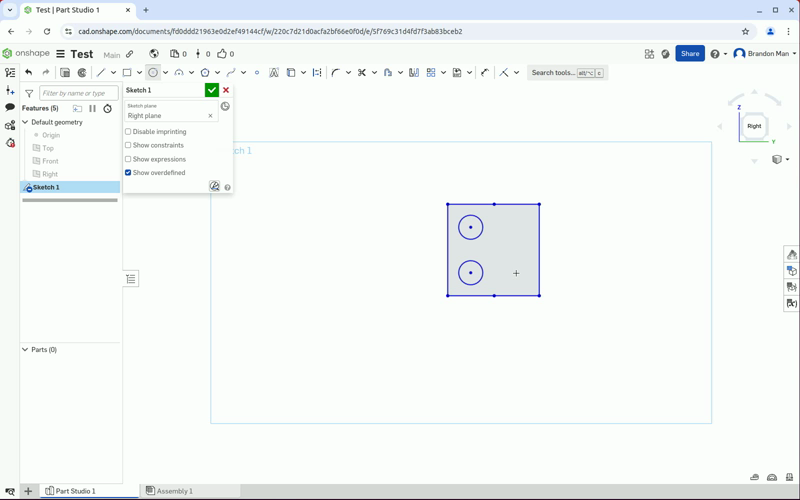
click(516, 272)
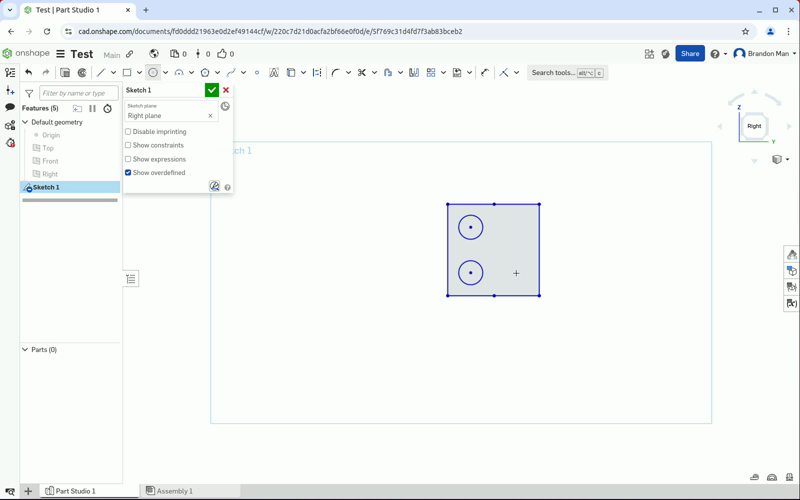
key_up(shift)
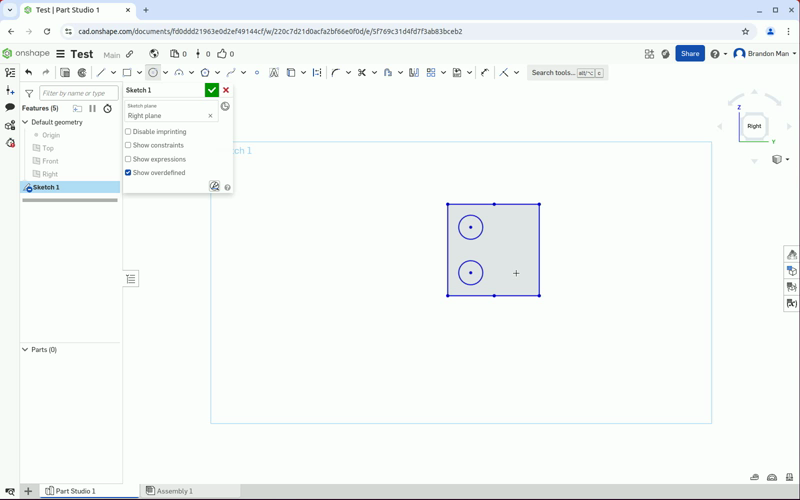
mouse_move(528, 272)
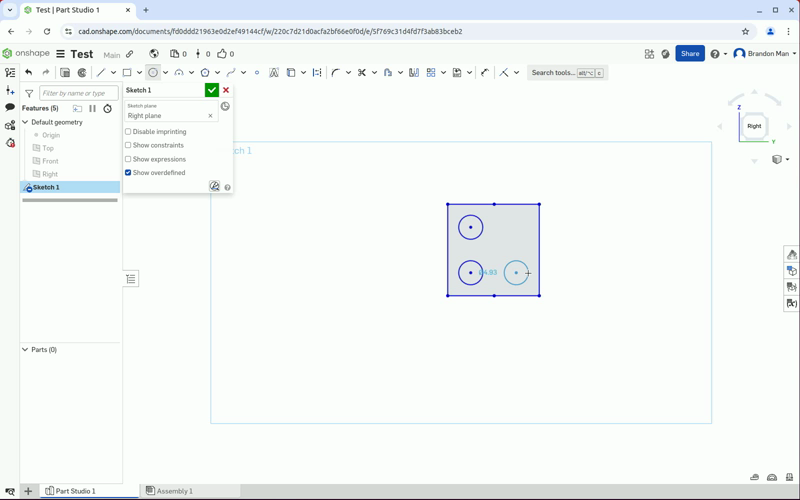
click(528, 272)
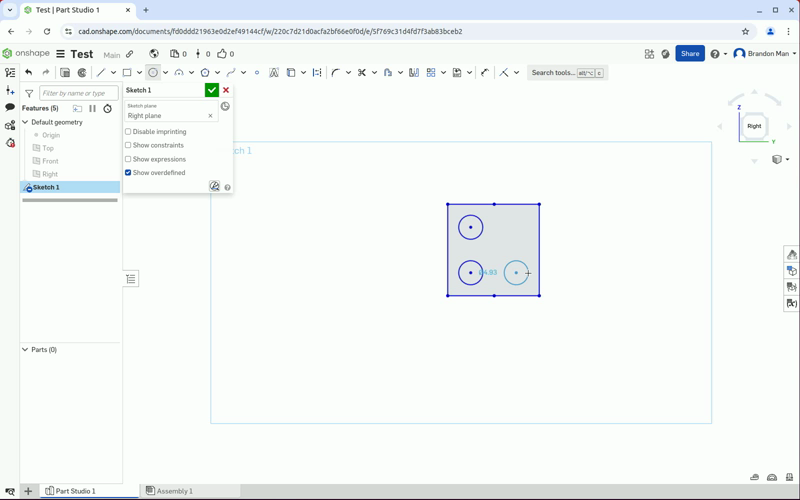
key(esc)
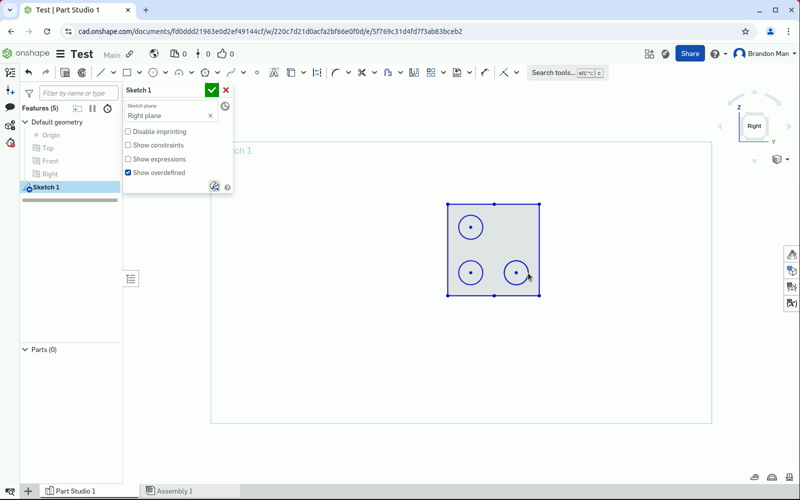
key(c)
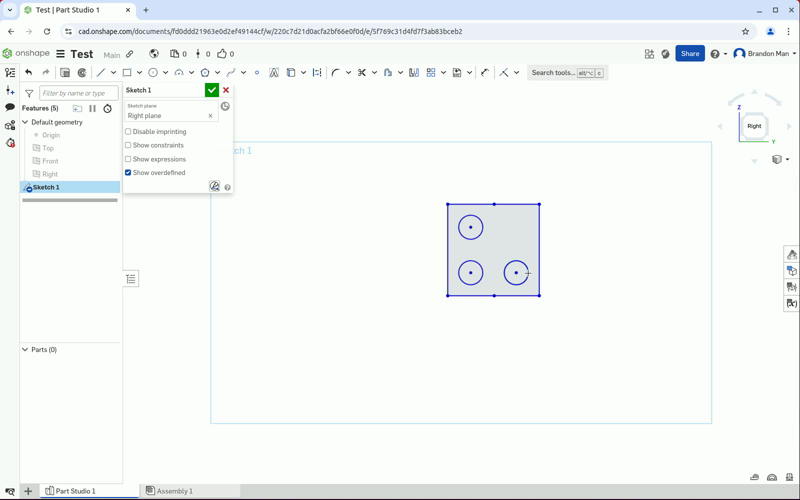
key_down(shift)
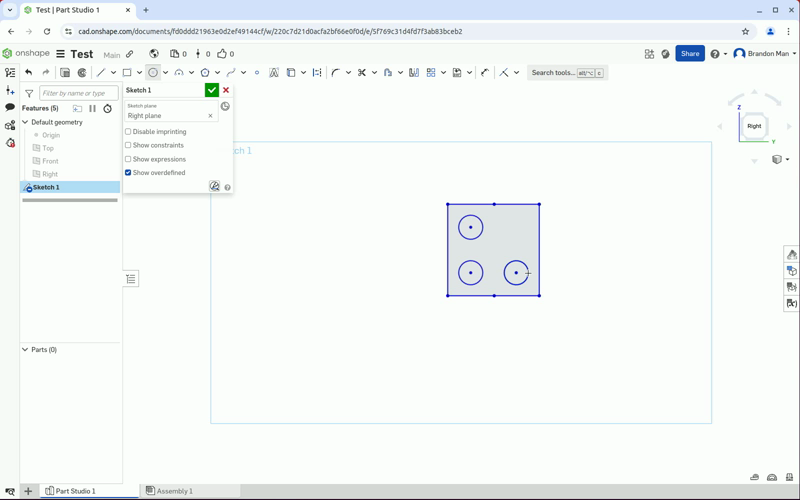
mouse_move(516, 227)
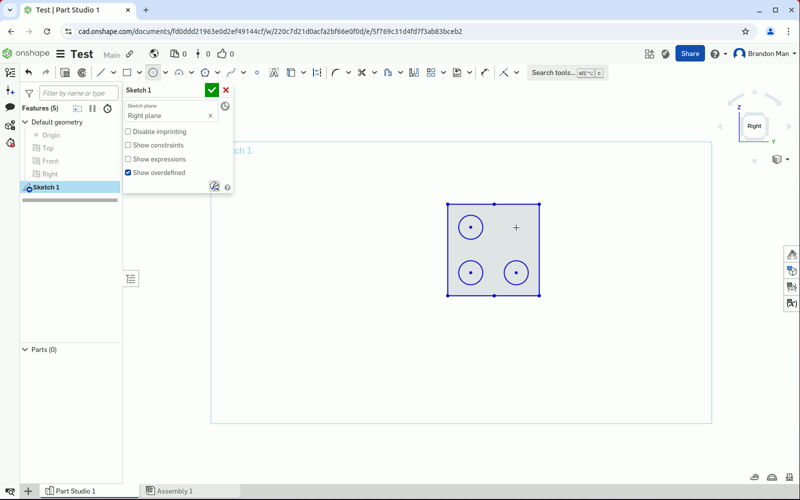
click(516, 227)
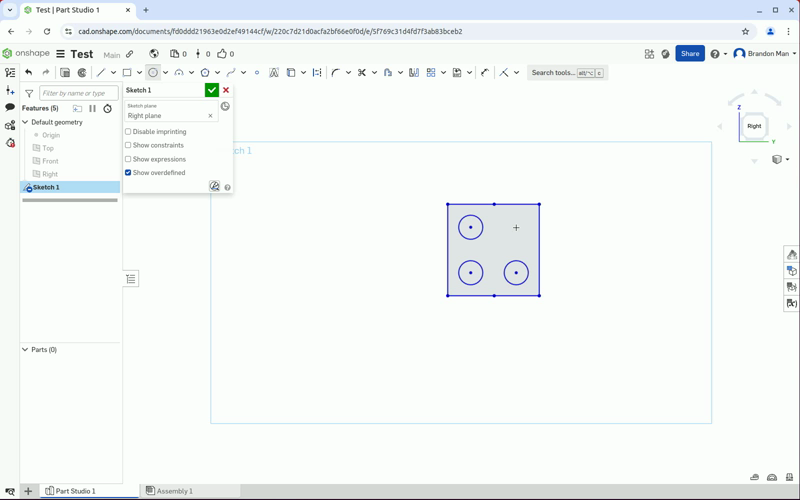
key_up(shift)
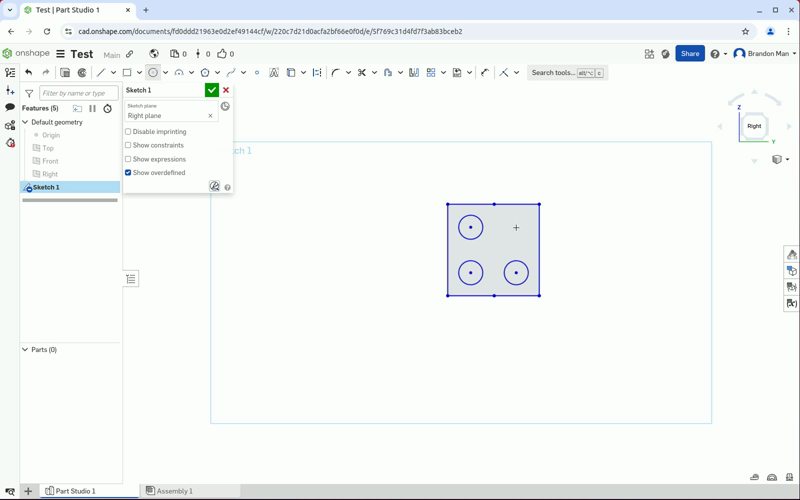
mouse_move(528, 227)
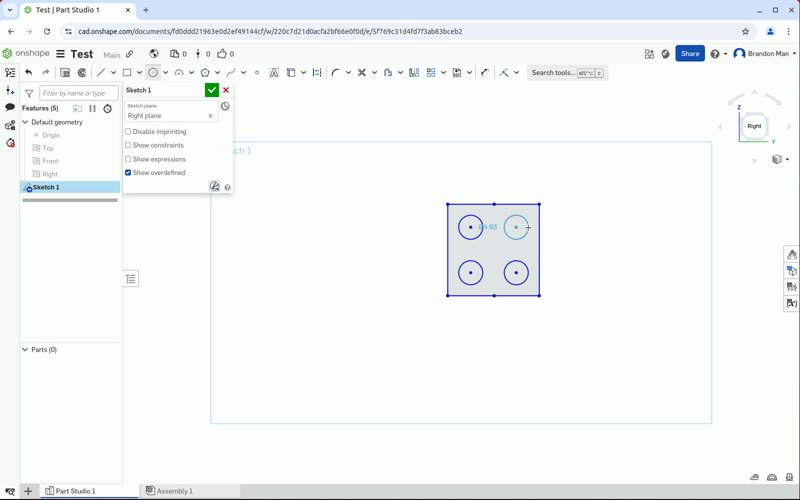
click(528, 227)
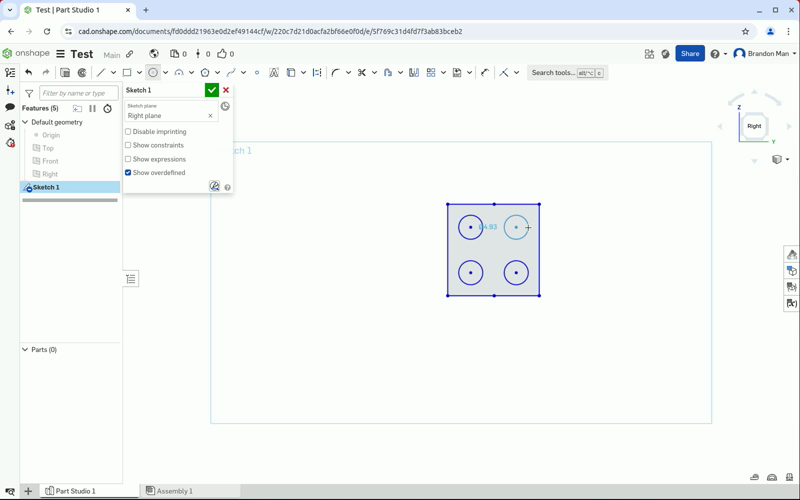
key(esc)
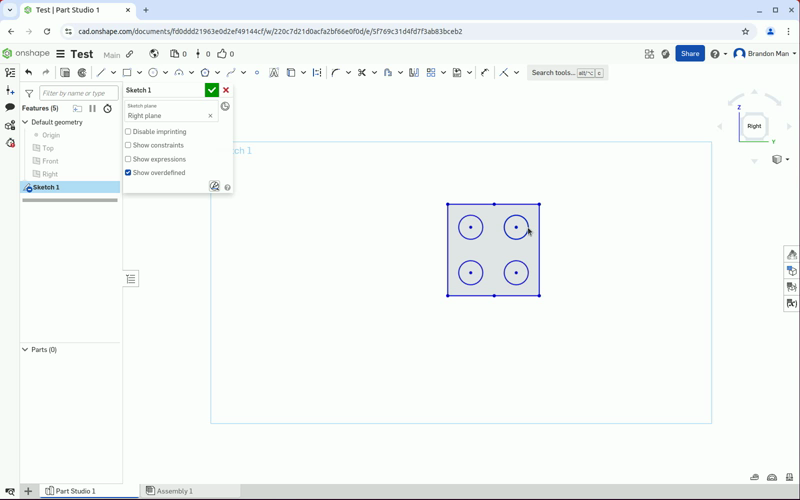
mouse_move(516, 289)
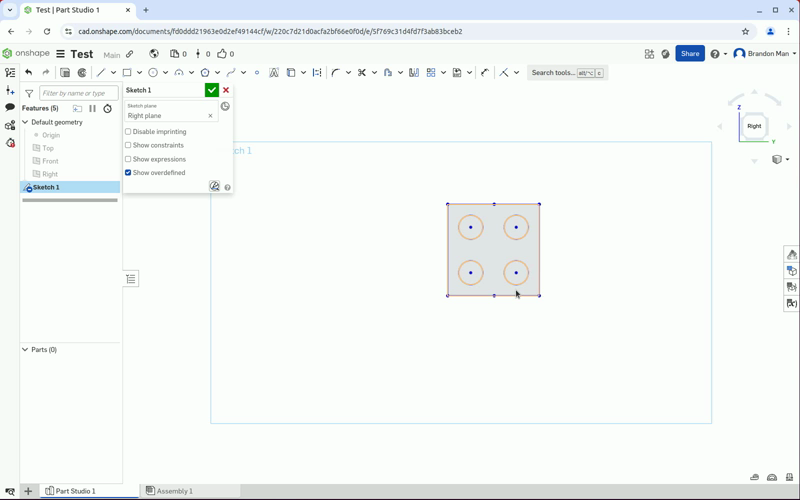
click(516, 289)
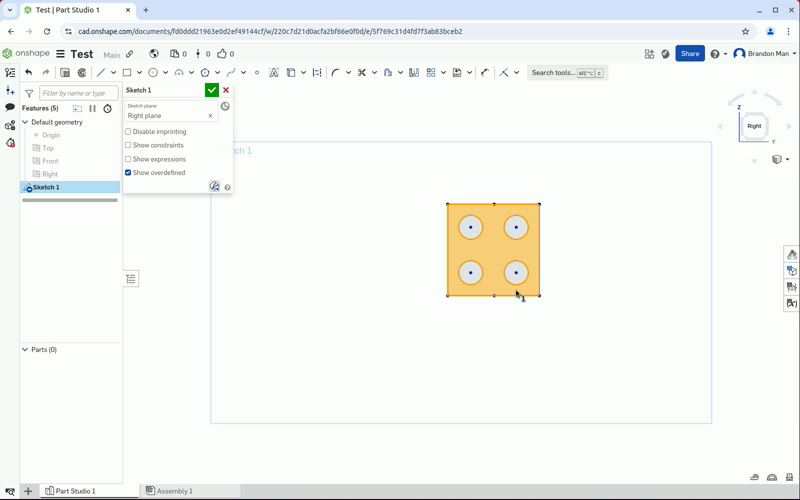
mouse_move(73, 352)
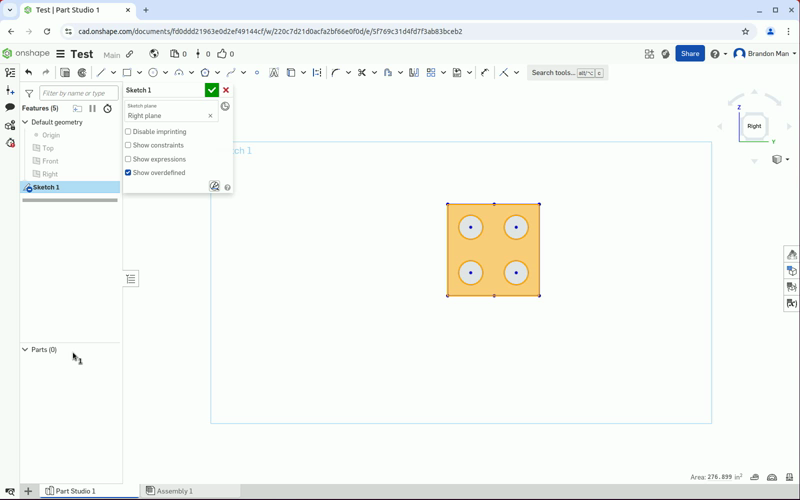
key(shift+y)
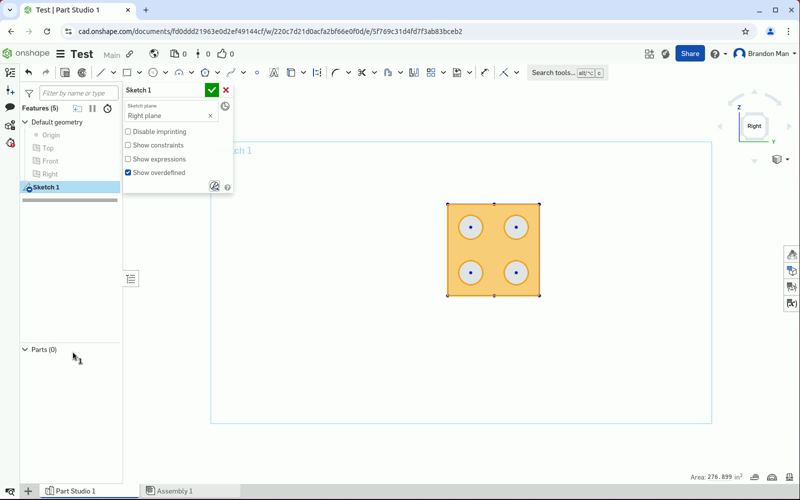
key(shift+e)
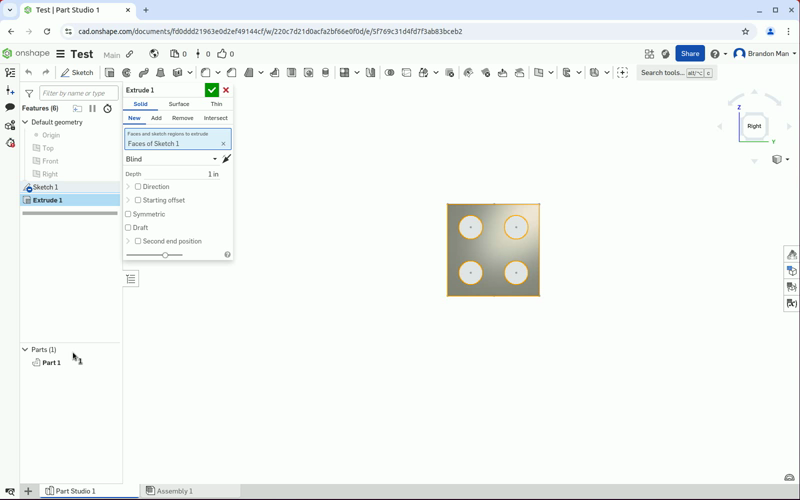
mouse_move(143, 106)
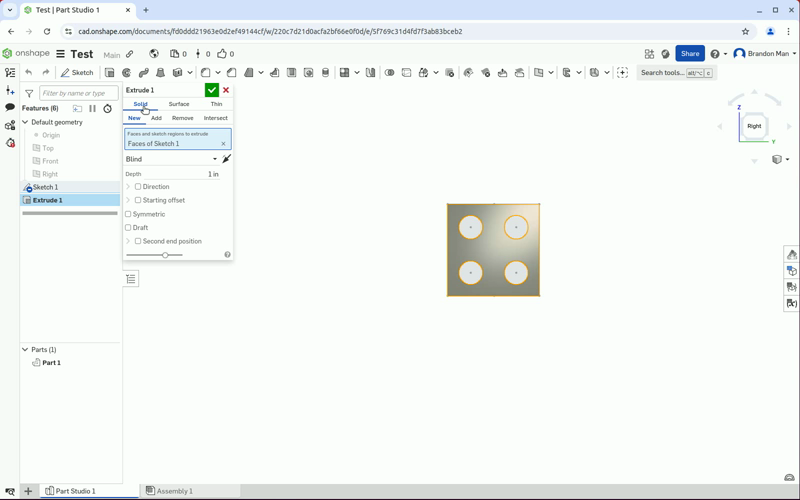
click(143, 106)
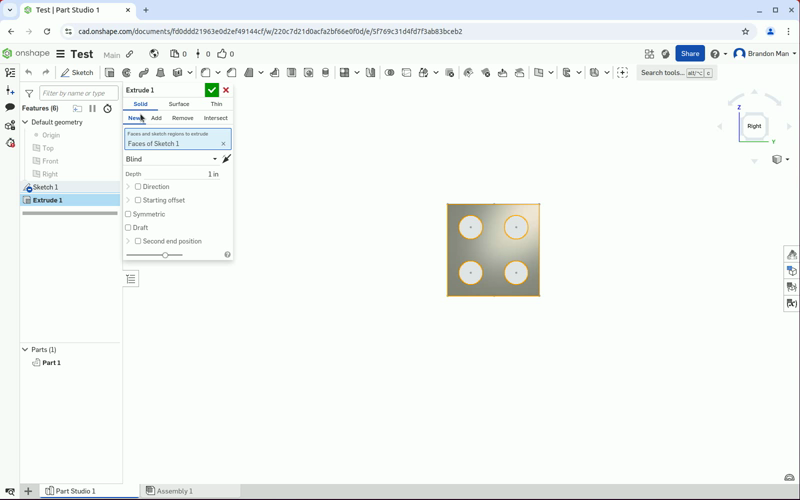
mouse_move(137, 120)
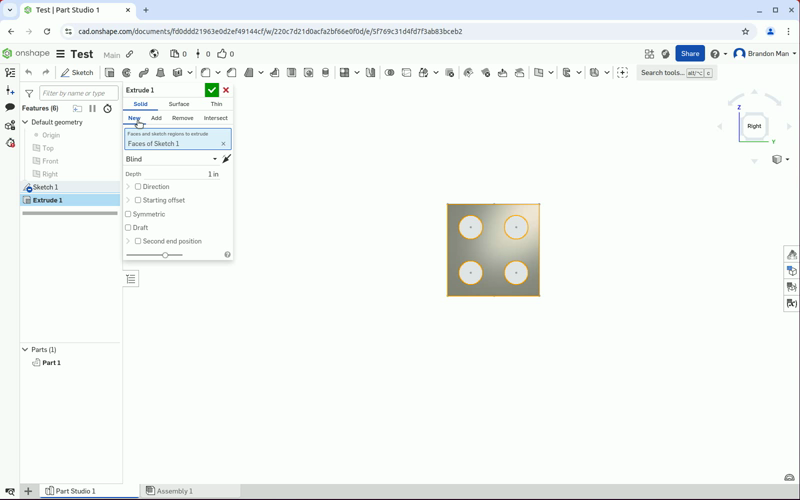
click(137, 120)
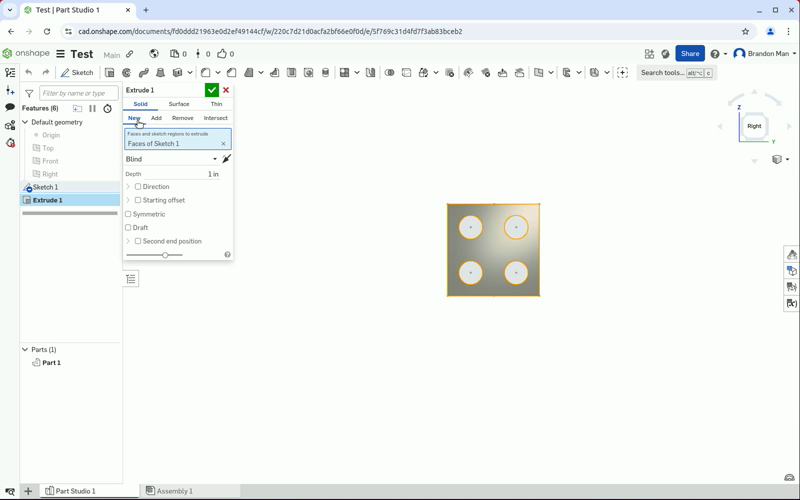
key(tab, 4)
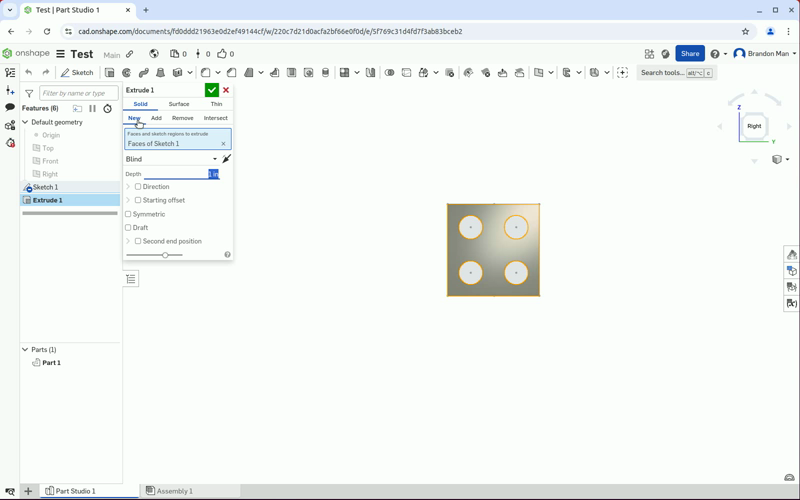
text(6.018)
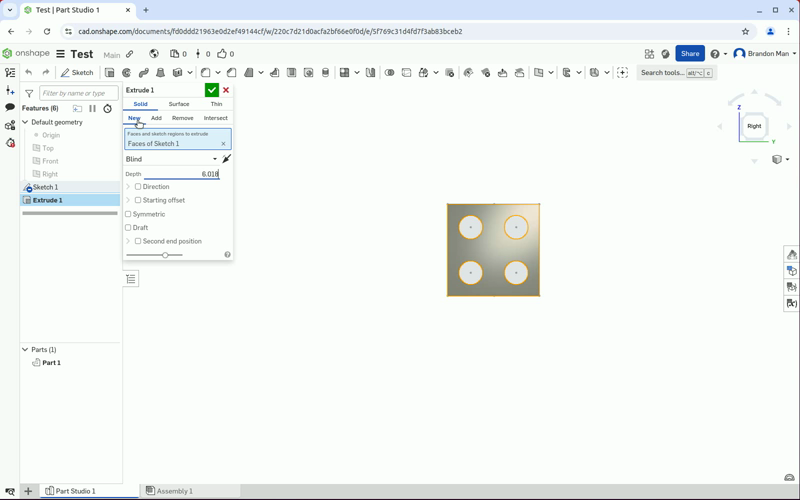
key(enter)
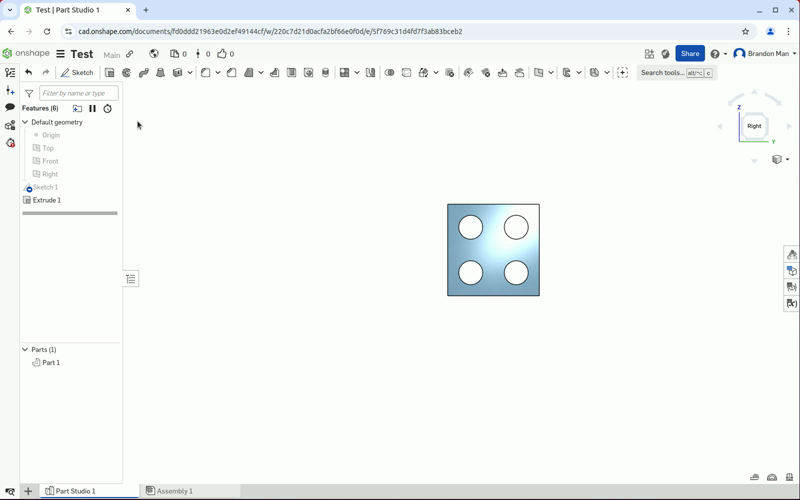
key(shift+h)
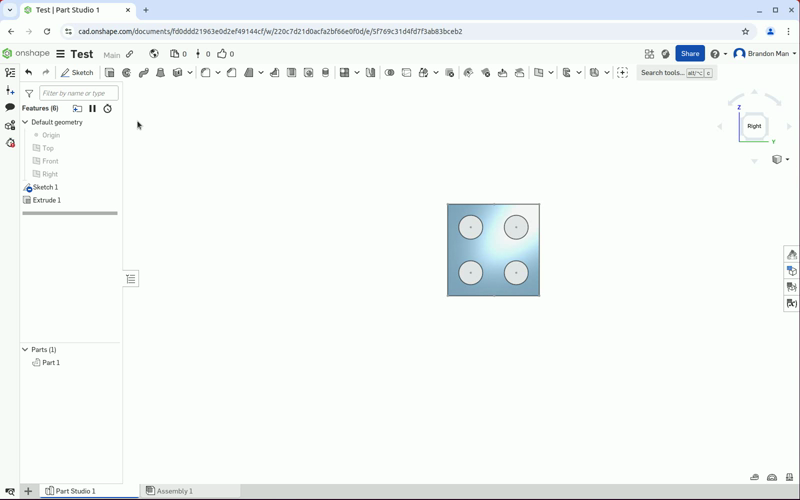
key(shift+h)
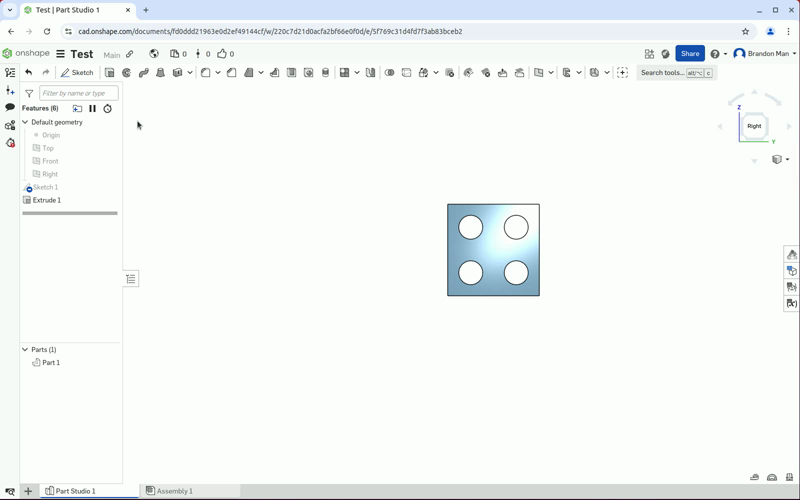
mouse_move(73, 189)
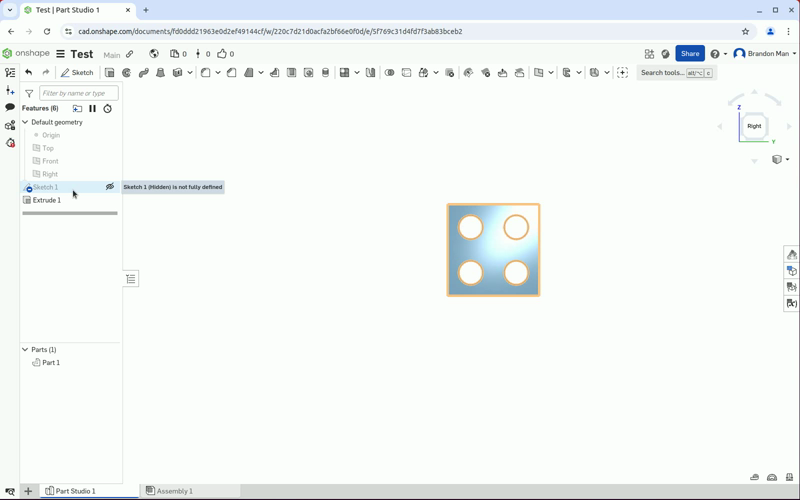
click(73, 189)
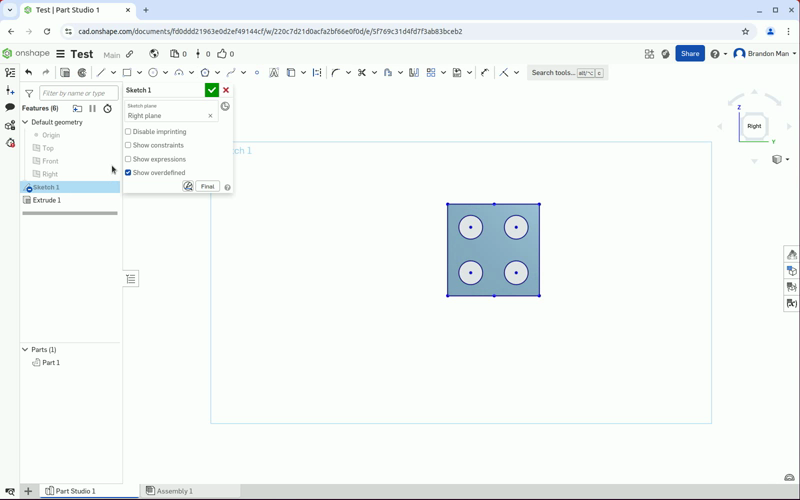
mouse_move(229, 92)
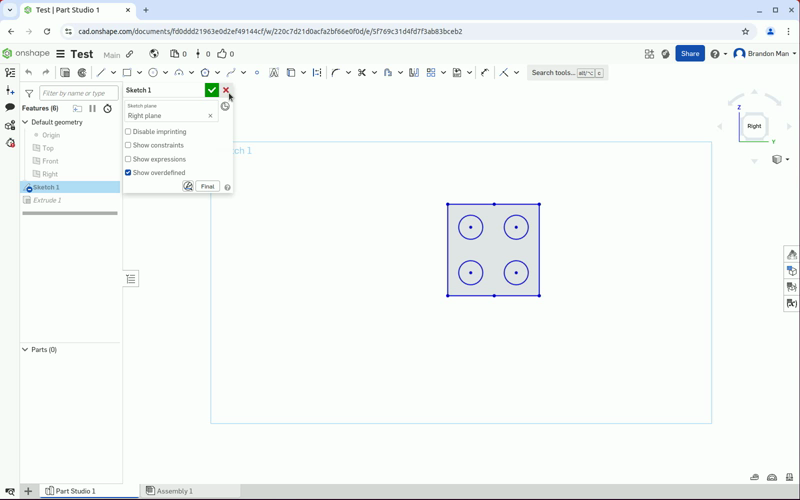
click(229, 92)
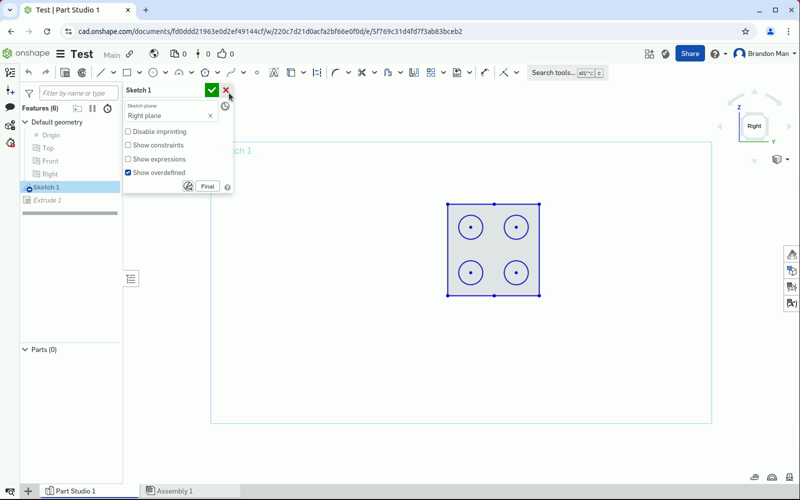
key(shift+s)
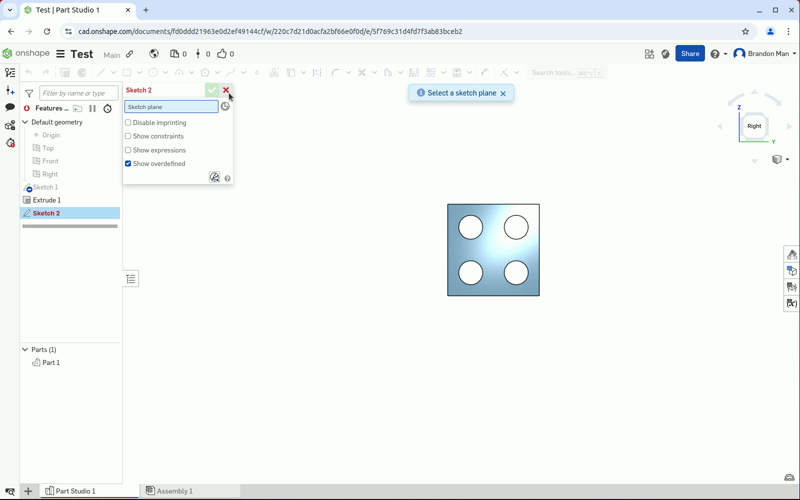
mouse_move(73, 176)
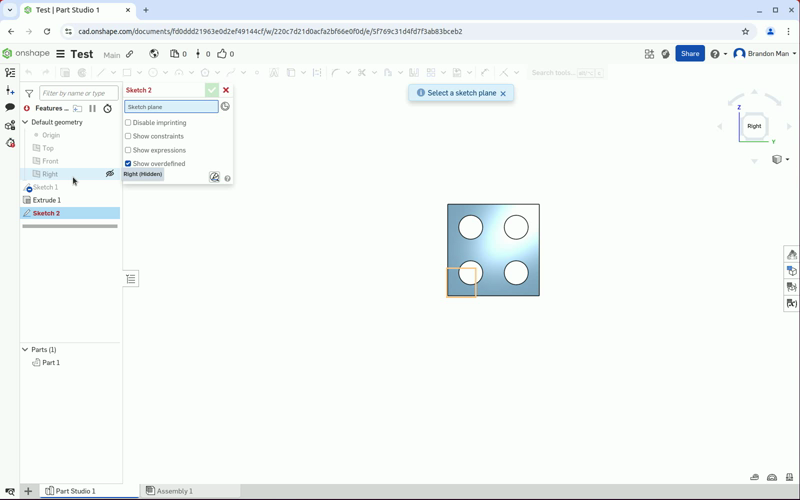
click(73, 176)
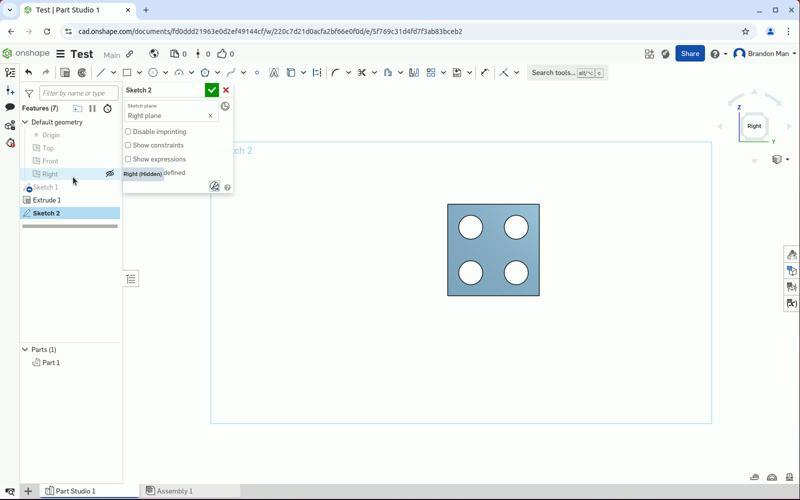
mouse_move(73, 352)
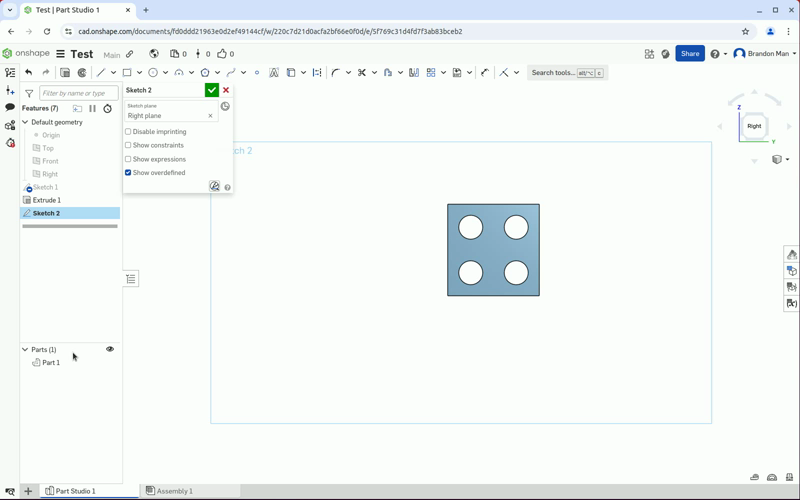
key(y)
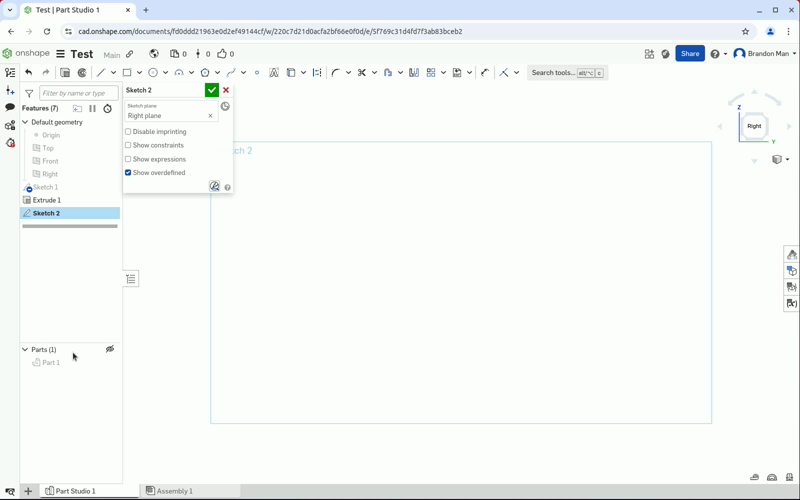
key(l)
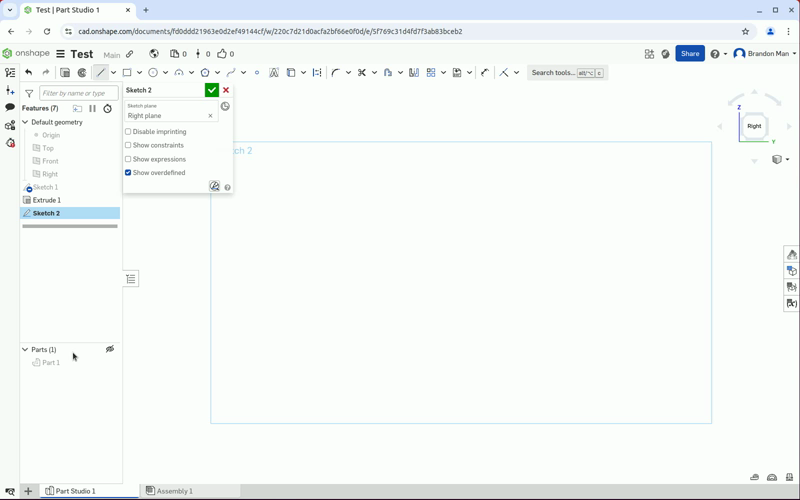
key_down(shift)
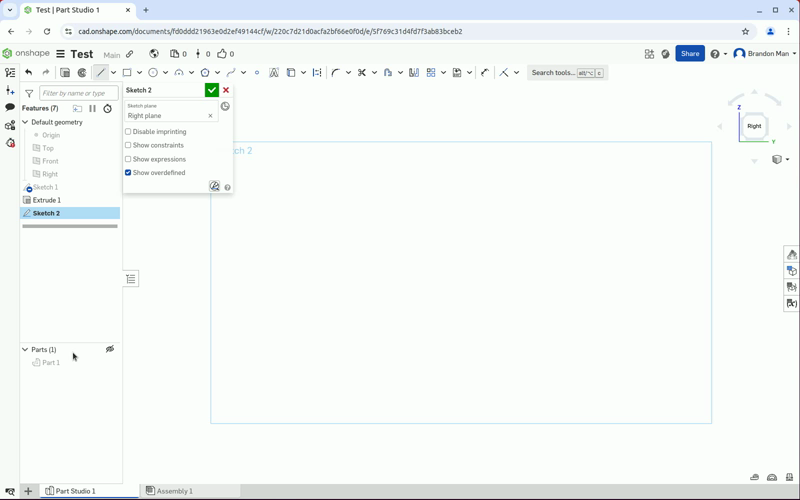
mouse_move(540, 295)
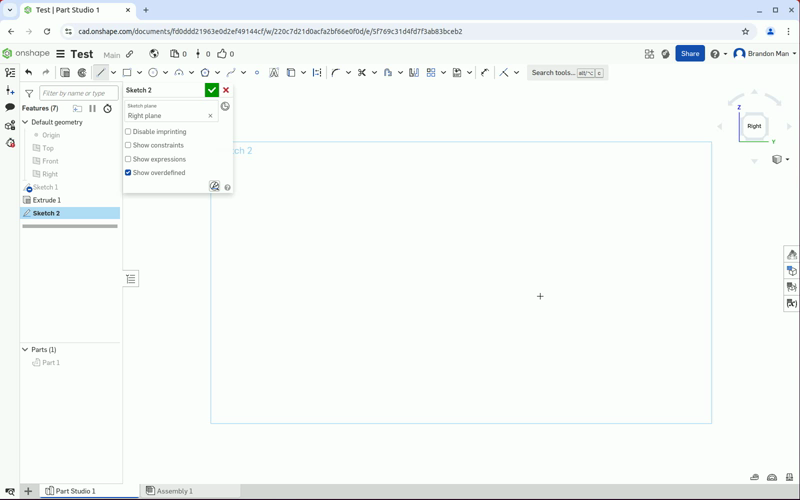
click(540, 295)
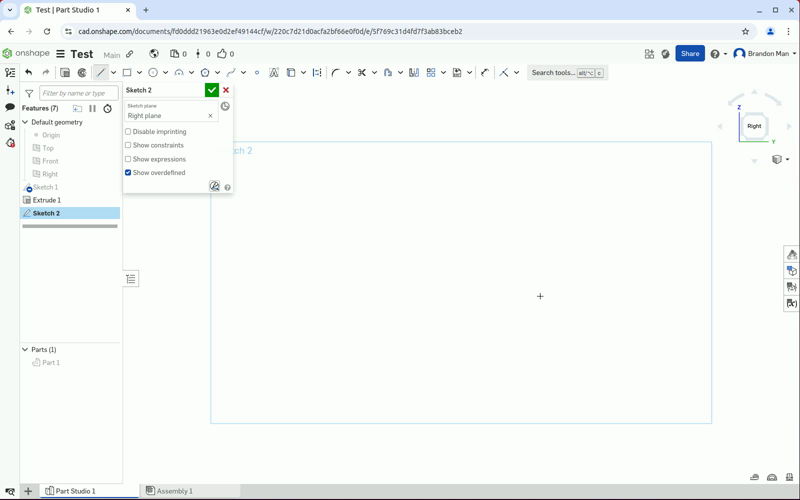
key_up(shift)
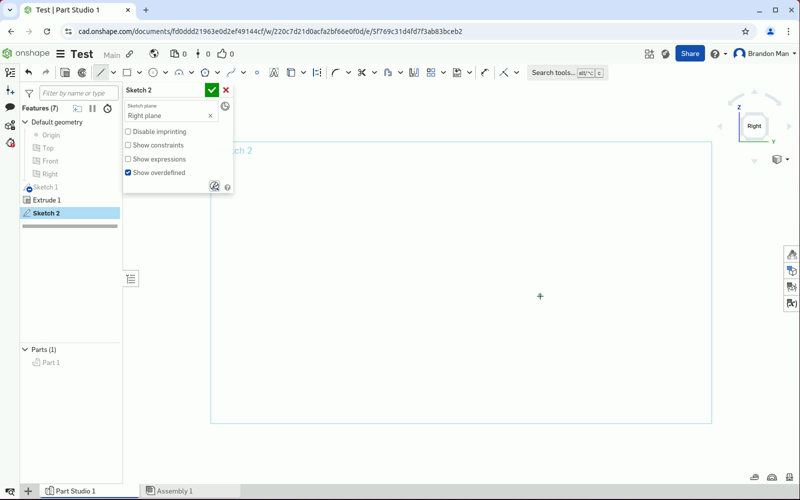
key_down(shift)
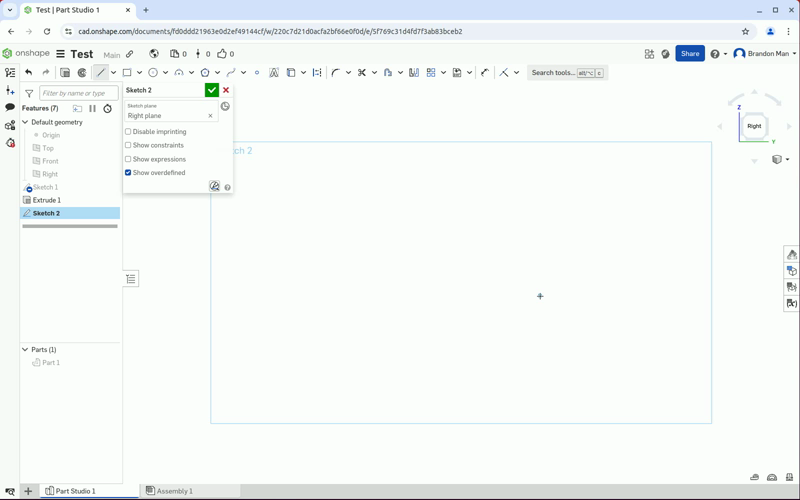
mouse_move(570, 295)
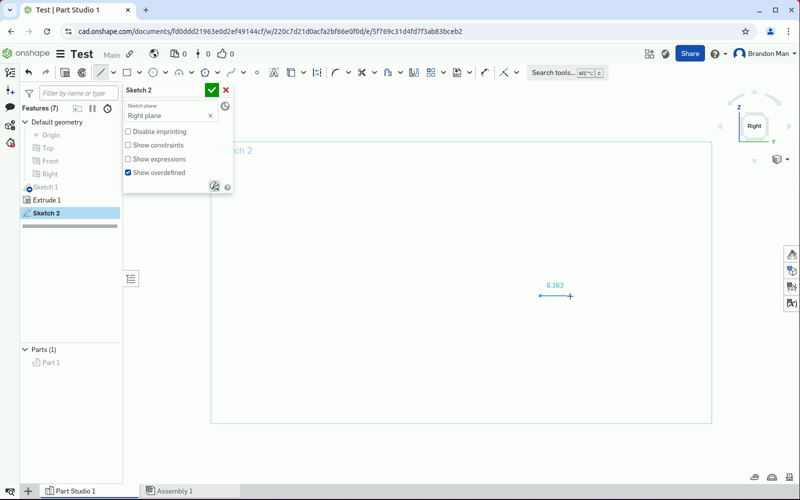
mouse_move(574, 295)
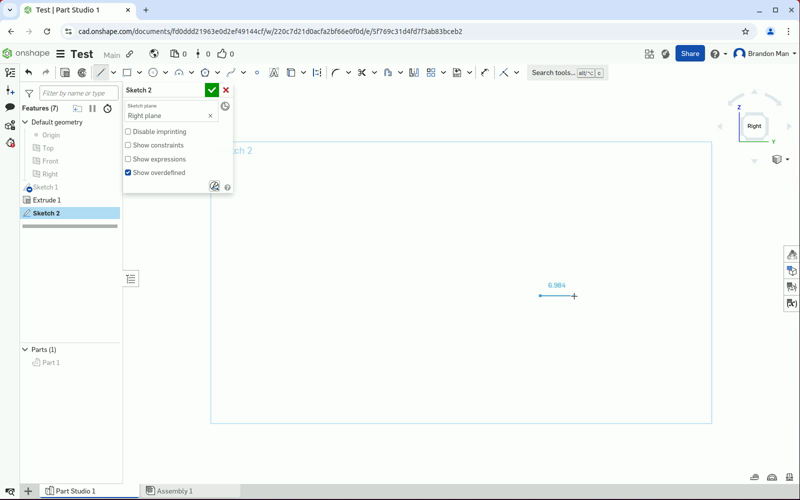
click(574, 295)
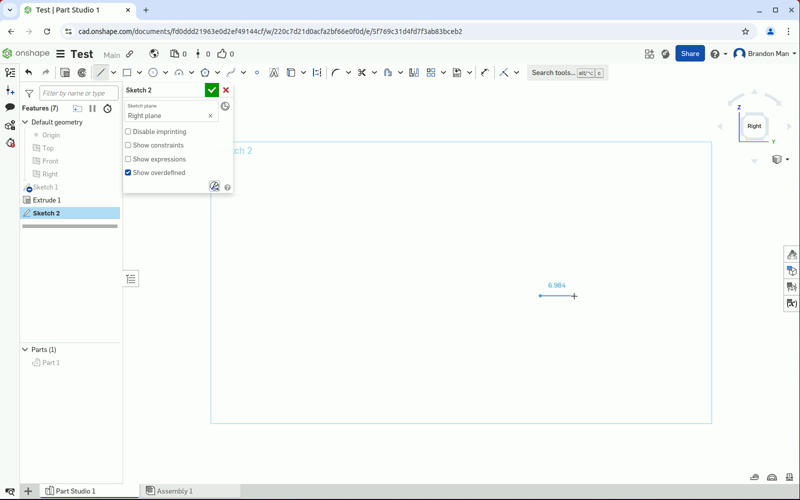
key_up(shift)
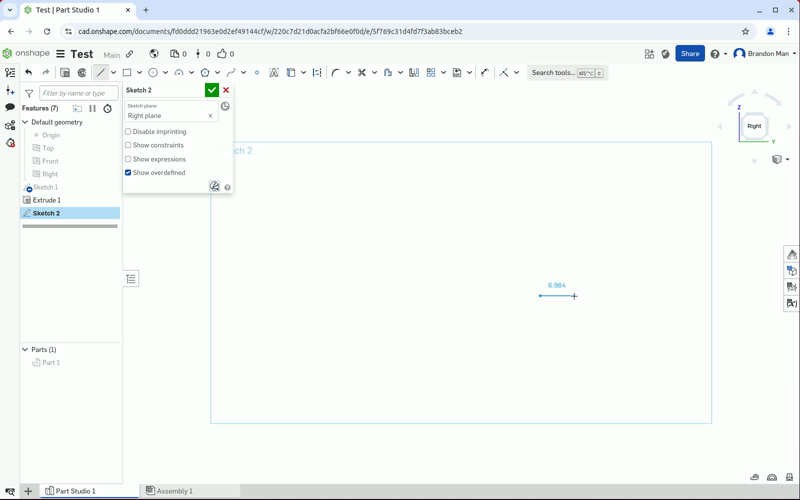
key_down(shift)
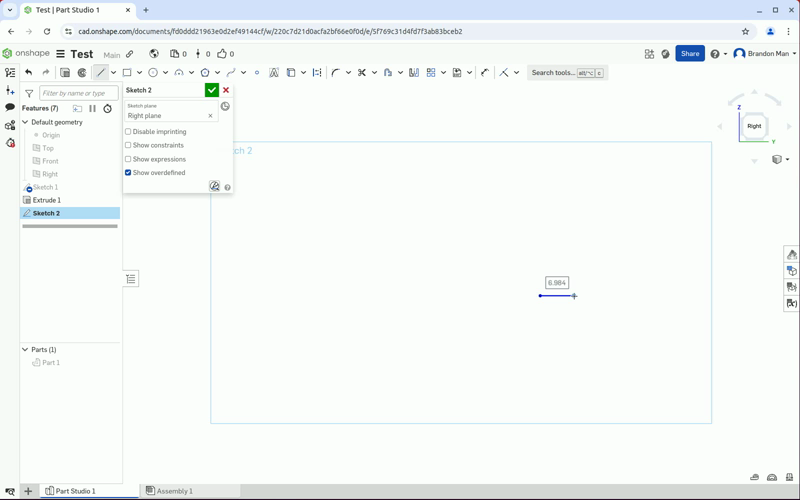
mouse_move(574, 204)
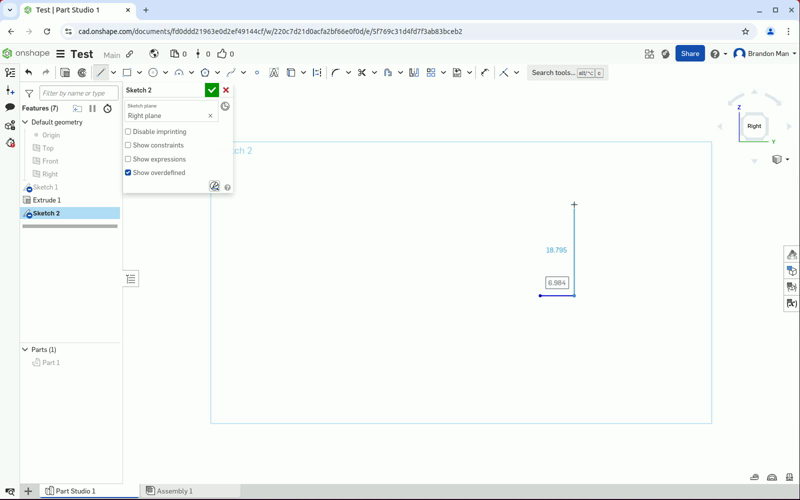
click(574, 204)
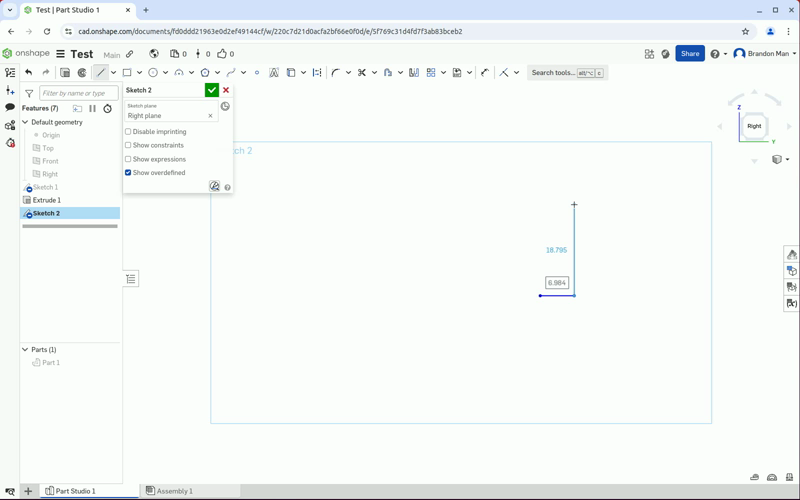
key_up(shift)
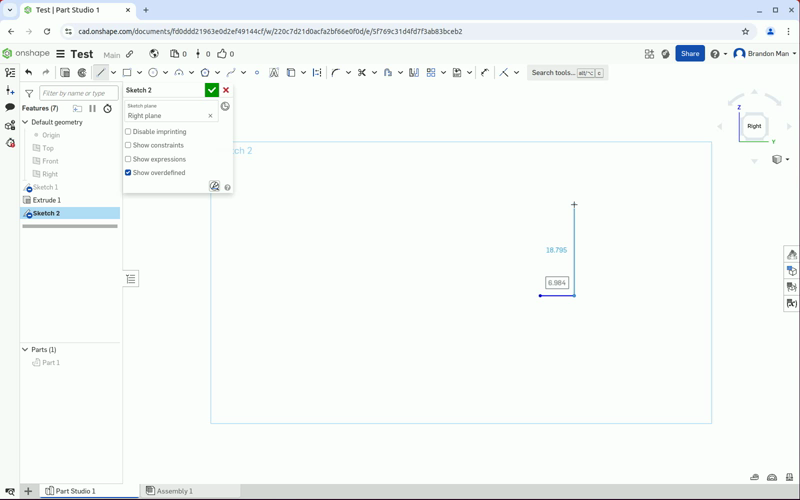
key_down(shift)
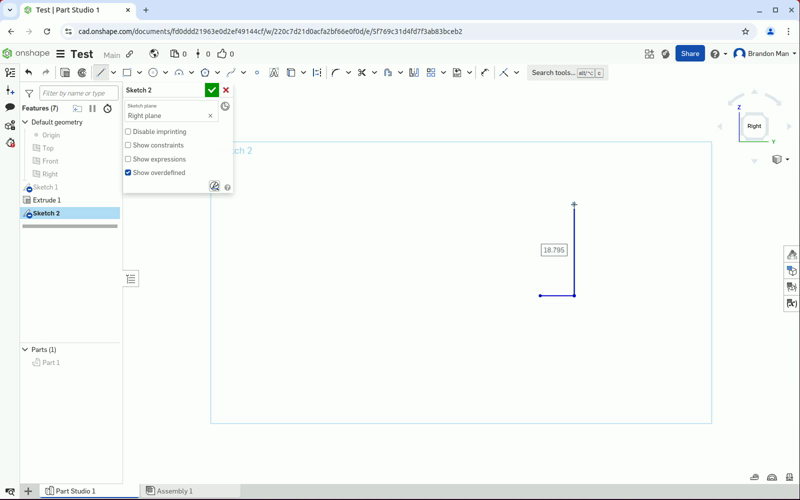
mouse_move(589, 204)
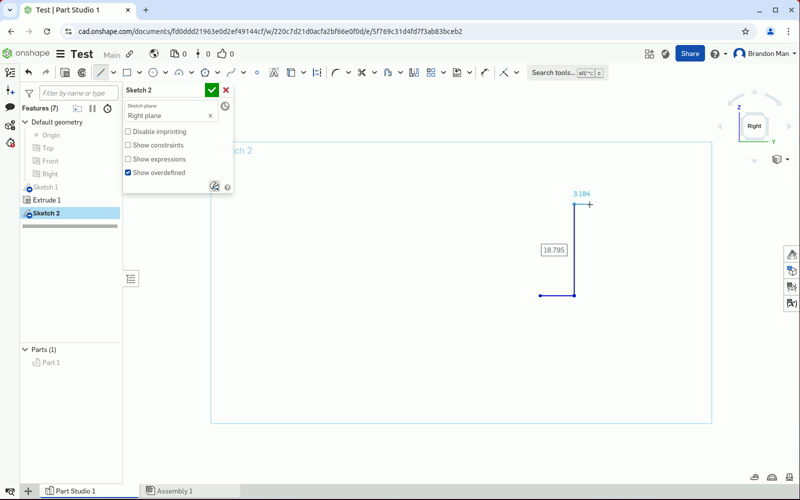
mouse_move(540, 204)
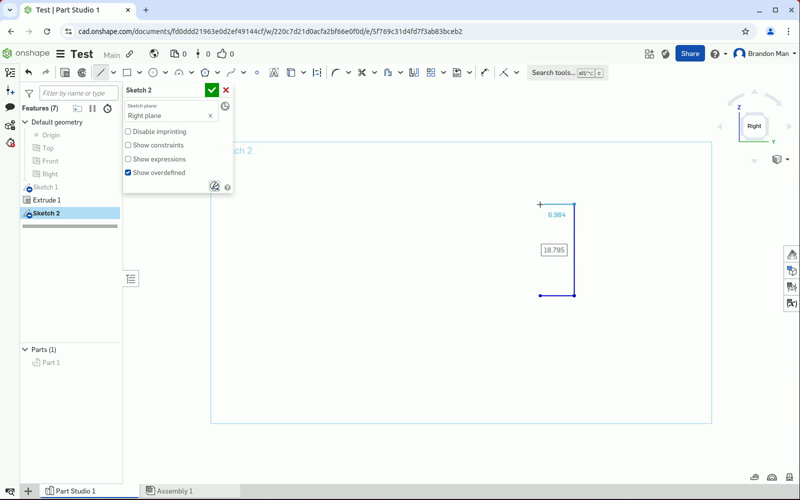
click(540, 204)
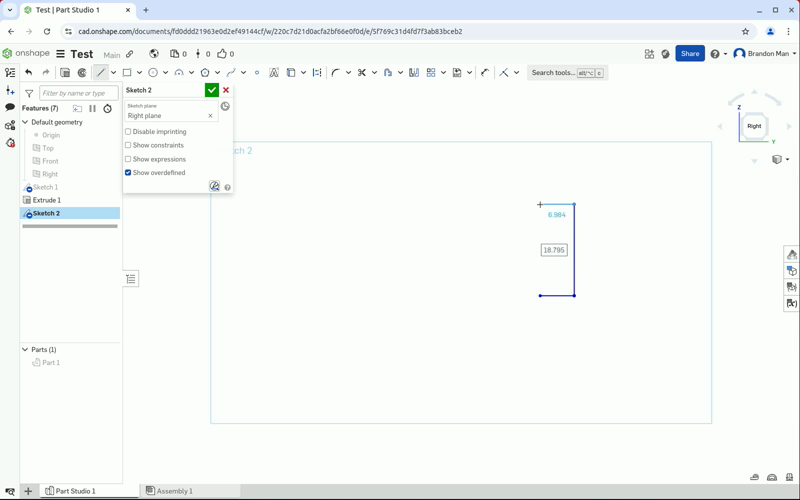
key_up(shift)
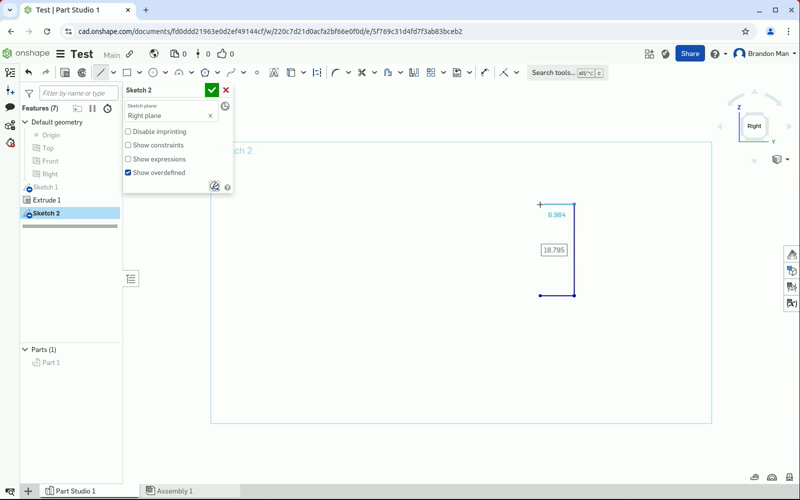
key_down(shift)
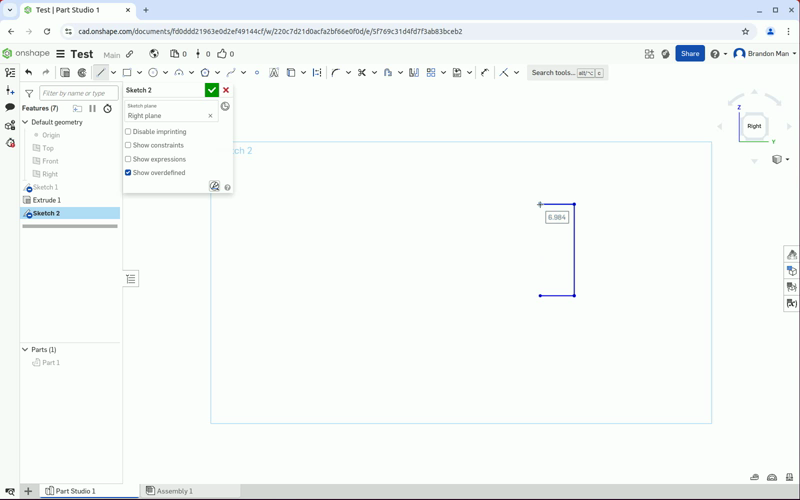
mouse_move(540, 295)
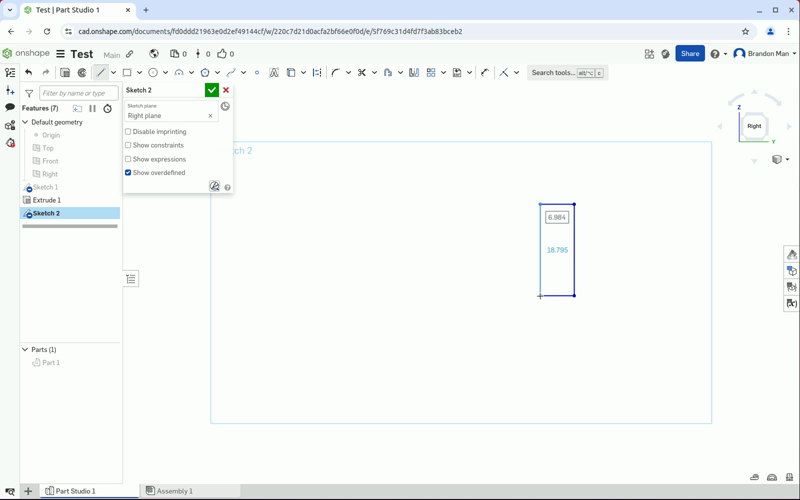
key_up(shift)
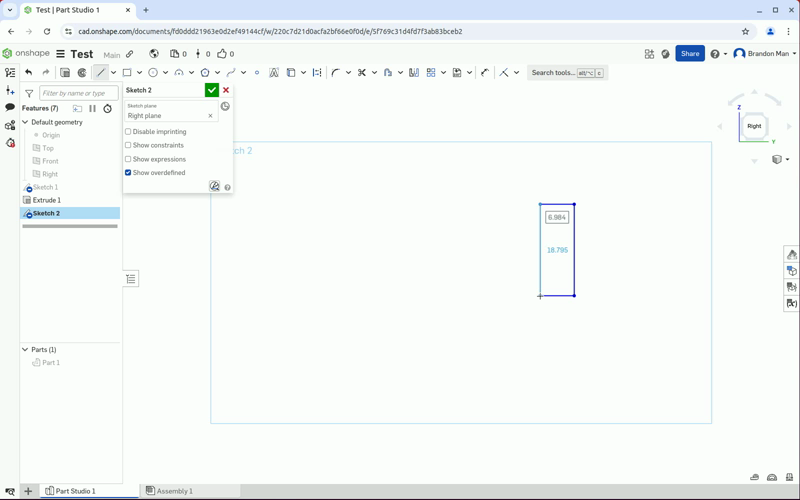
click(540, 295)
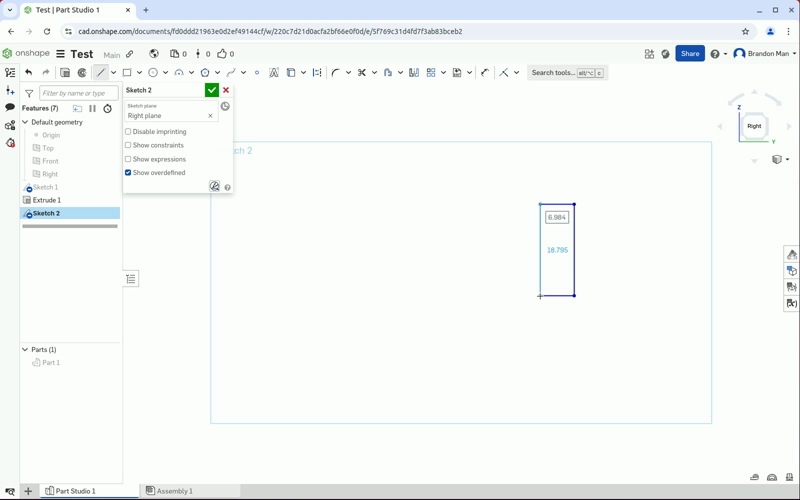
key(esc)
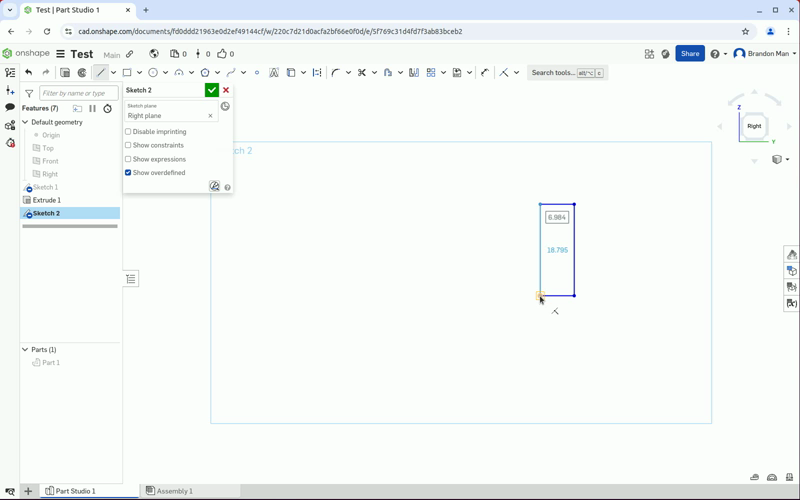
mouse_move(547, 236)
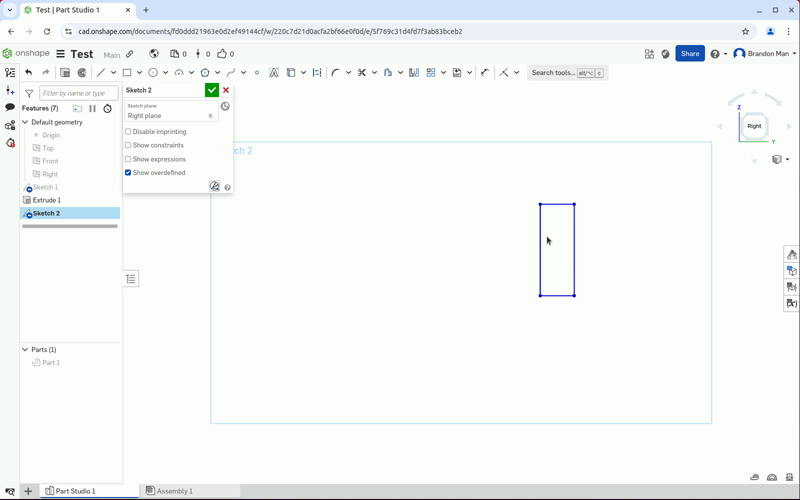
click(547, 236)
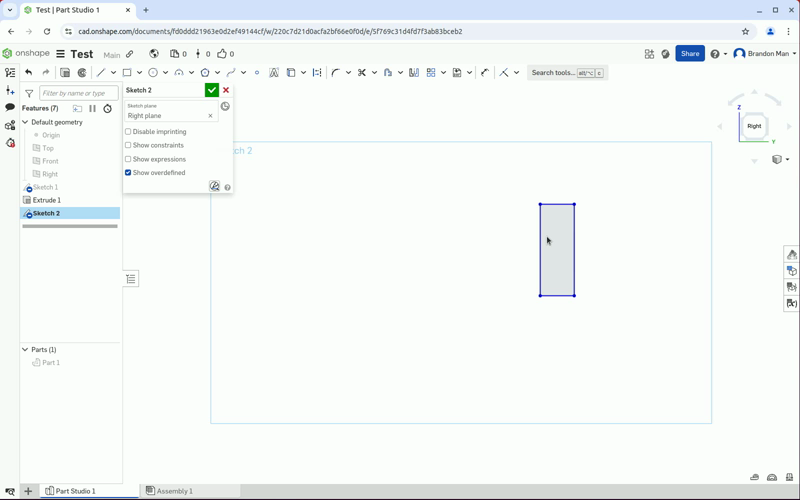
mouse_move(73, 352)
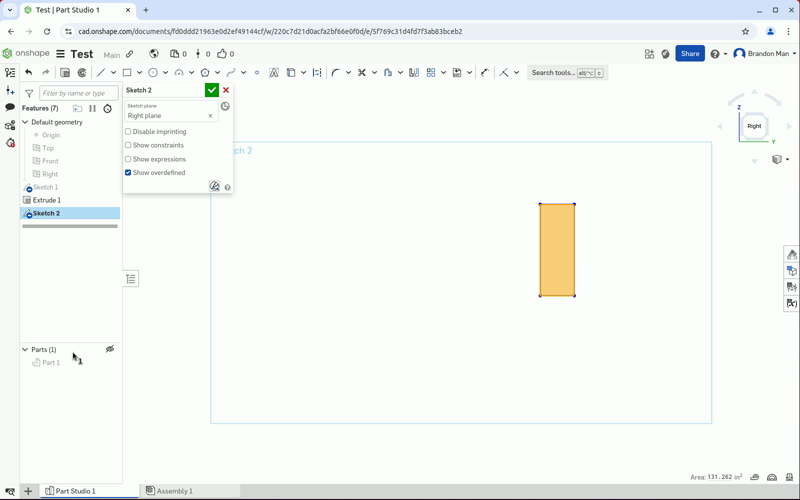
key(shift+y)
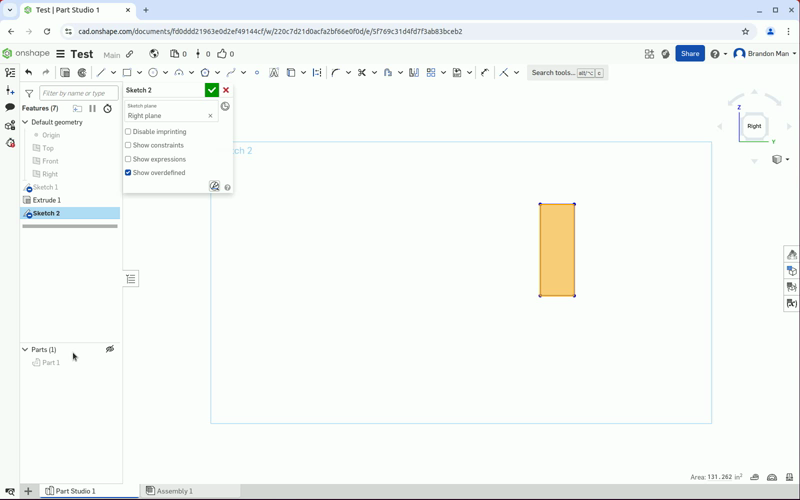
key(shift+e)
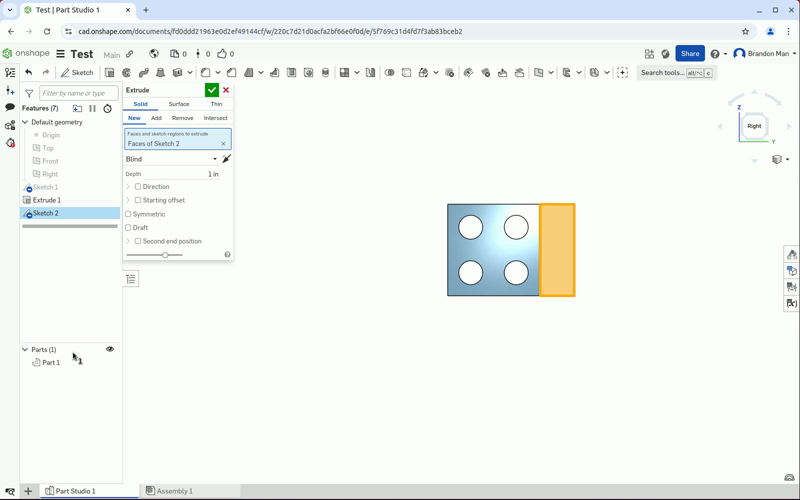
mouse_move(143, 106)
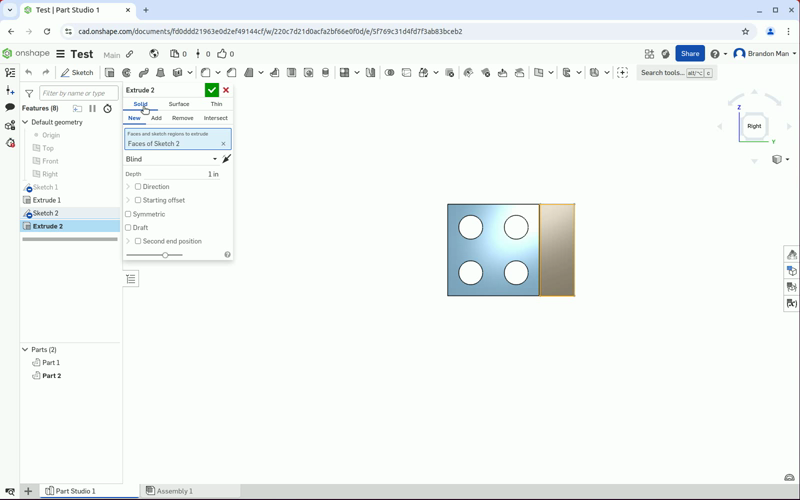
click(143, 106)
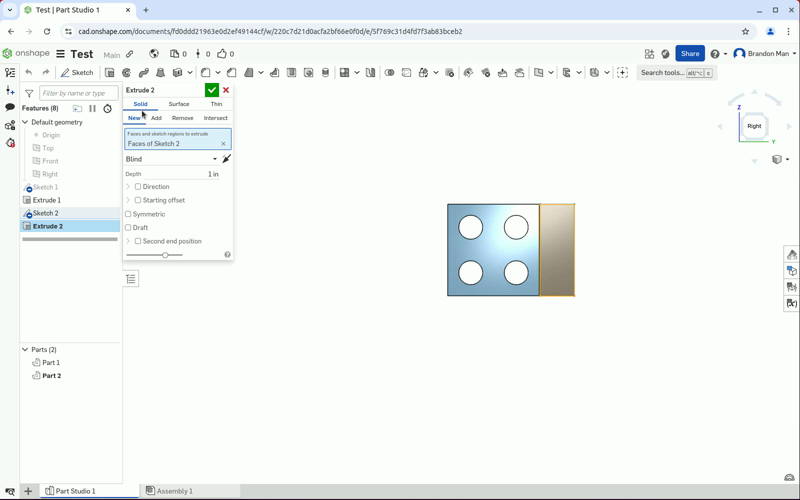
mouse_move(137, 120)
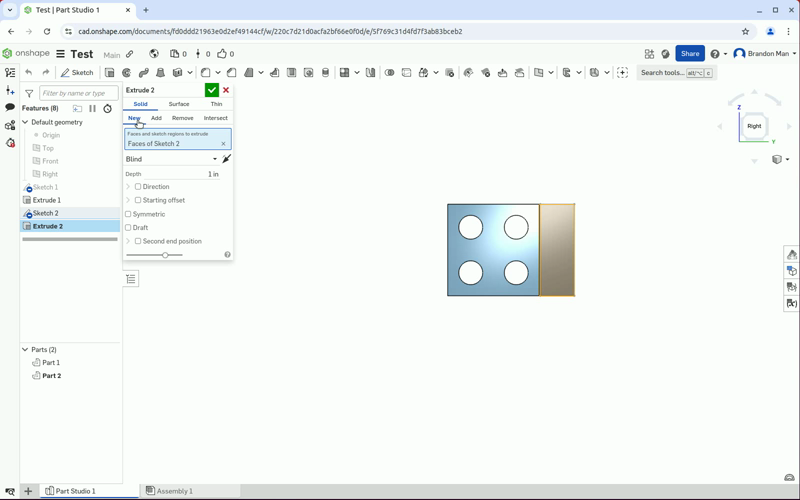
click(137, 120)
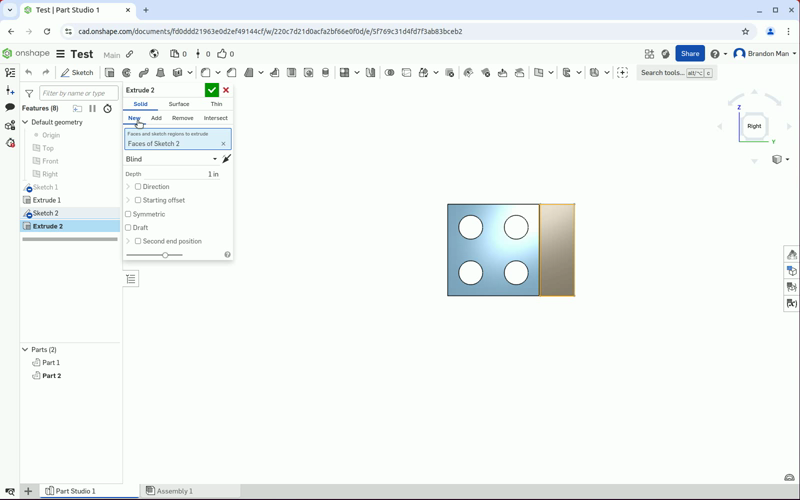
key(tab, 4)
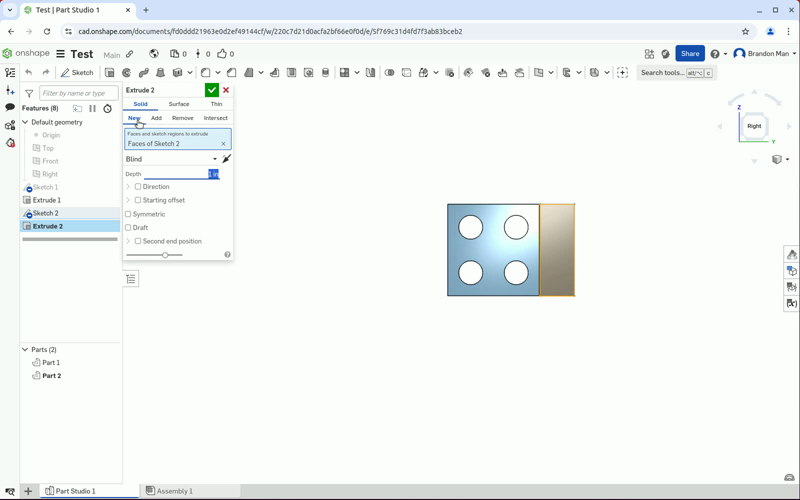
text(6.018)
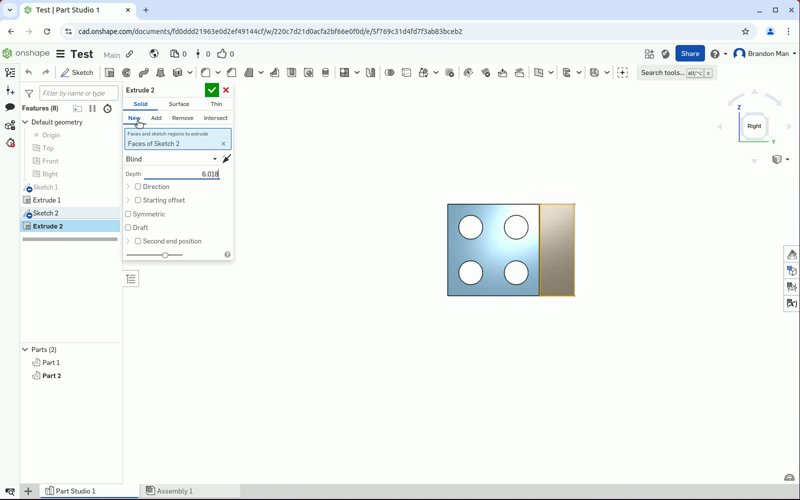
key(enter)
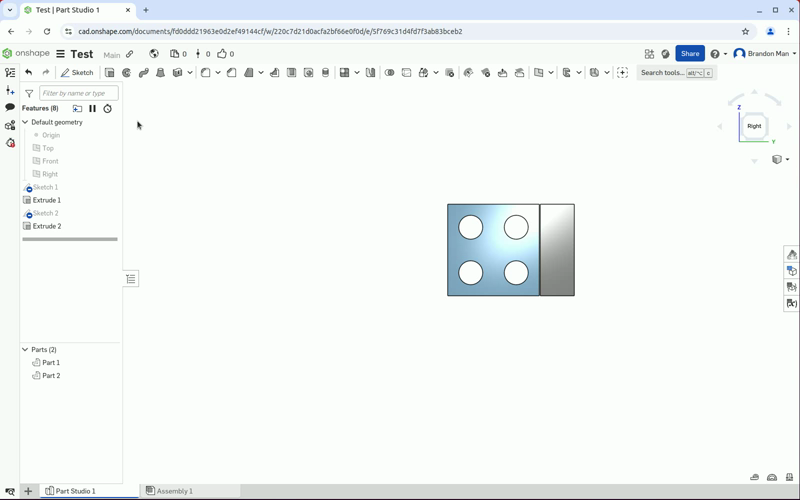
key(shift+h)
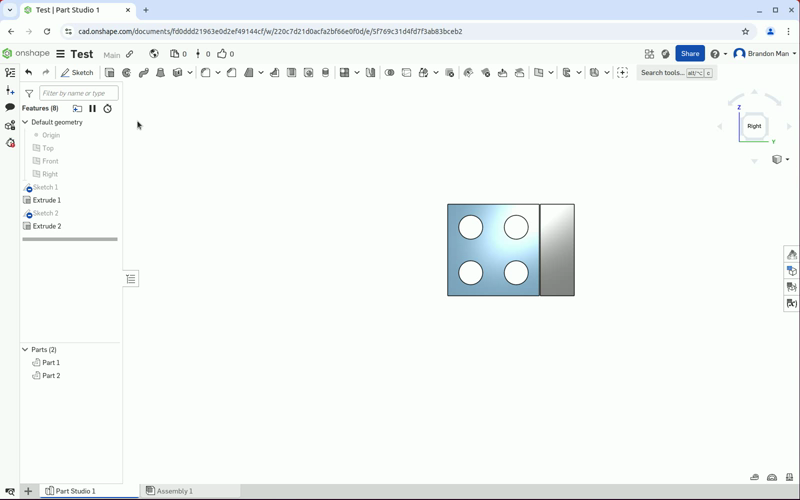
key(shift+h)
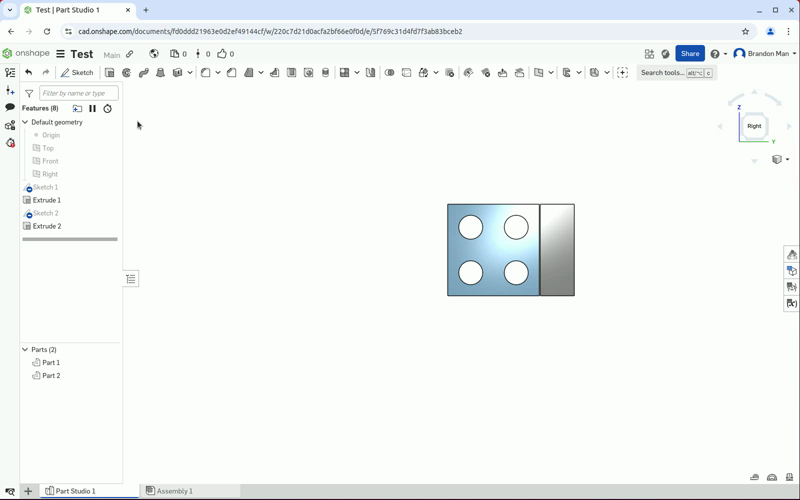
mouse_move(73, 189)
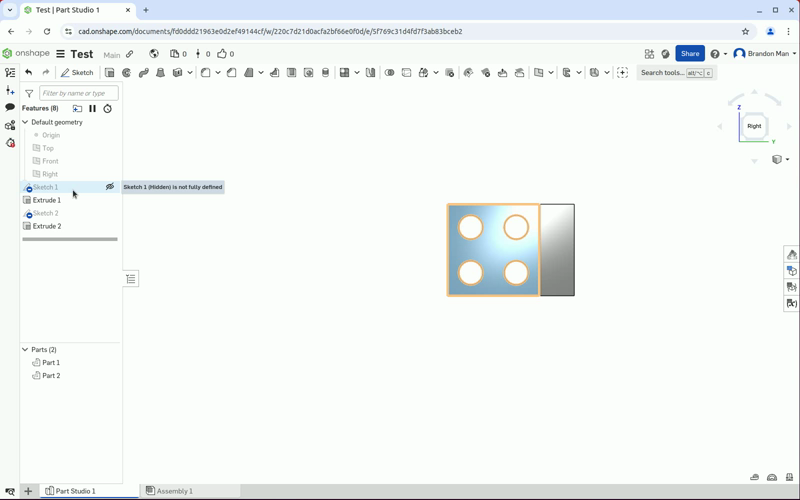
click(73, 189)
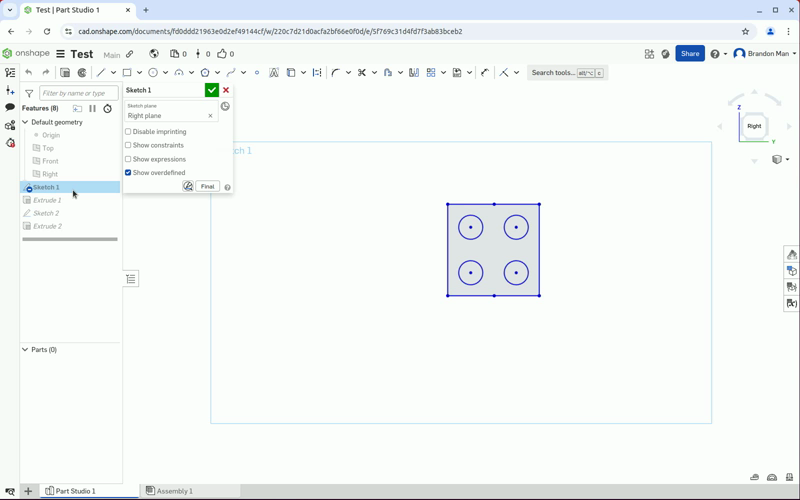
mouse_move(229, 92)
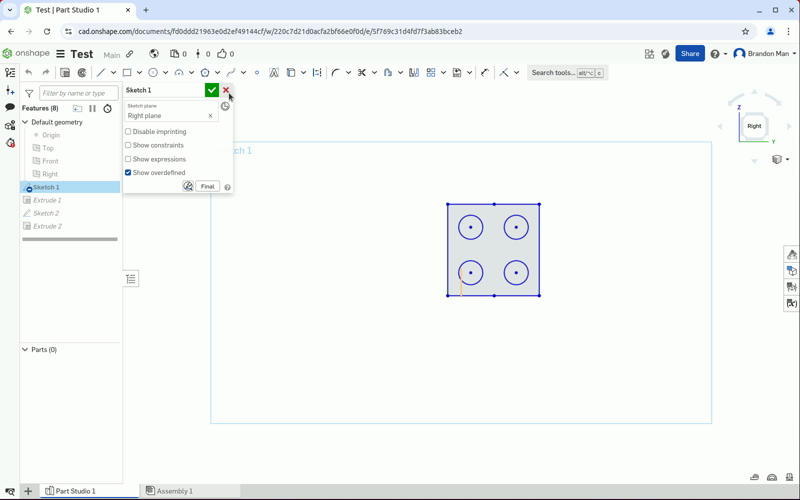
click(229, 92)
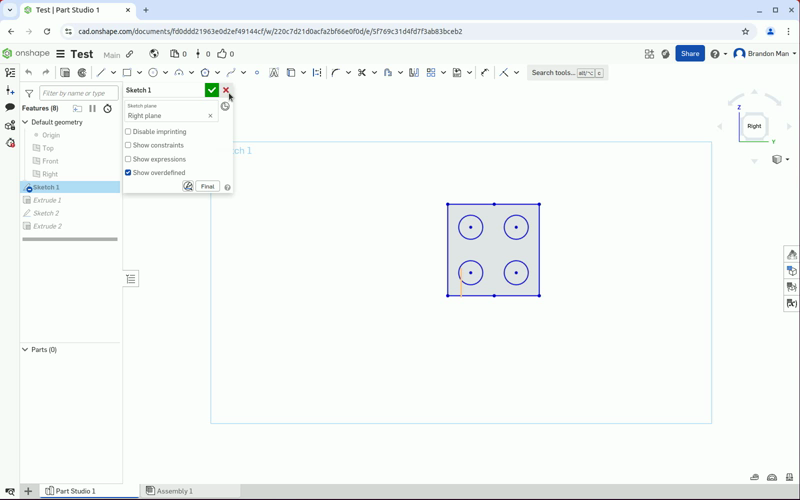
key(shift+s)
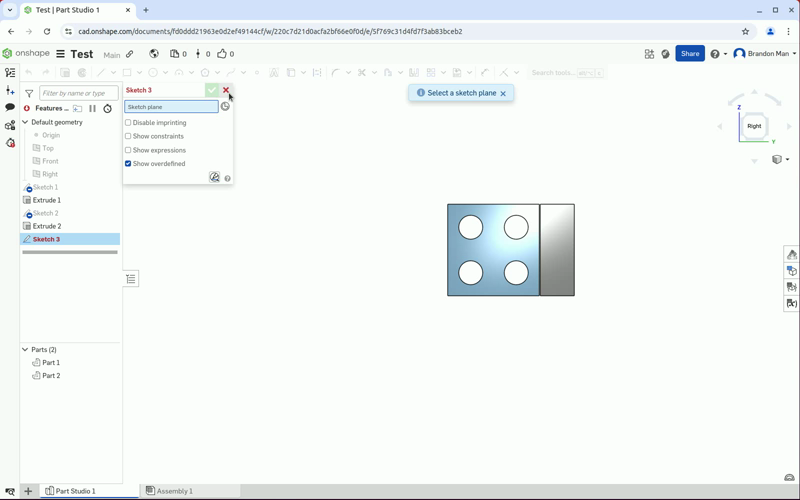
mouse_move(73, 176)
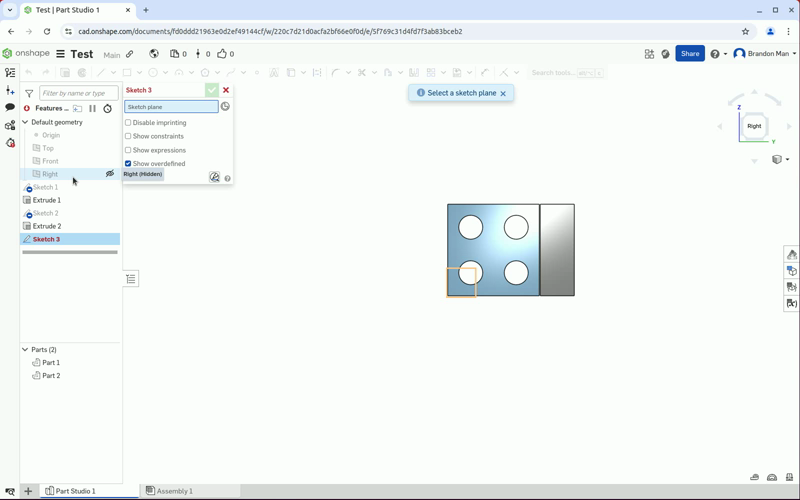
click(73, 176)
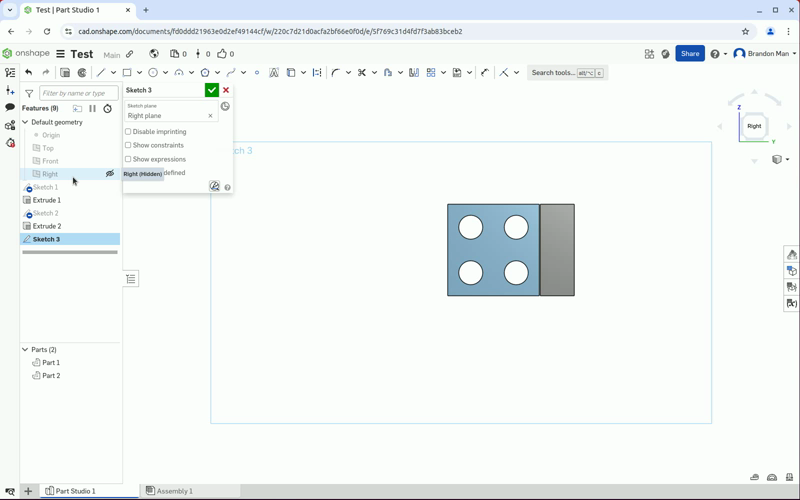
mouse_move(73, 352)
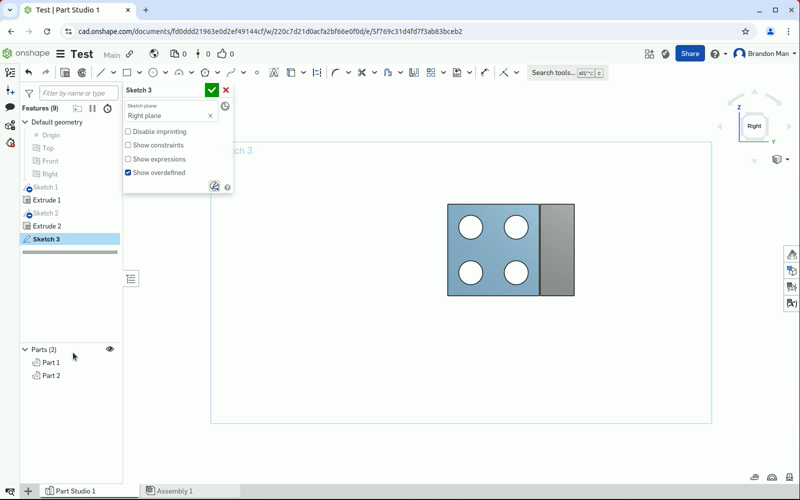
key(y)
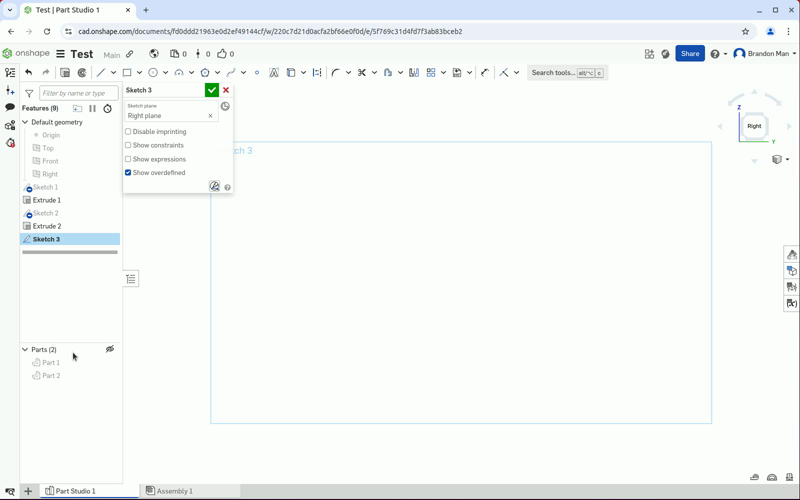
key(l)
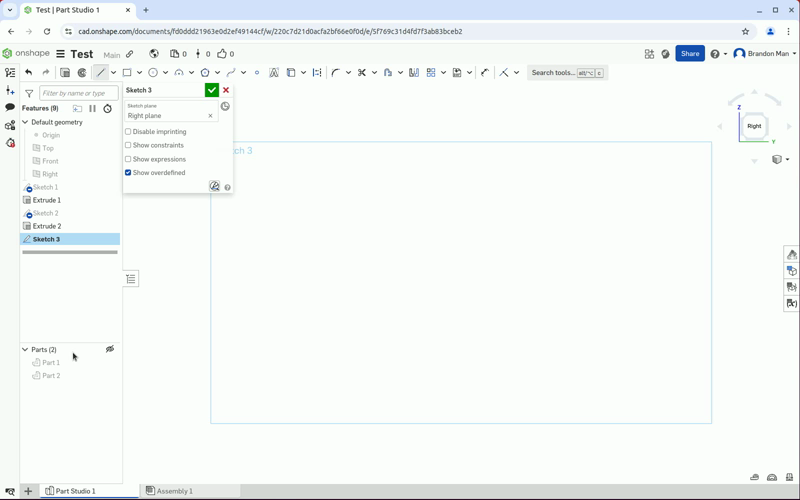
key_down(shift)
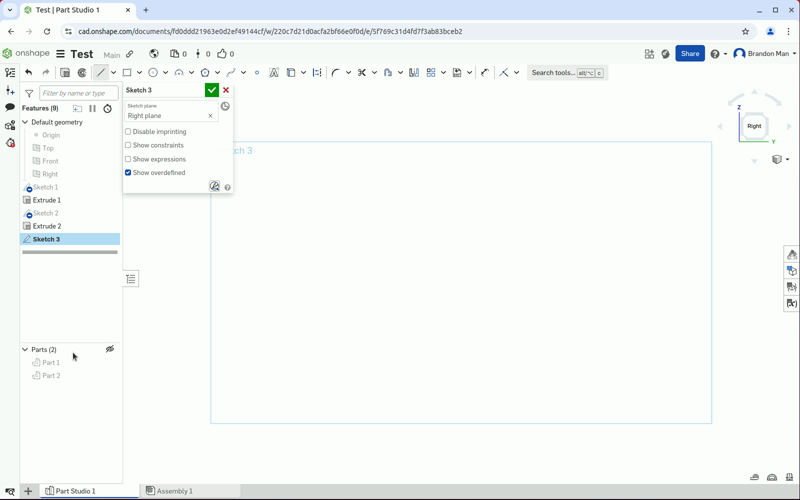
mouse_move(414, 328)
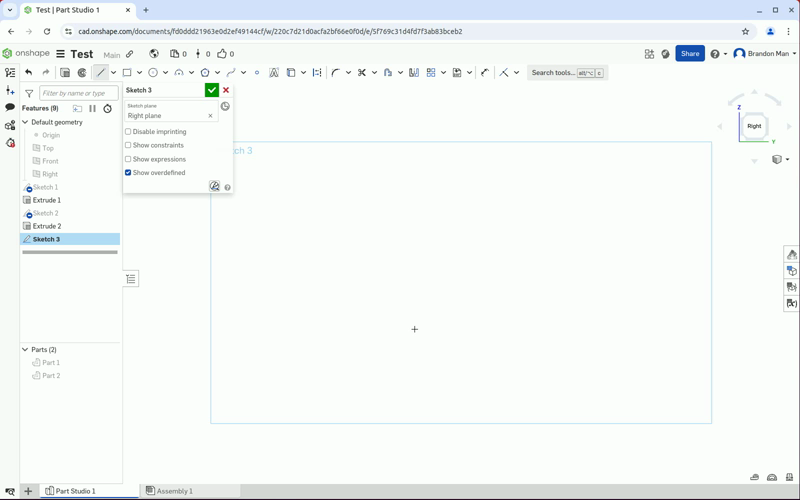
click(414, 328)
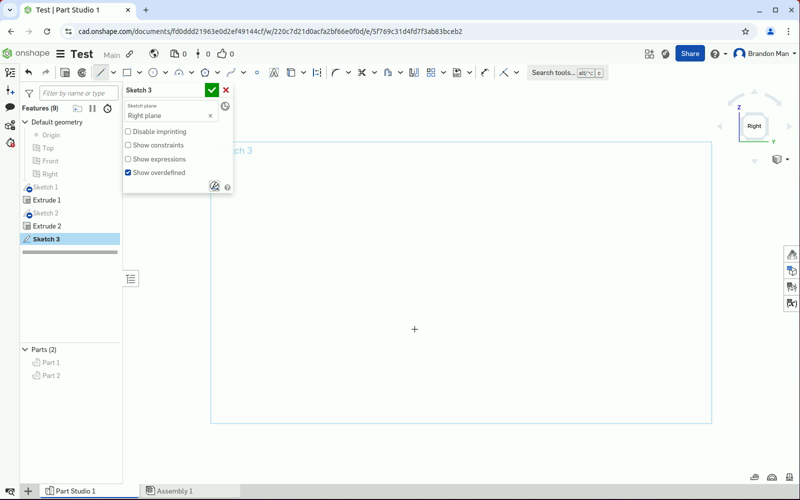
key_up(shift)
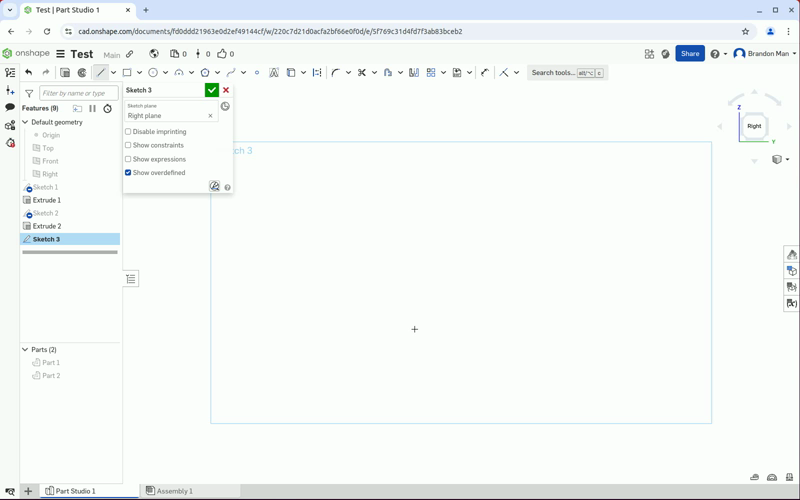
key_down(shift)
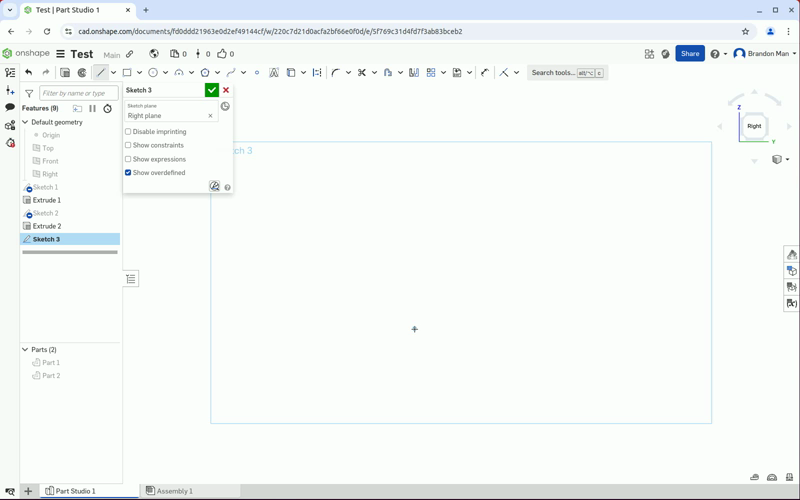
mouse_move(444, 328)
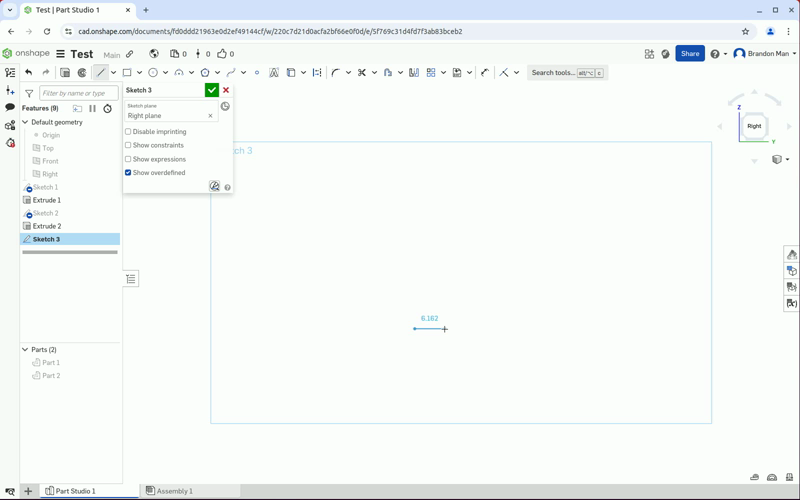
mouse_move(448, 328)
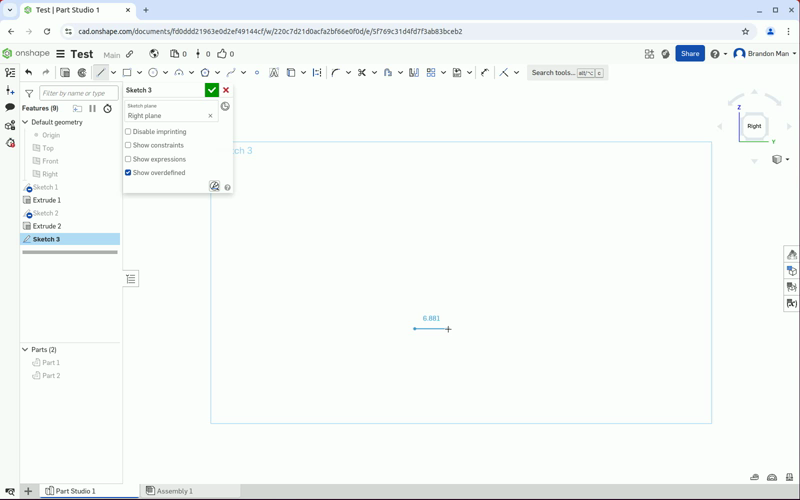
click(448, 328)
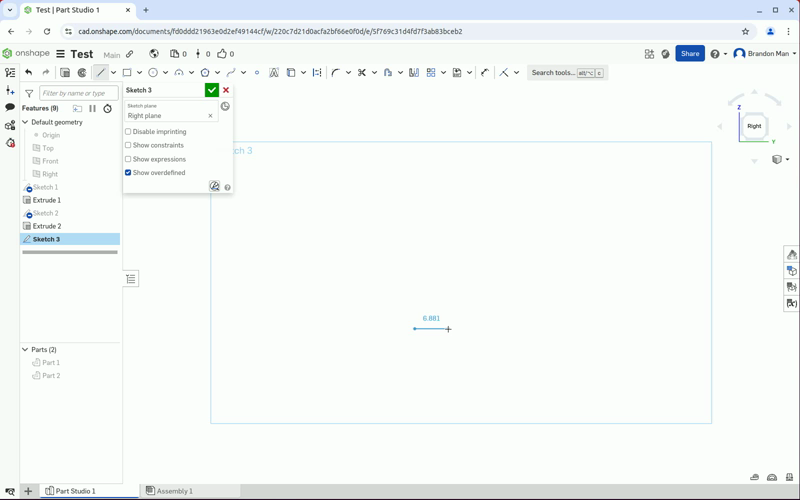
key_up(shift)
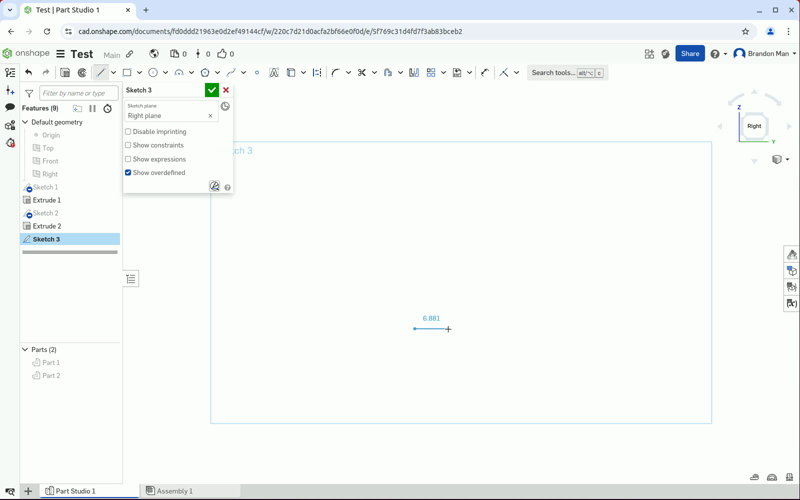
key_down(shift)
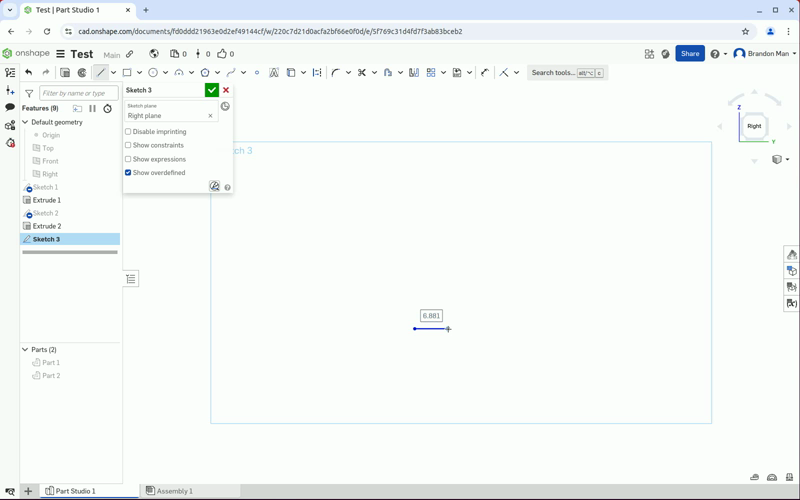
mouse_move(539, 328)
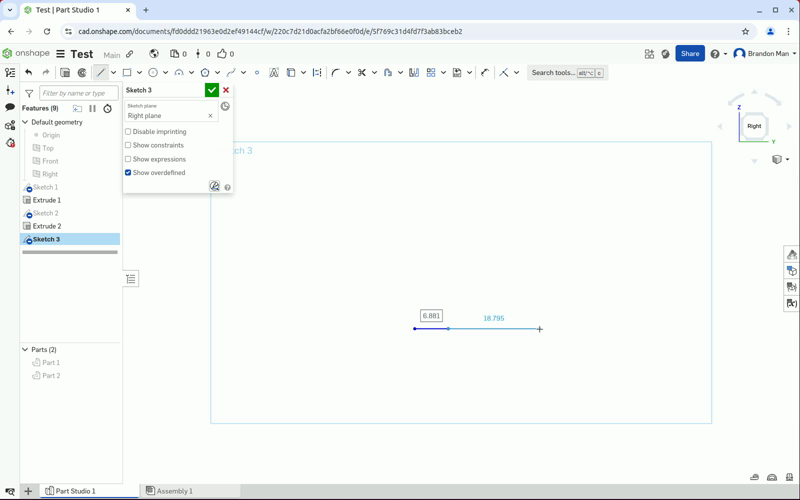
click(539, 328)
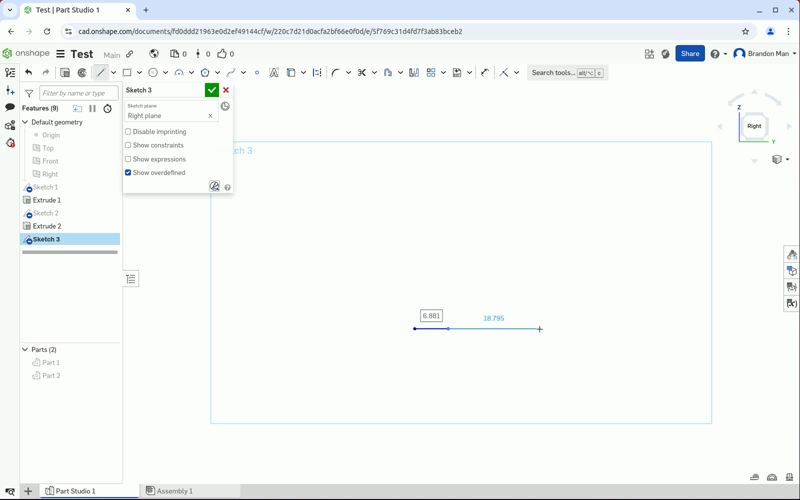
key_up(shift)
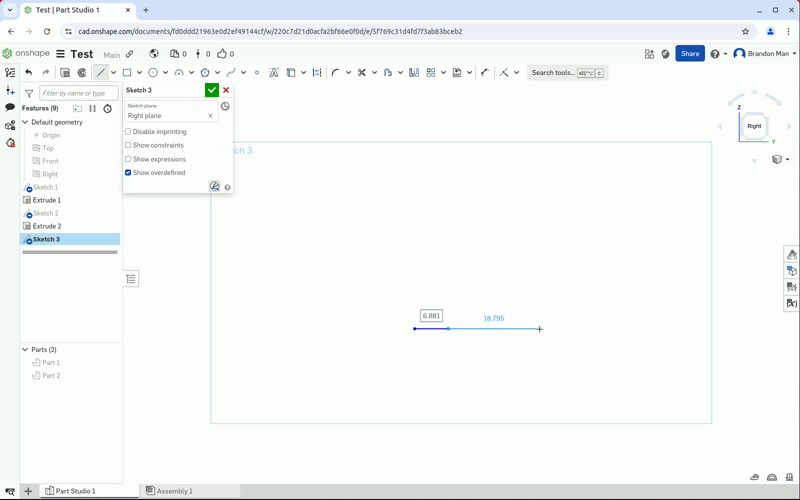
key_down(shift)
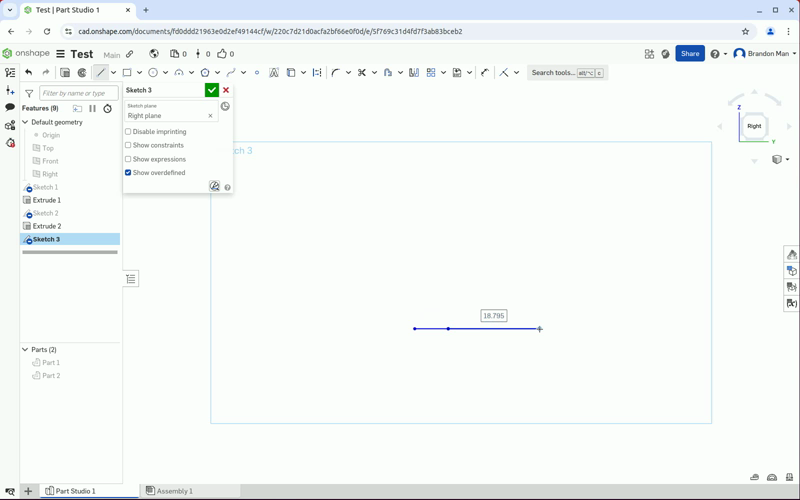
mouse_move(569, 328)
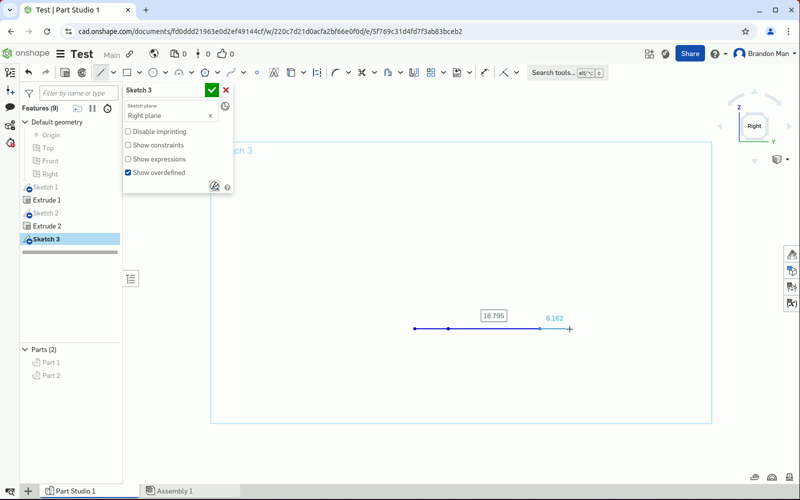
mouse_move(572, 328)
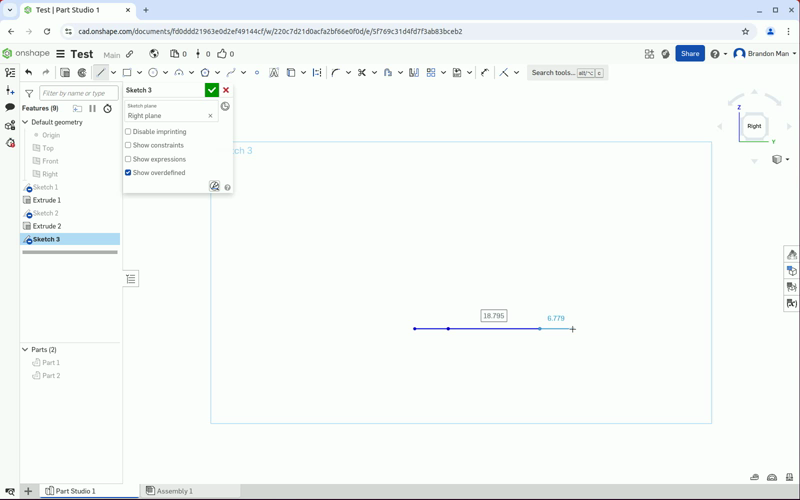
click(572, 328)
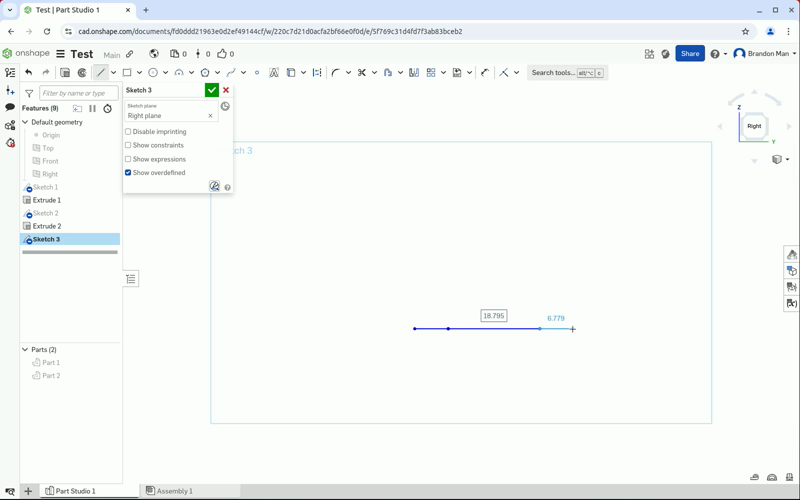
key_up(shift)
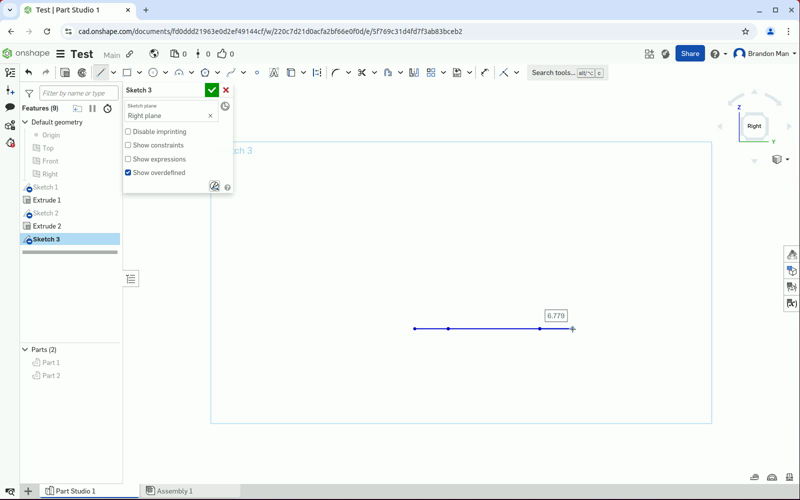
key_down(shift)
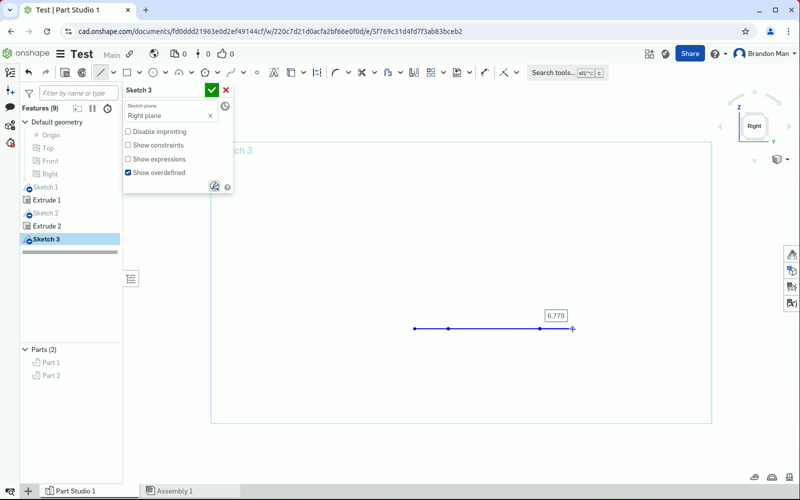
mouse_move(589, 328)
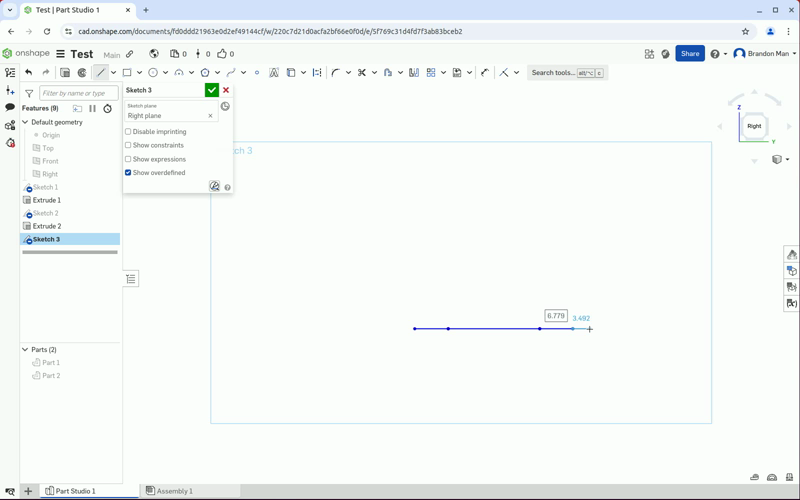
mouse_move(572, 295)
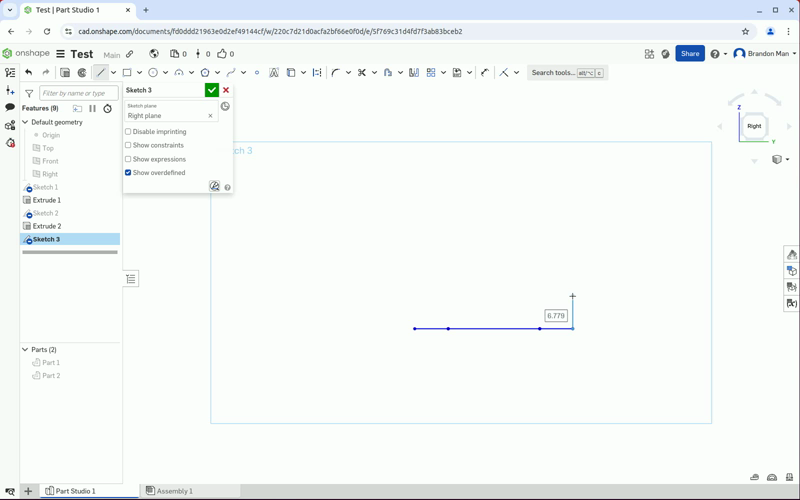
click(572, 295)
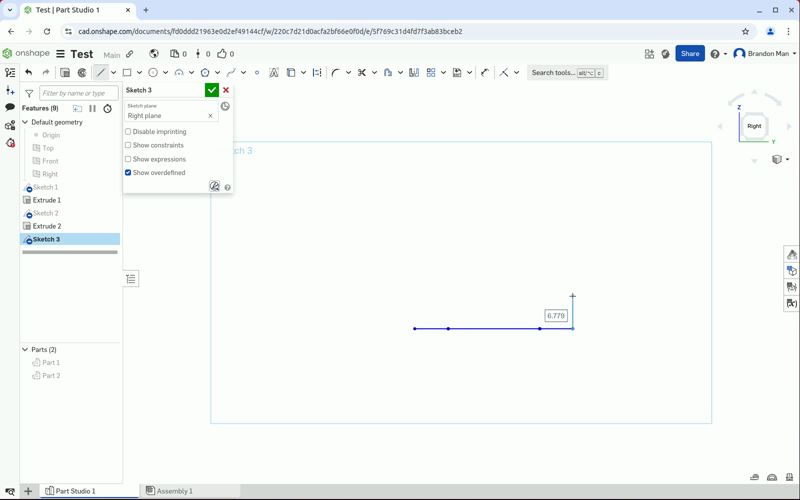
key_up(shift)
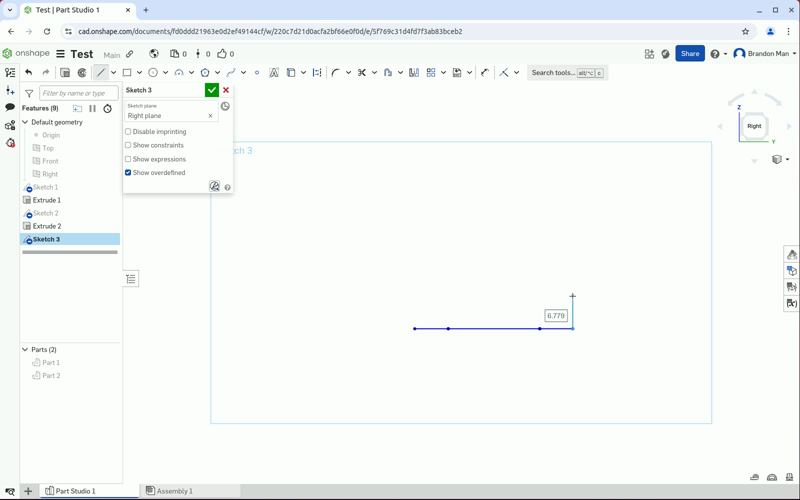
key_down(shift)
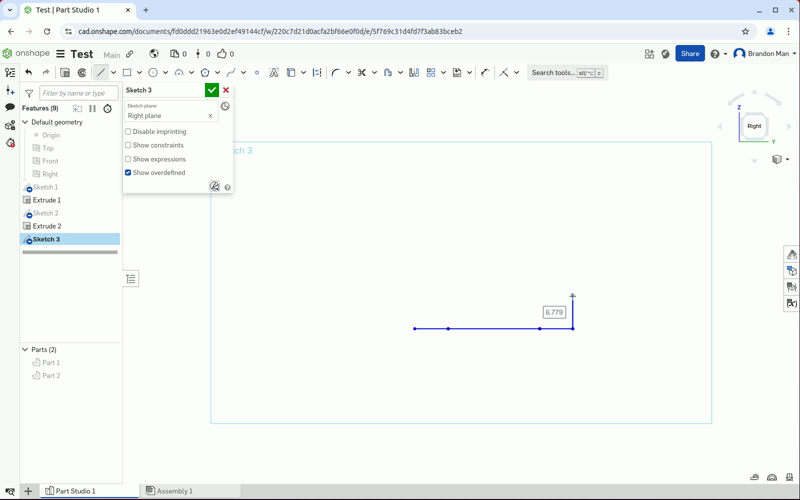
mouse_move(589, 295)
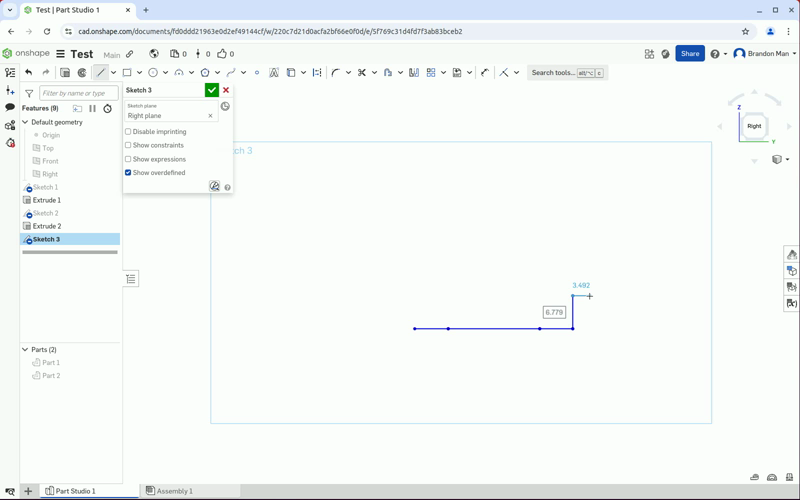
mouse_move(539, 295)
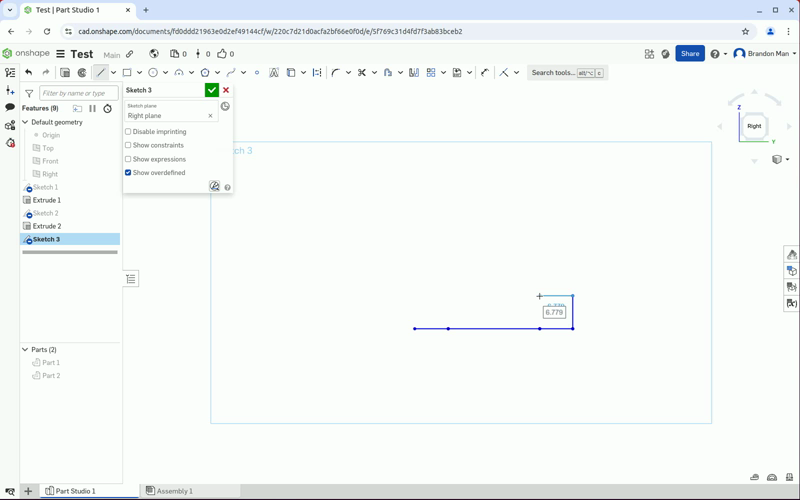
click(539, 295)
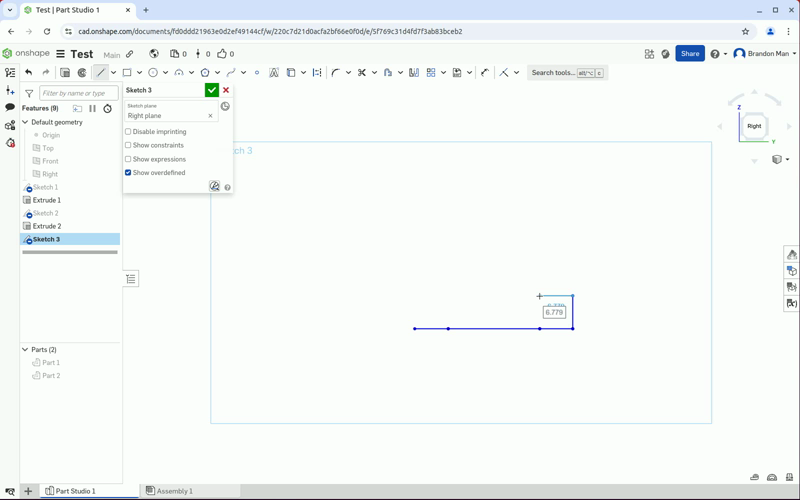
key_up(shift)
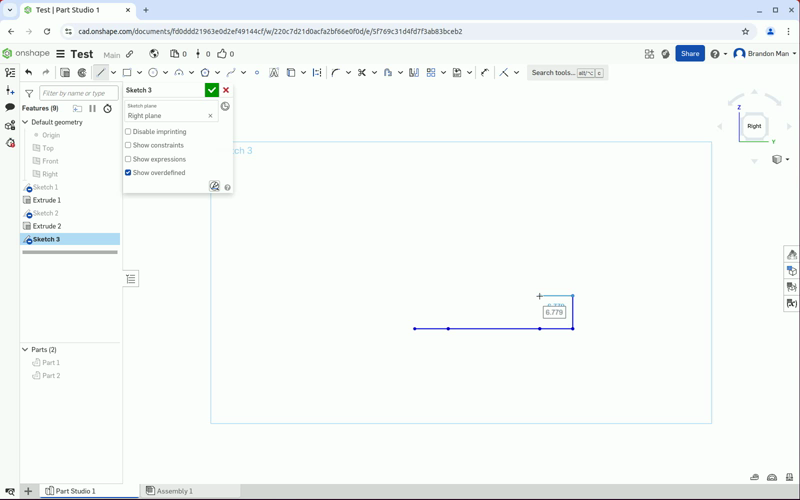
key_down(shift)
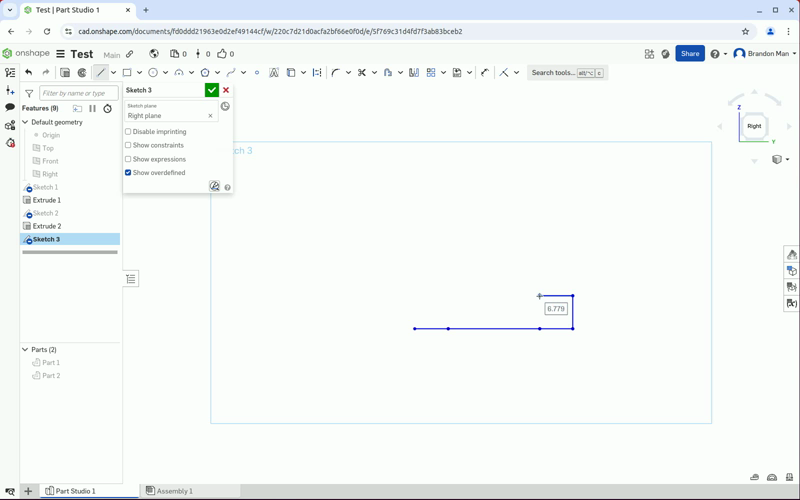
mouse_move(569, 295)
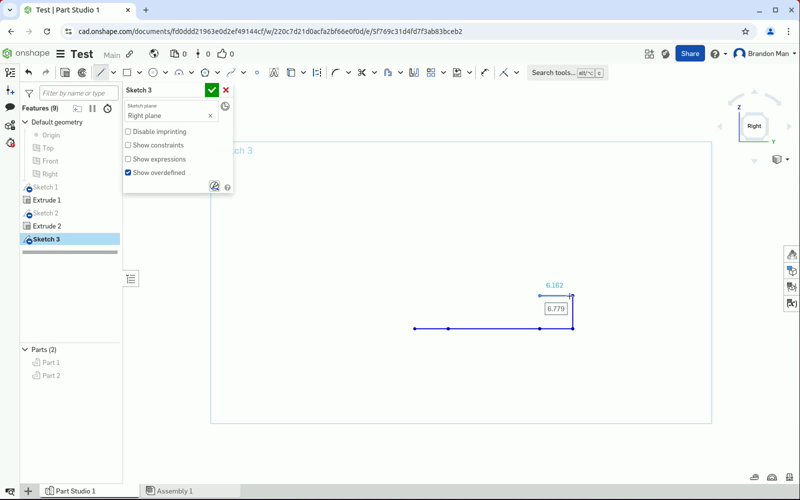
mouse_move(493, 295)
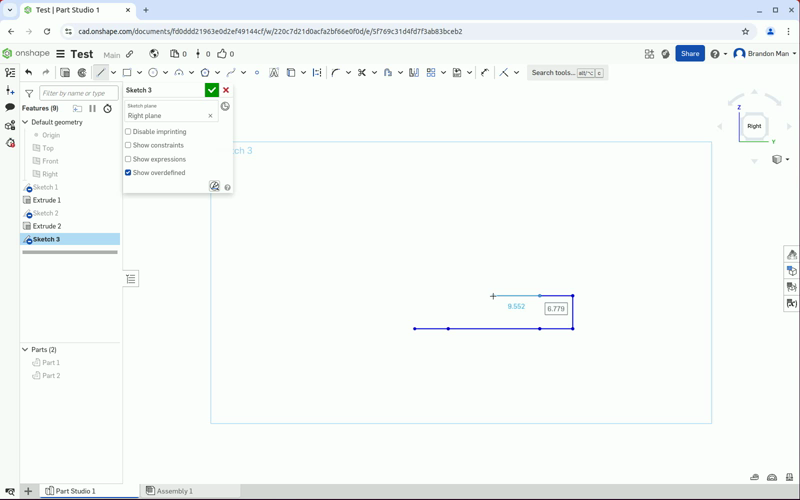
click(493, 295)
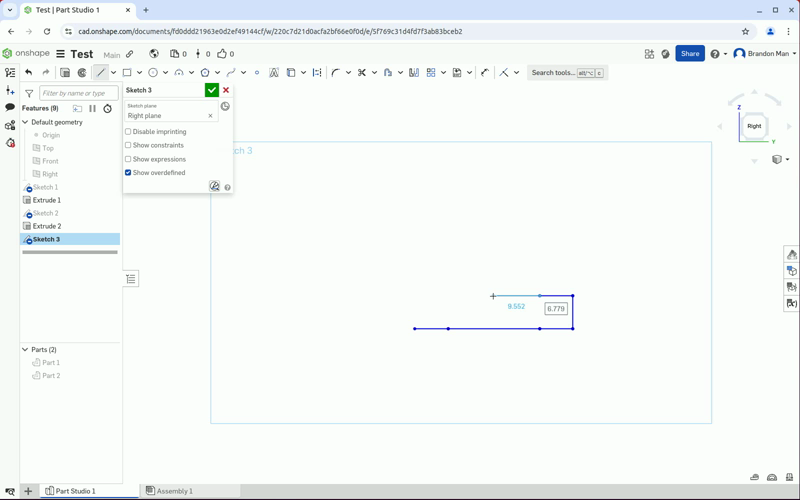
key_up(shift)
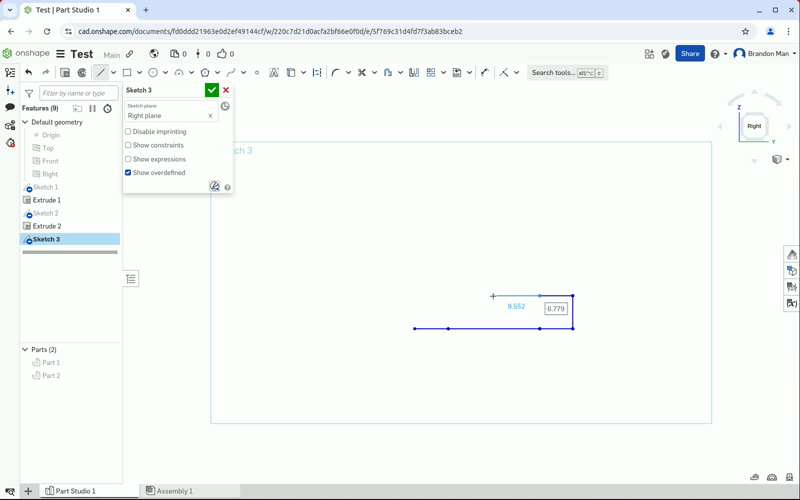
key_down(shift)
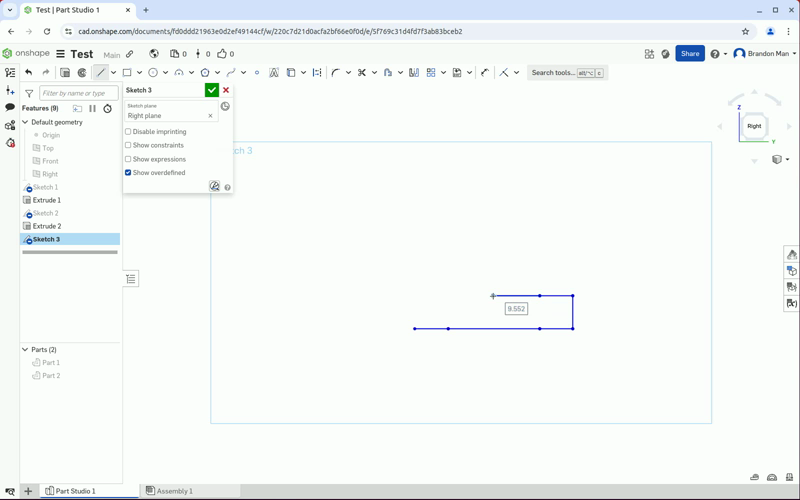
mouse_move(523, 295)
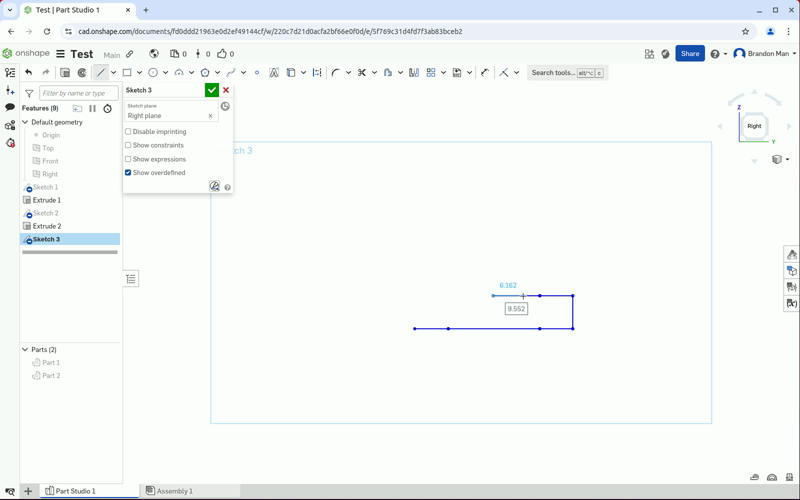
mouse_move(448, 295)
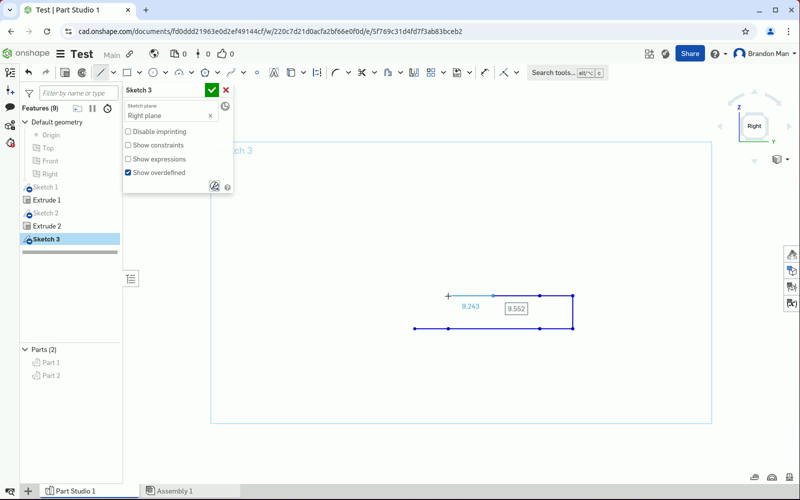
click(448, 295)
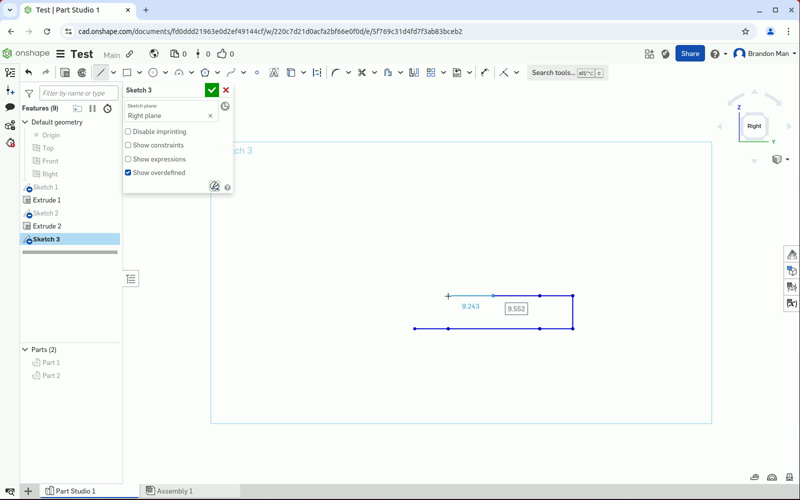
key_up(shift)
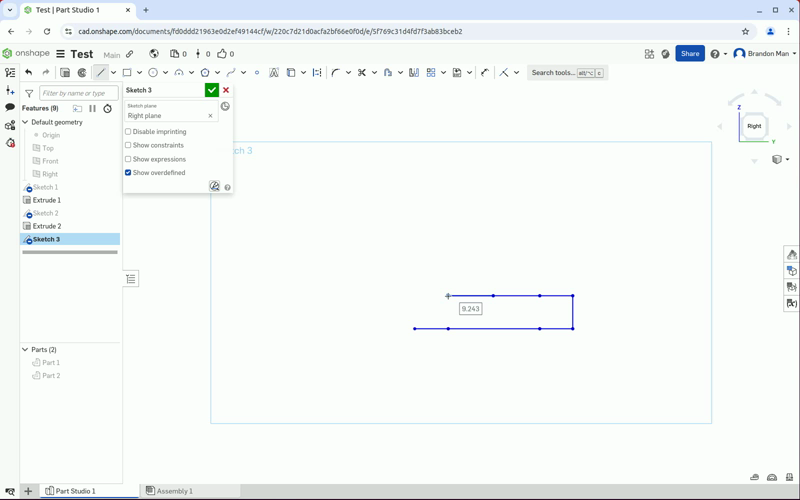
key_down(shift)
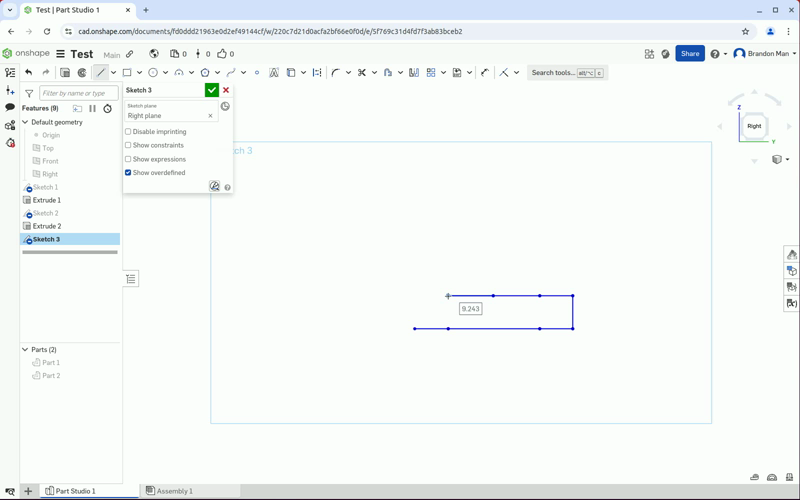
mouse_move(478, 295)
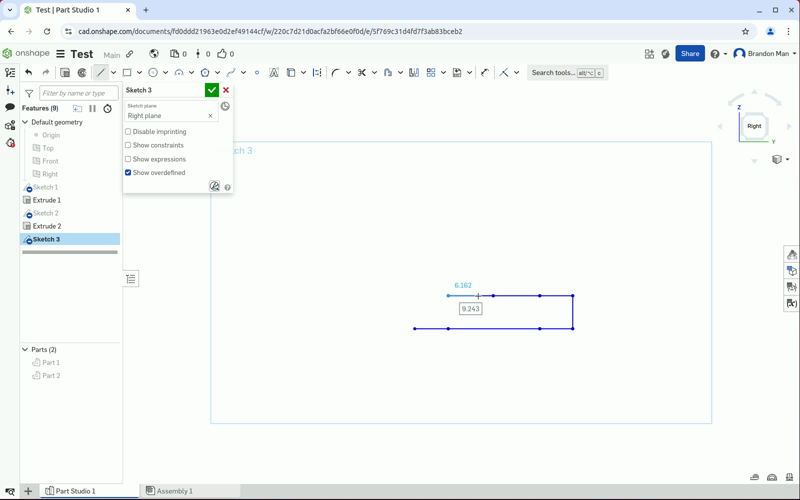
mouse_move(414, 295)
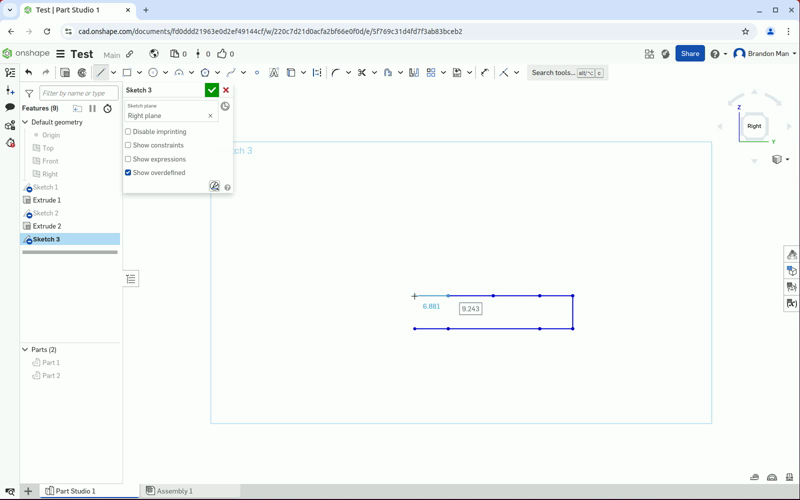
click(414, 295)
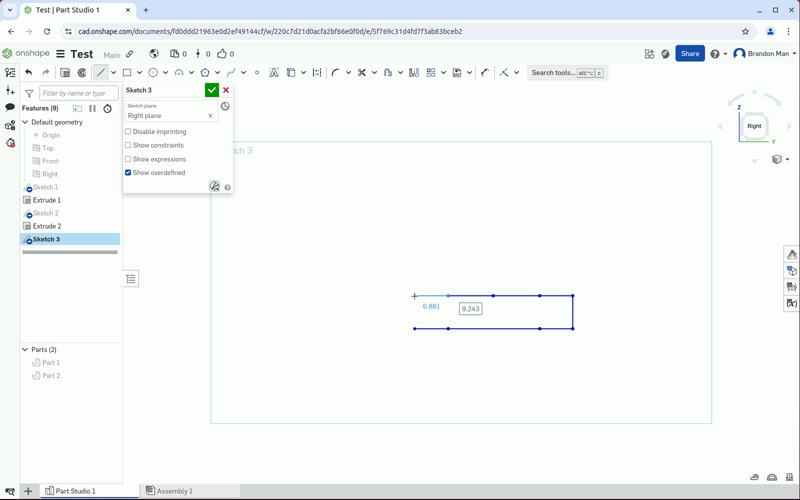
key_up(shift)
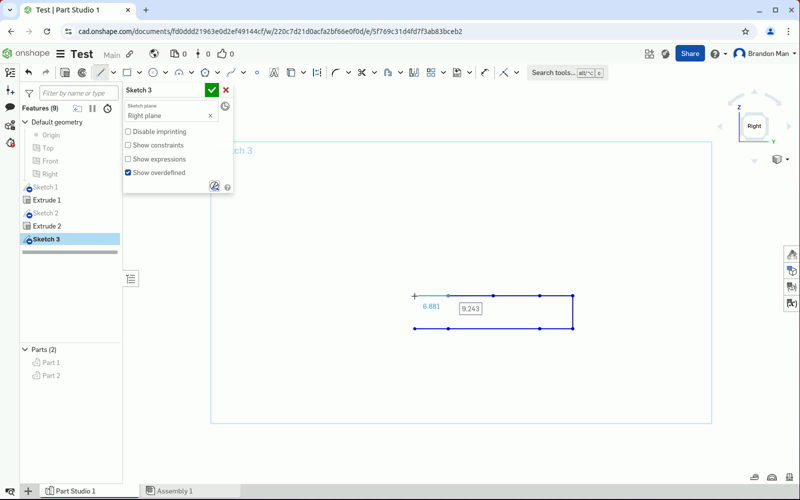
mouse_move(444, 295)
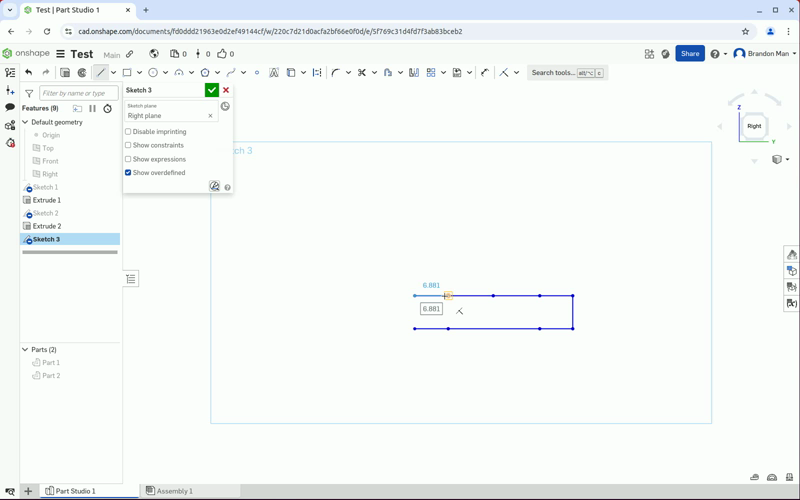
key_down(shift)
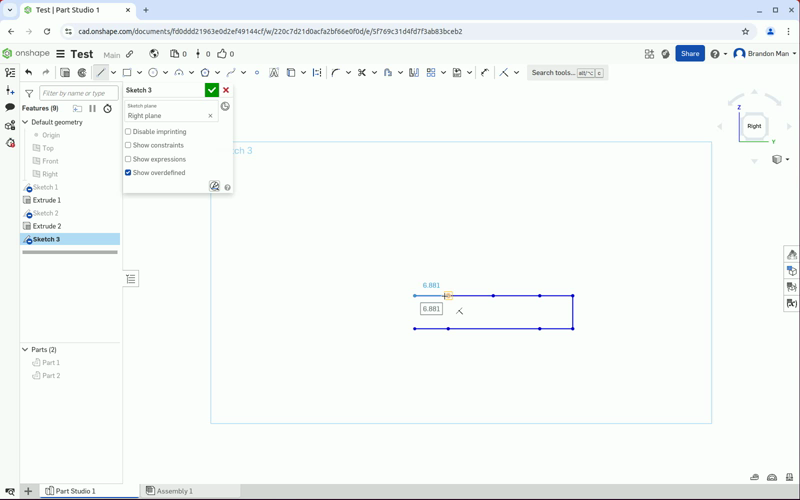
mouse_move(414, 328)
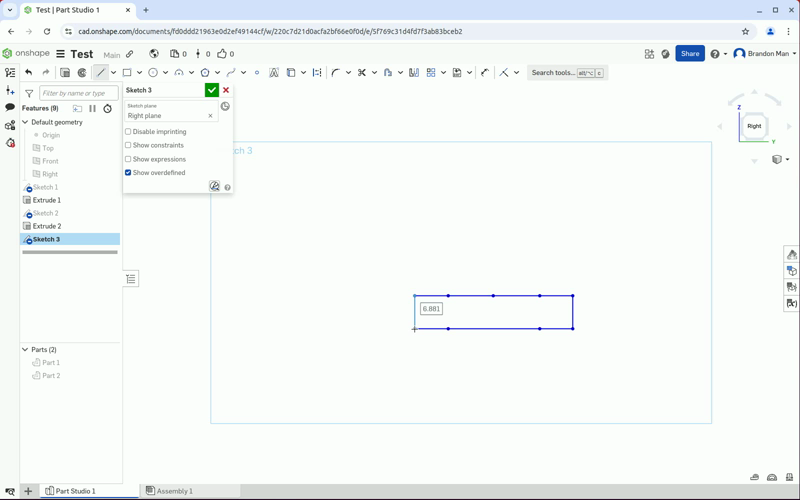
key_up(shift)
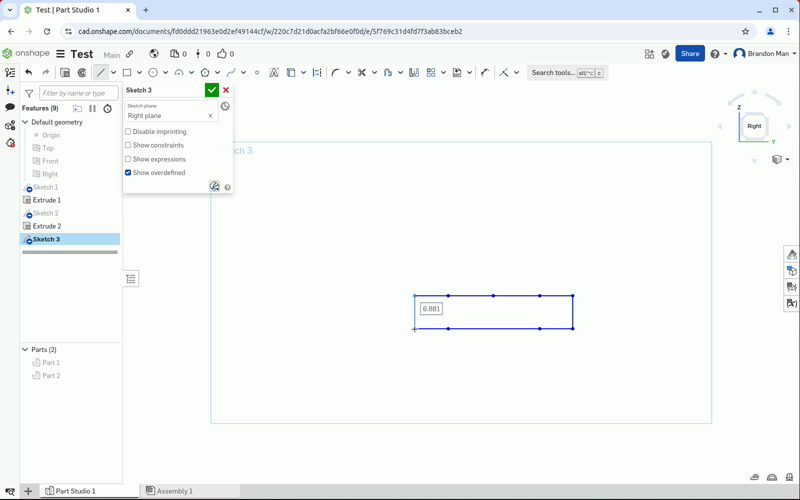
click(414, 328)
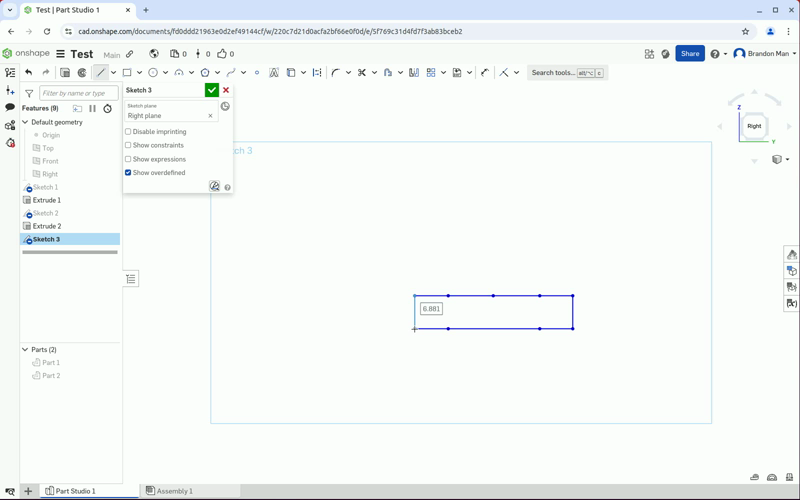
key(esc)
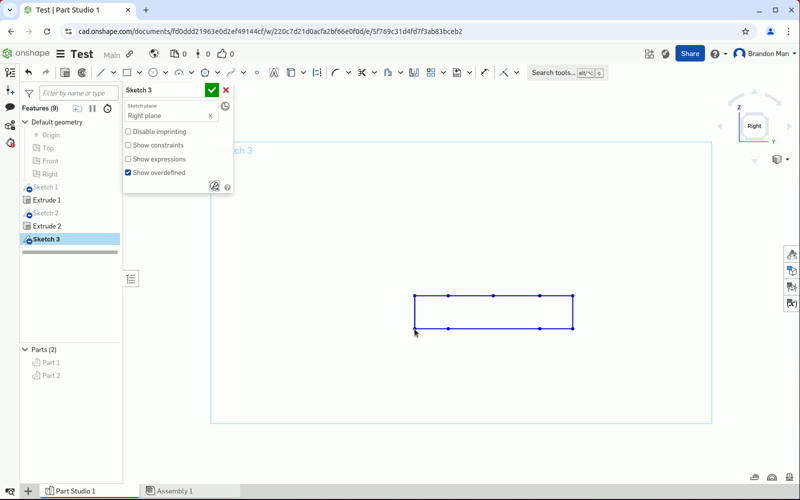
mouse_move(503, 313)
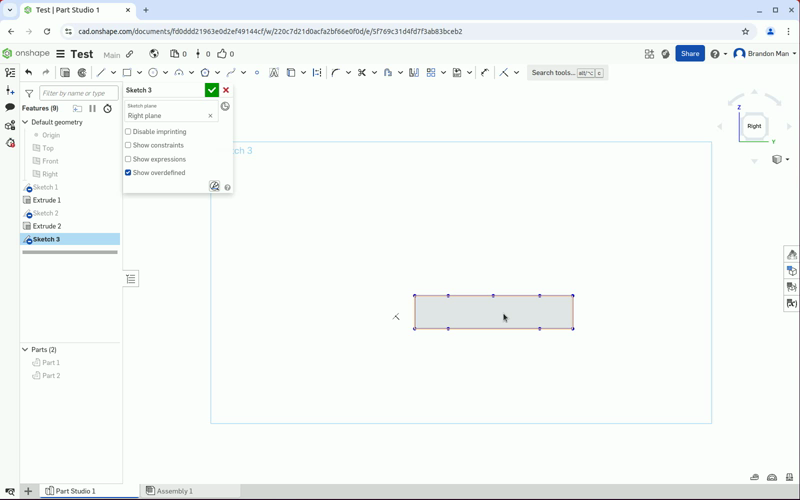
click(503, 313)
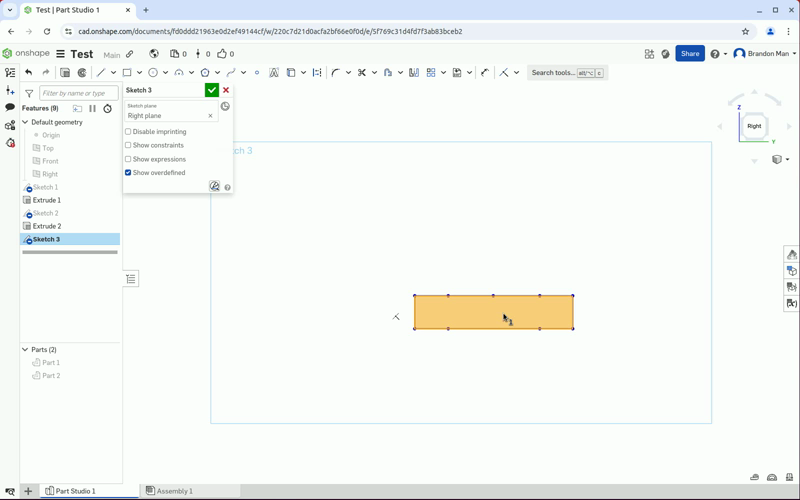
mouse_move(73, 352)
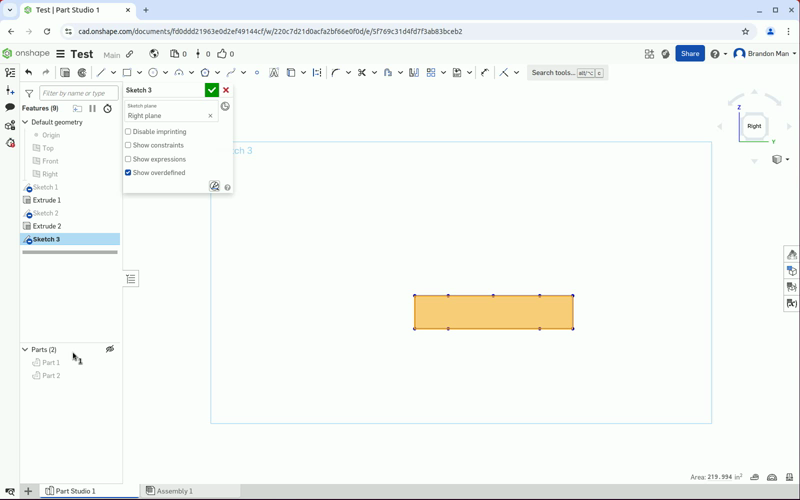
key(shift+y)
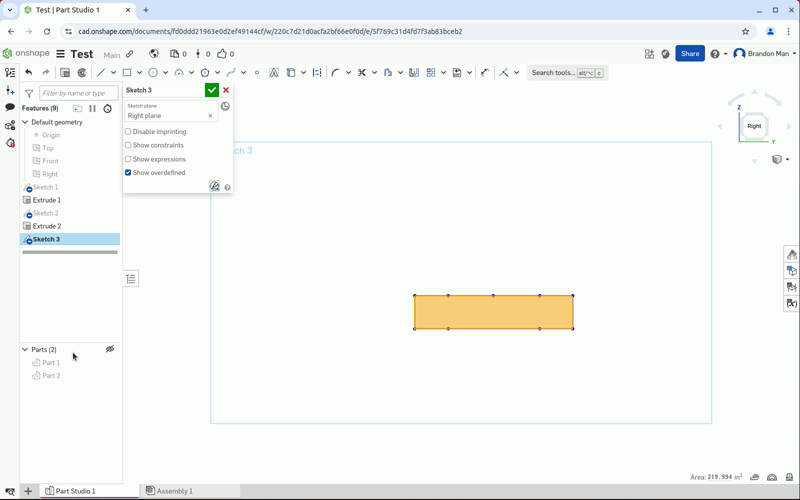
key(shift+e)
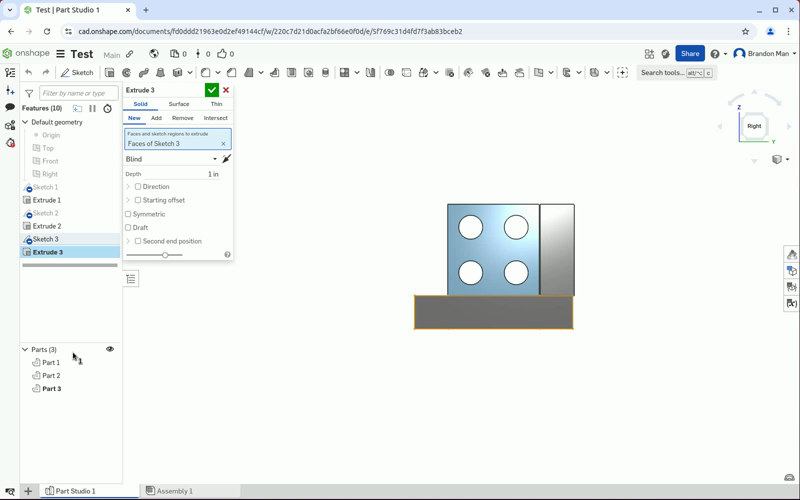
mouse_move(143, 106)
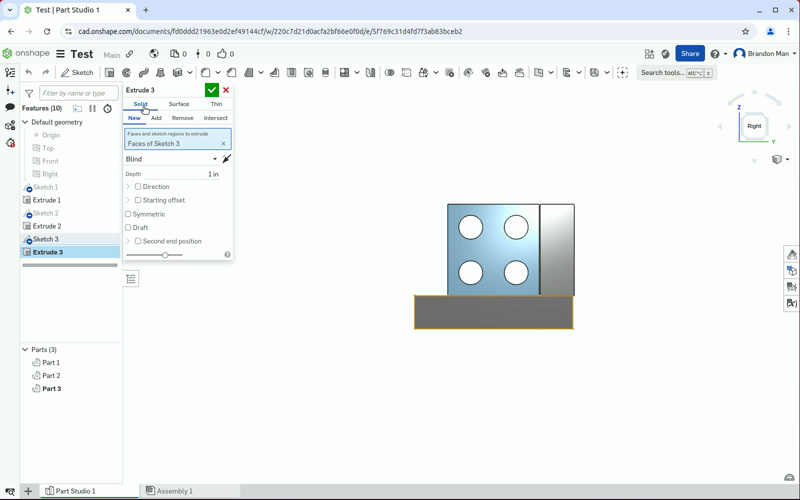
click(143, 106)
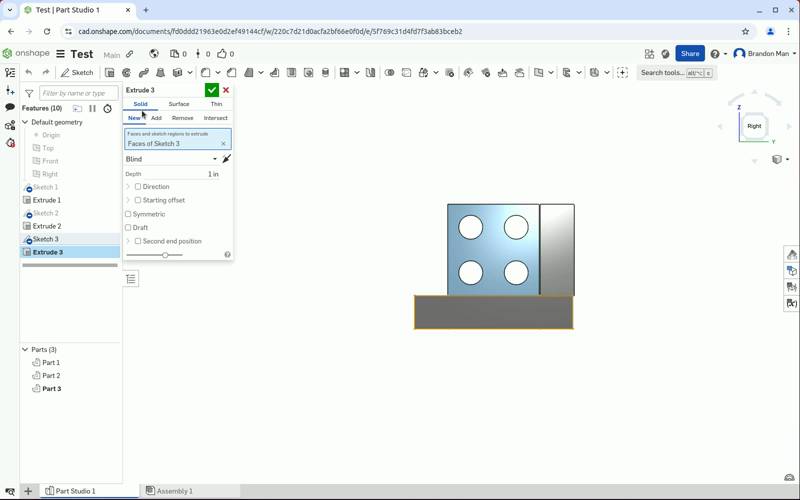
mouse_move(137, 120)
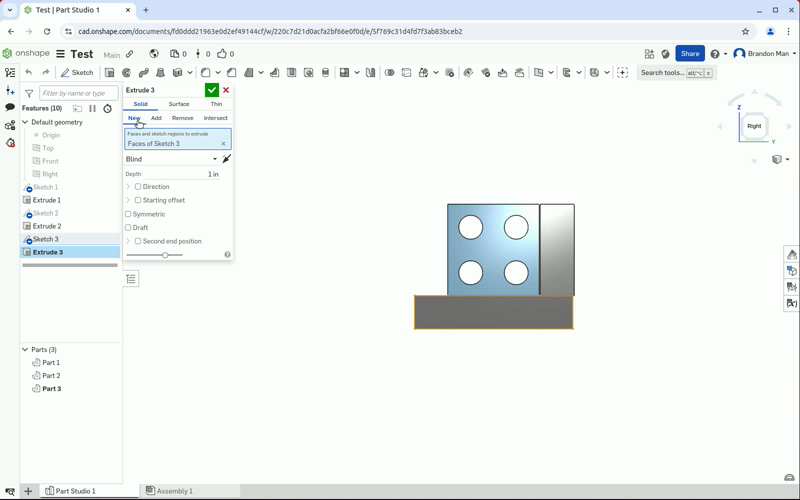
click(137, 120)
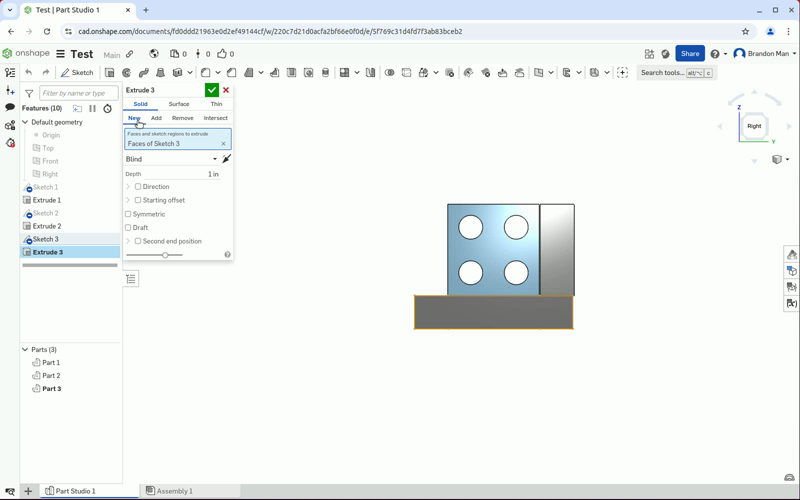
key(tab, 4)
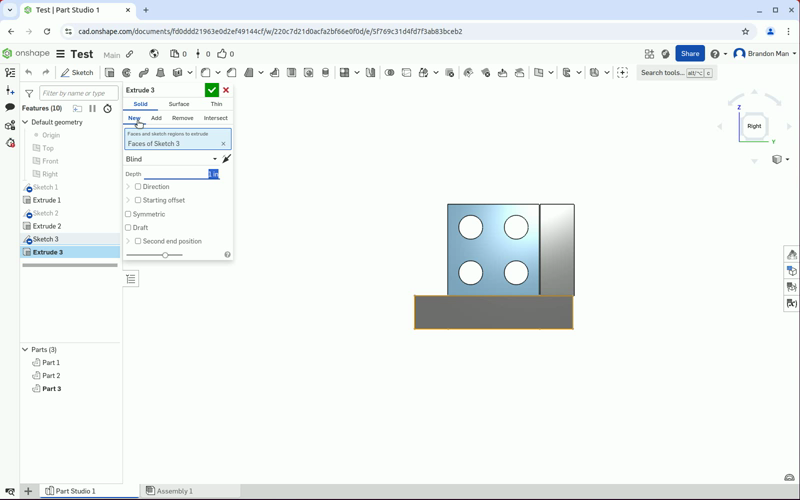
text(6.018)
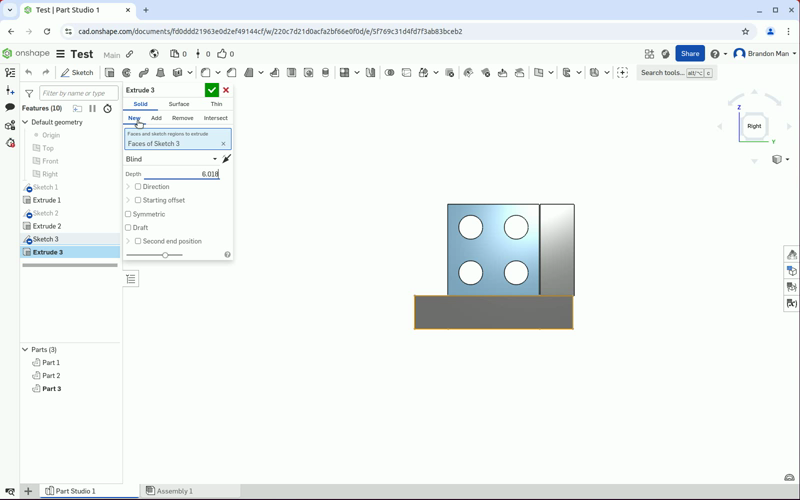
key(enter)
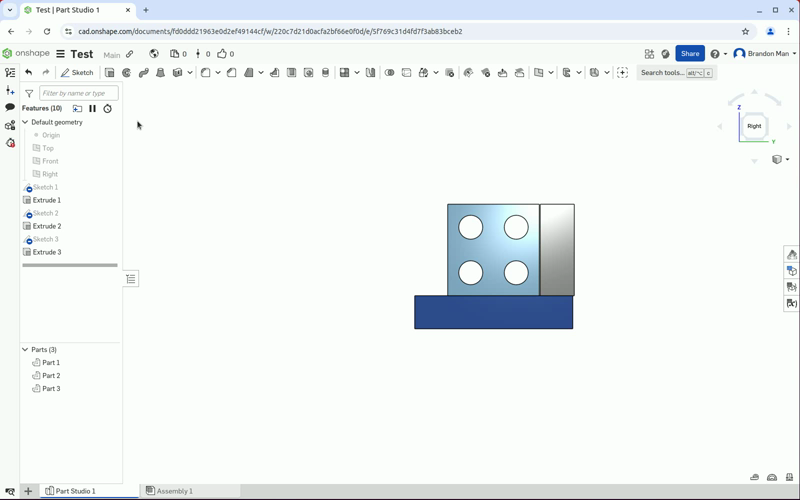
key(shift+h)
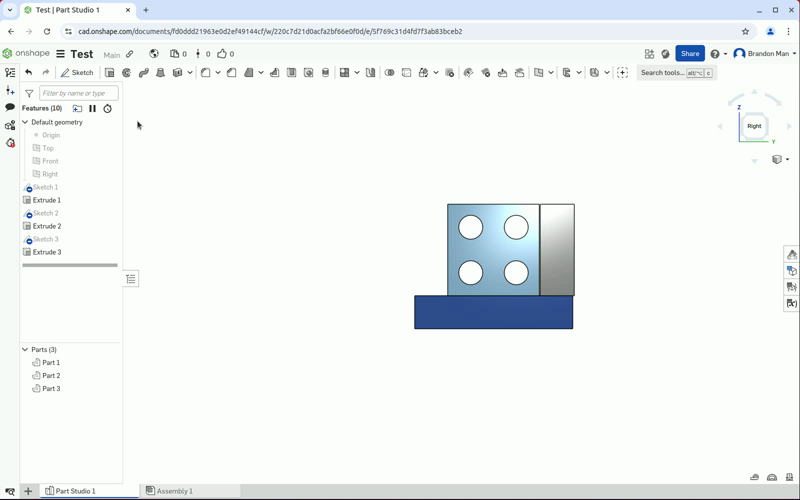
key(shift+h)
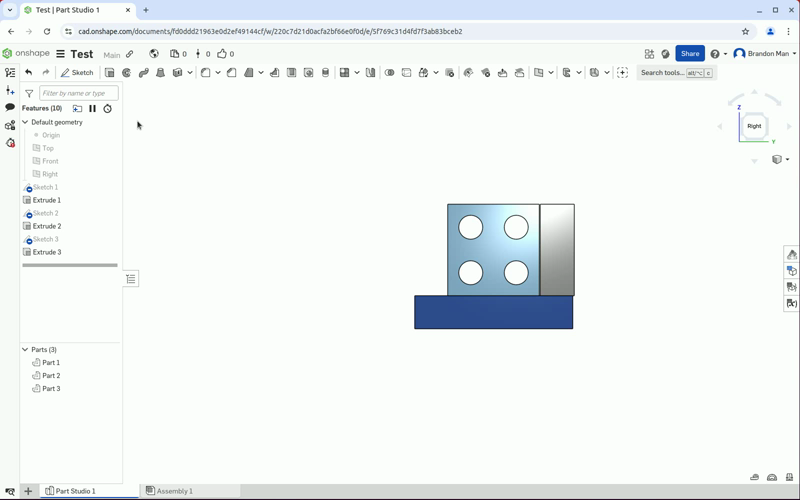
mouse_move(73, 189)
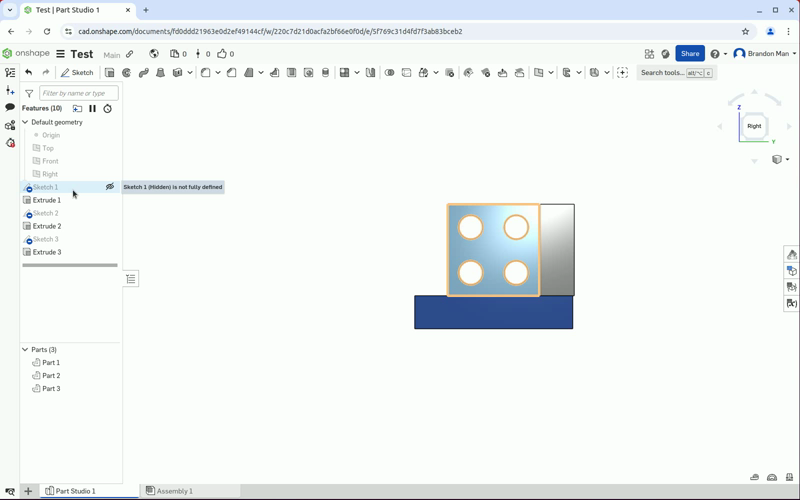
click(73, 189)
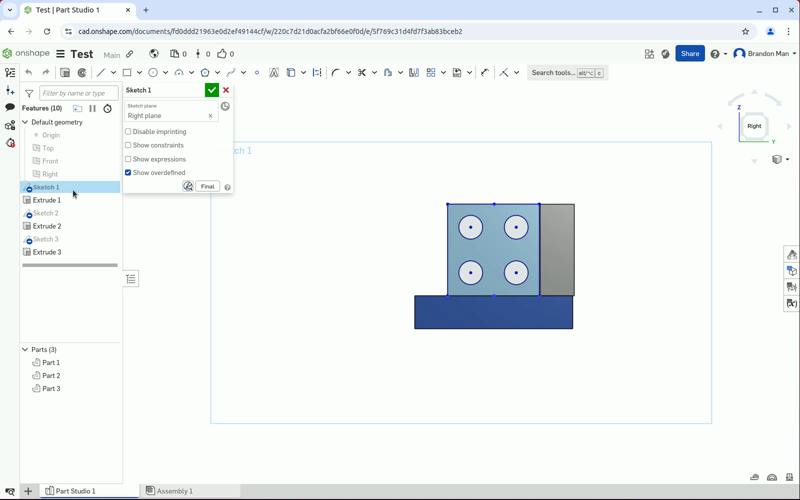
mouse_move(229, 92)
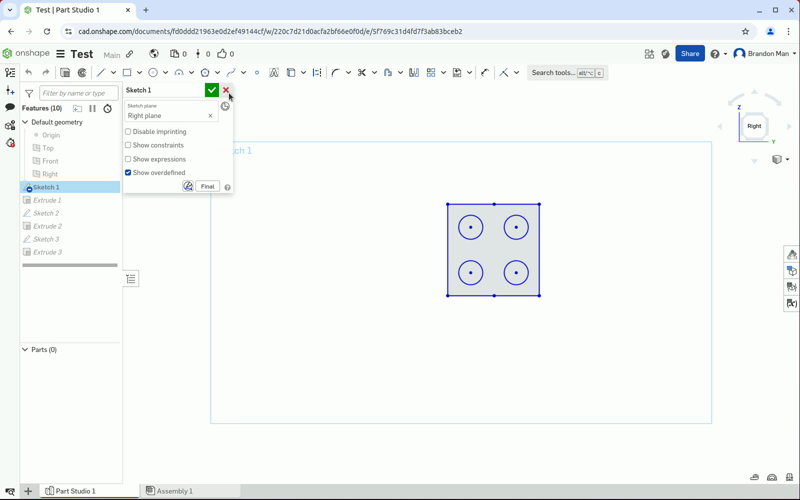
click(229, 92)
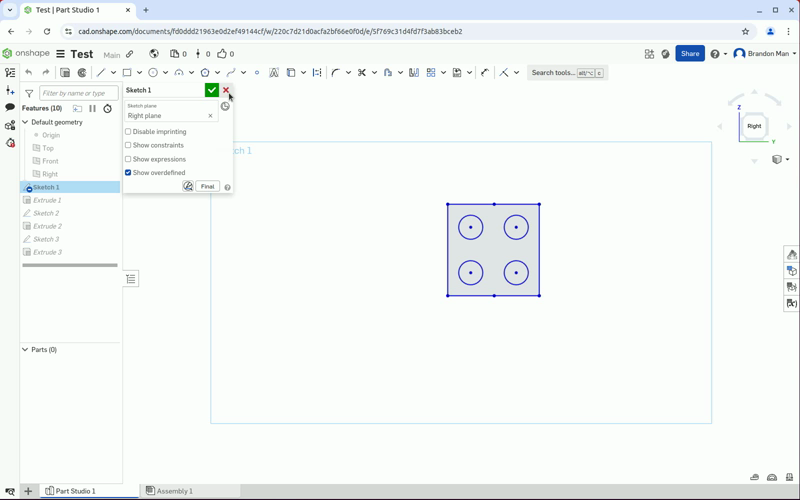
key(shift+s)
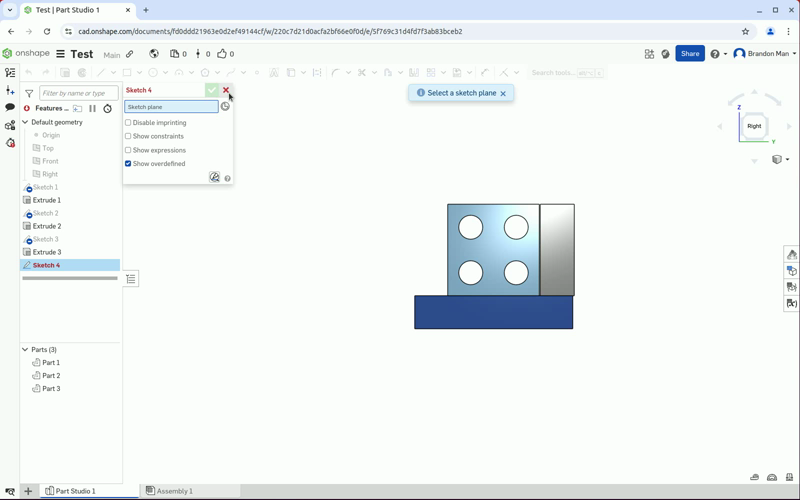
mouse_move(73, 176)
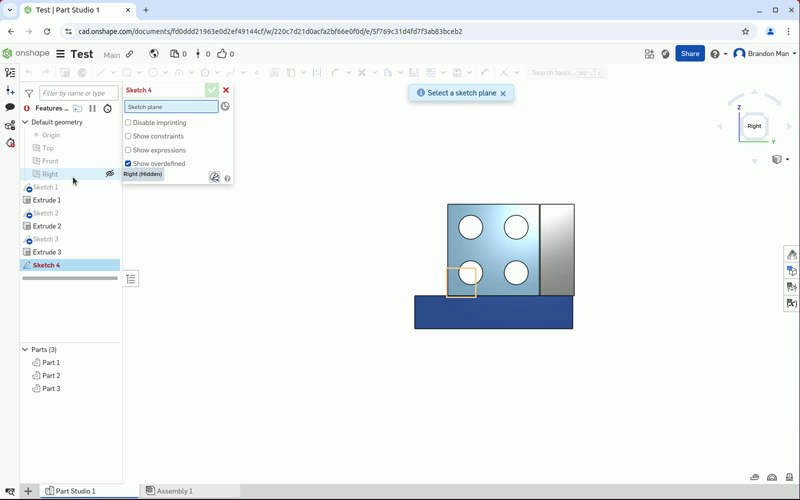
click(73, 176)
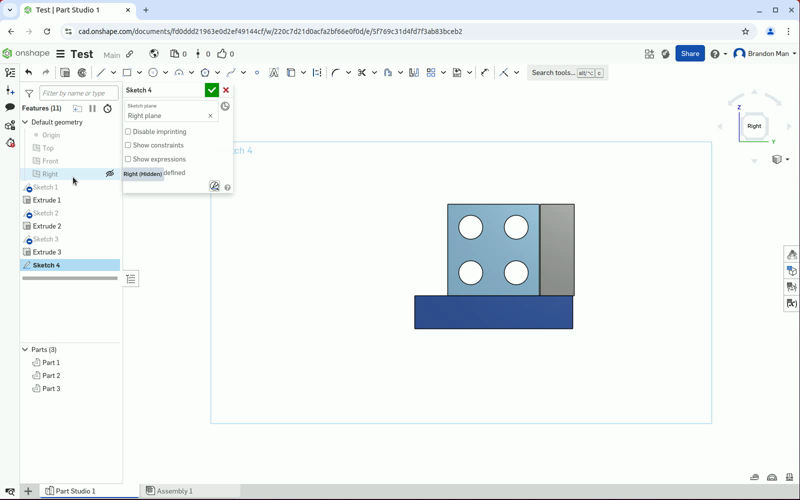
mouse_move(73, 352)
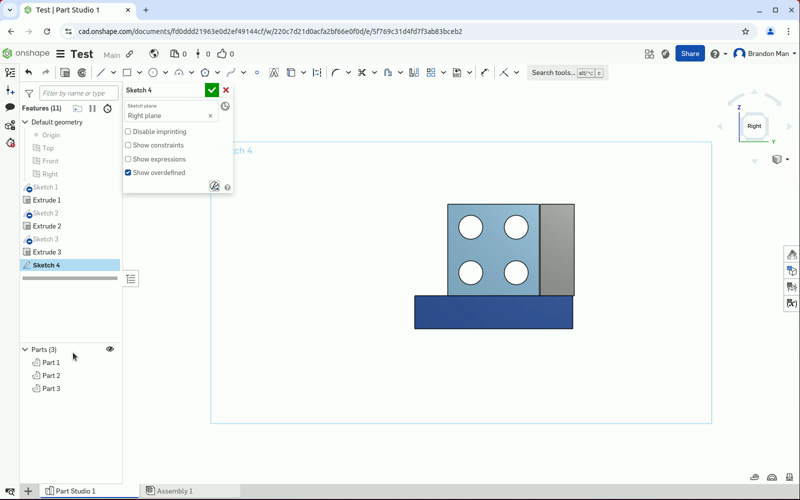
key(y)
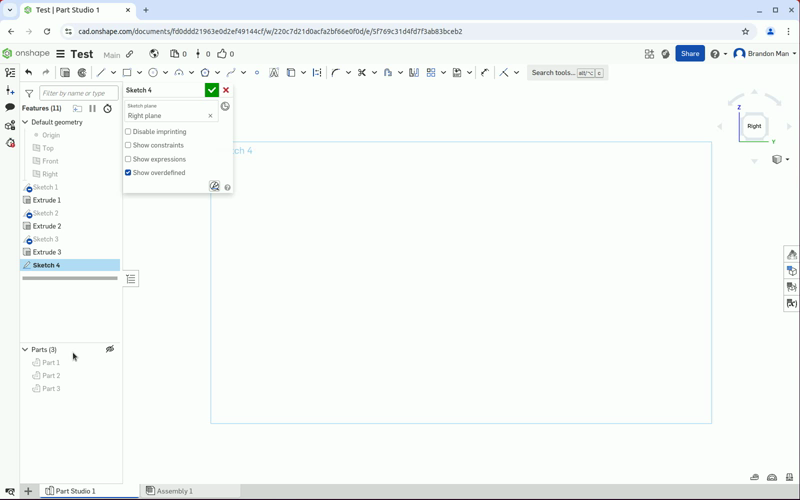
key(l)
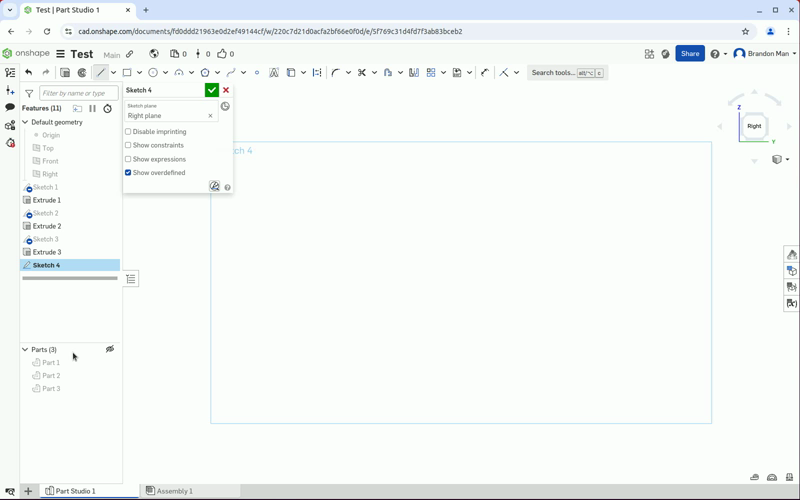
key_down(shift)
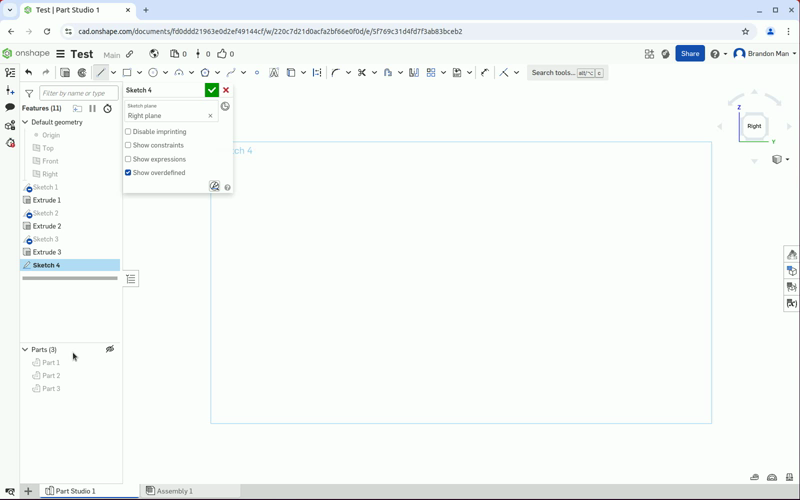
mouse_move(414, 203)
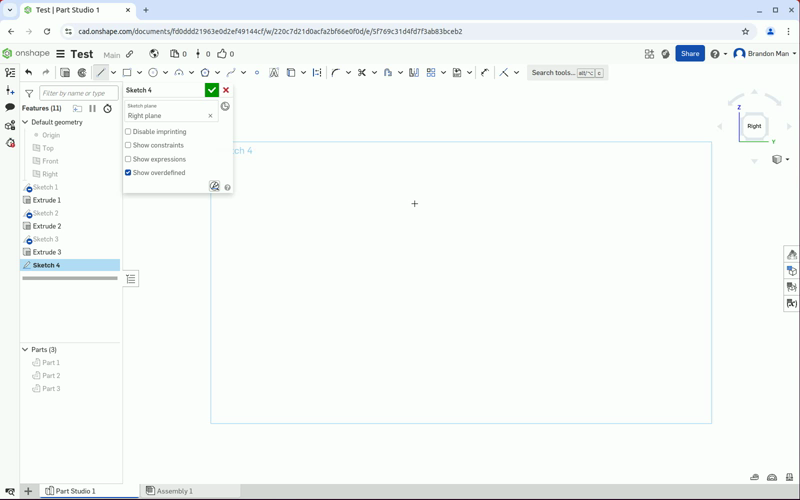
click(414, 203)
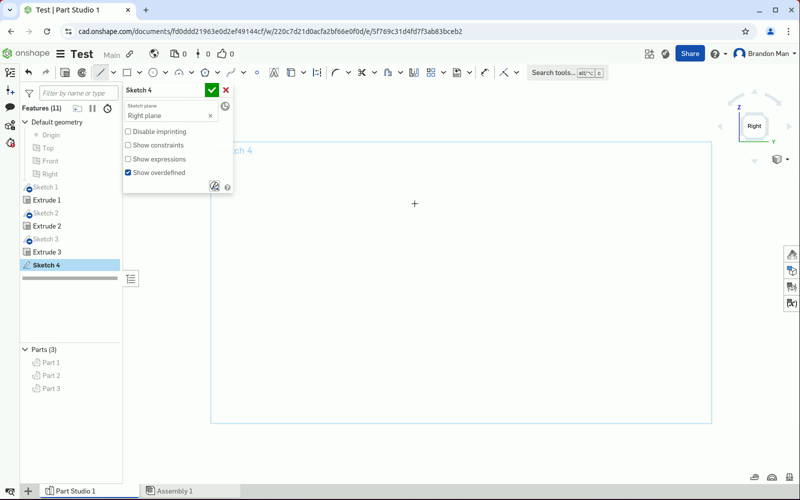
key_up(shift)
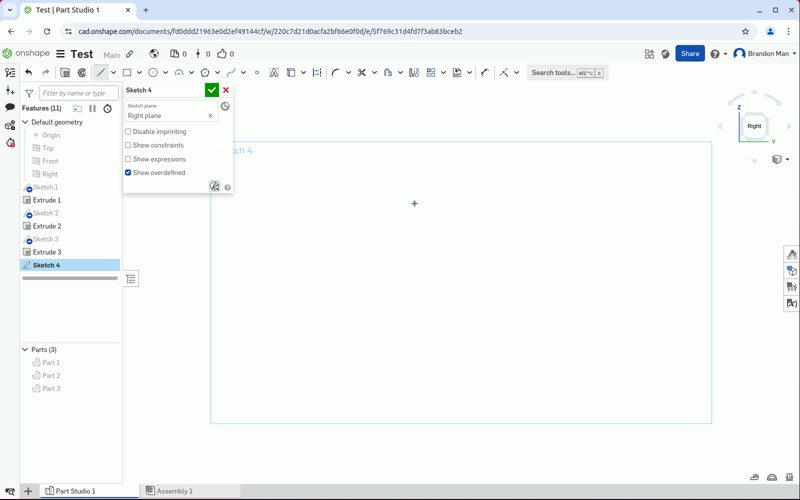
key_down(shift)
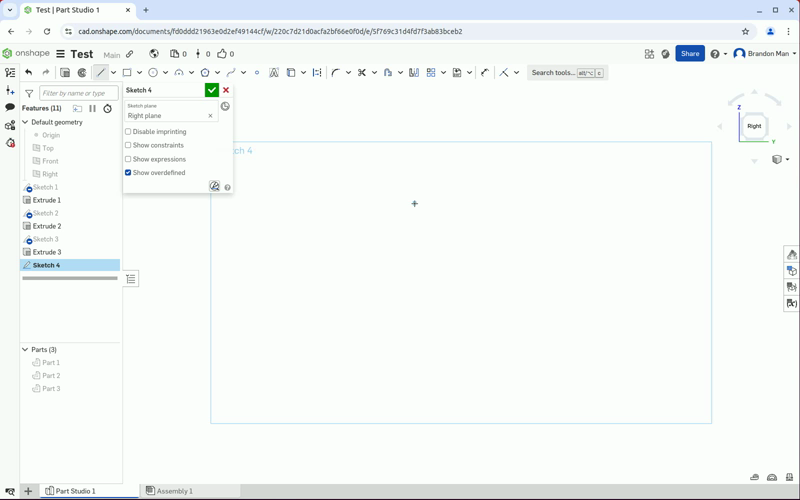
mouse_move(444, 203)
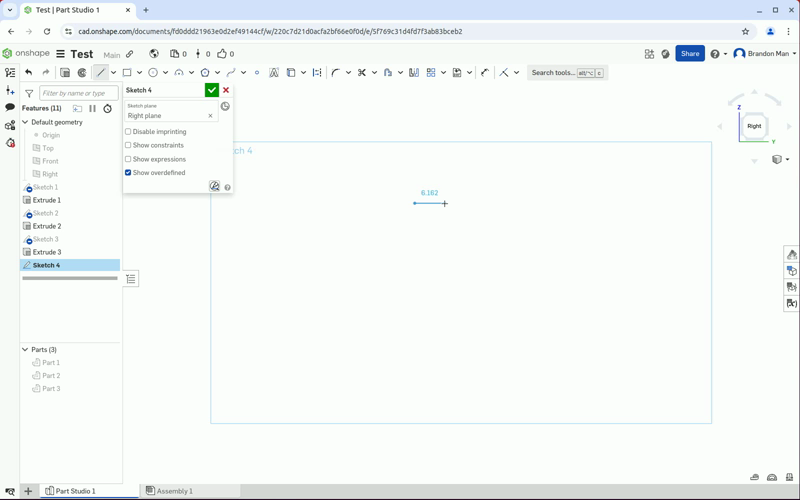
mouse_move(448, 203)
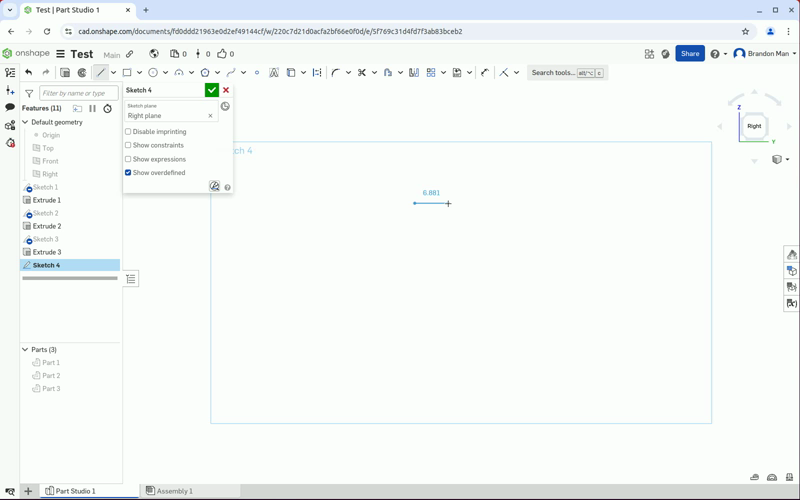
click(448, 203)
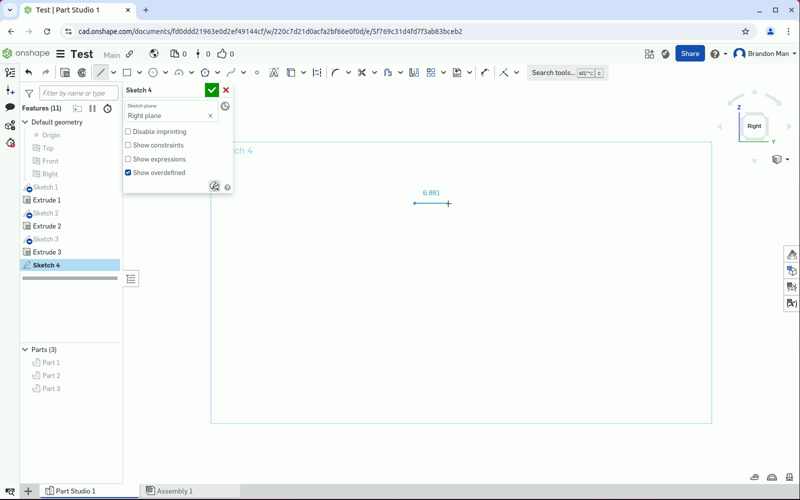
key_up(shift)
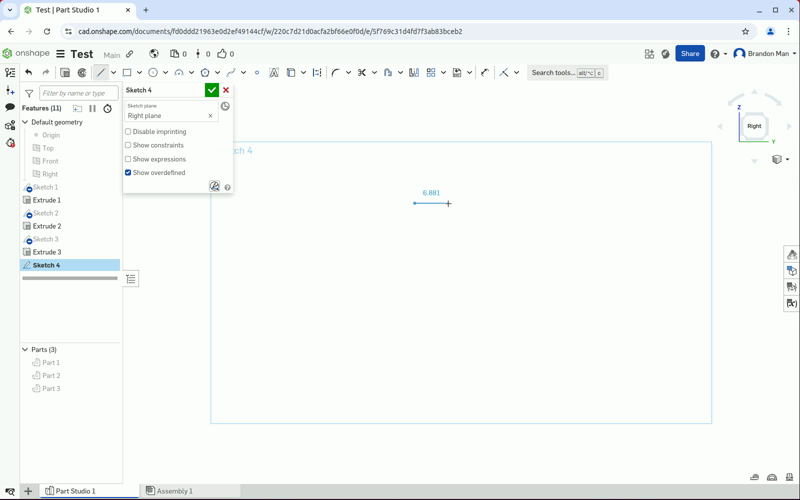
key_down(shift)
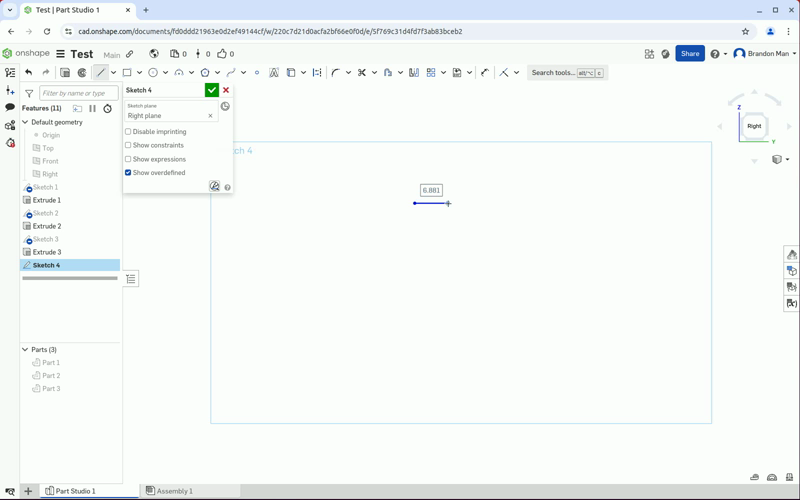
mouse_move(478, 203)
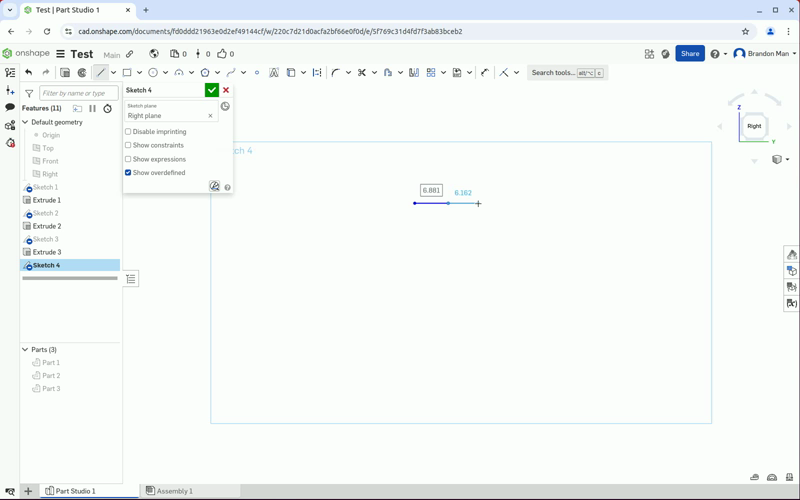
mouse_move(493, 203)
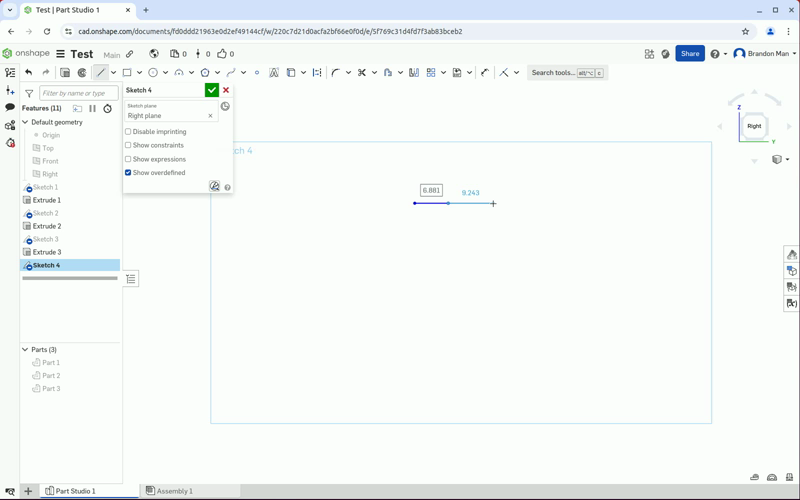
click(493, 203)
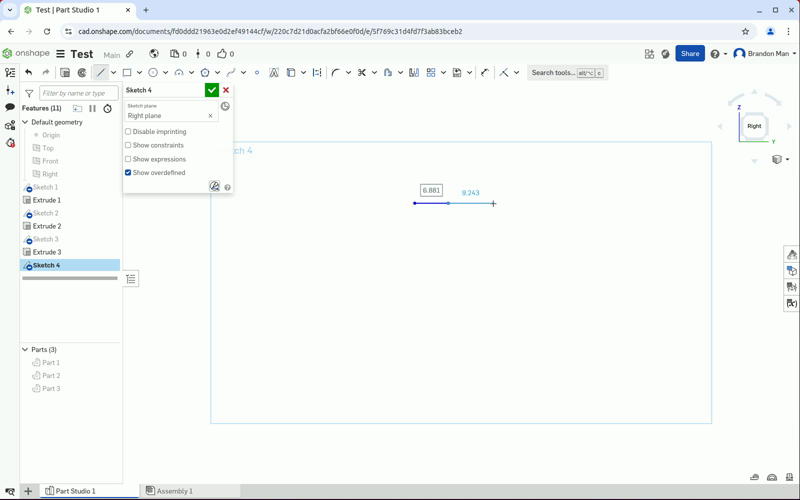
key_up(shift)
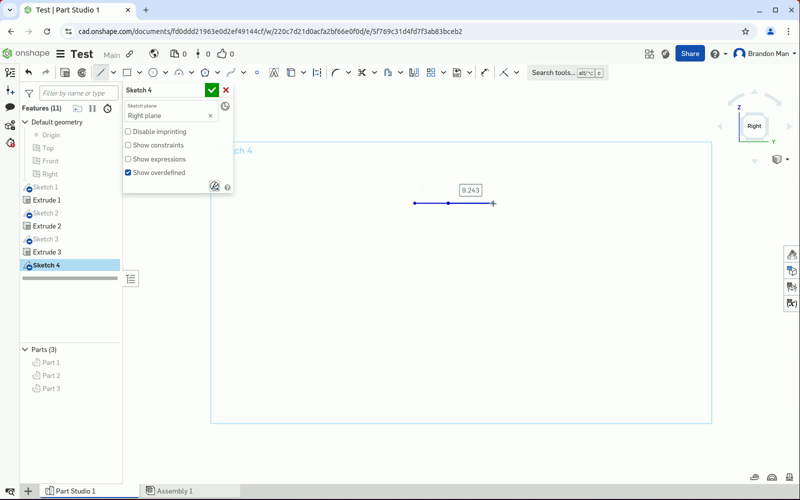
key_down(shift)
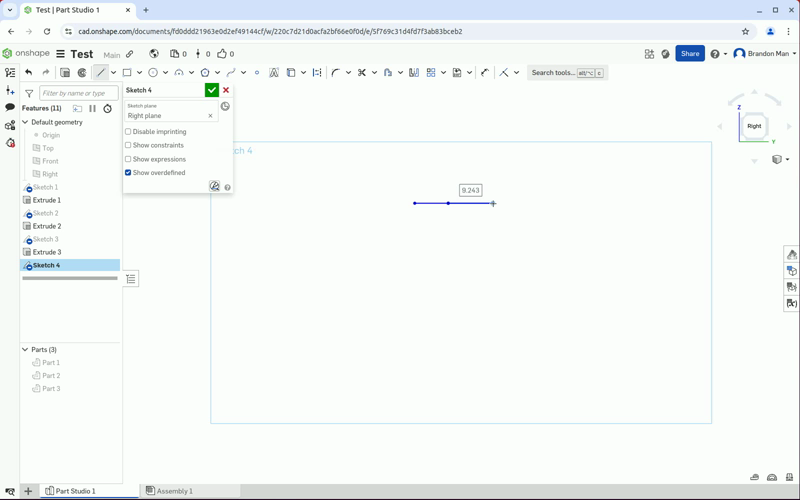
mouse_move(523, 203)
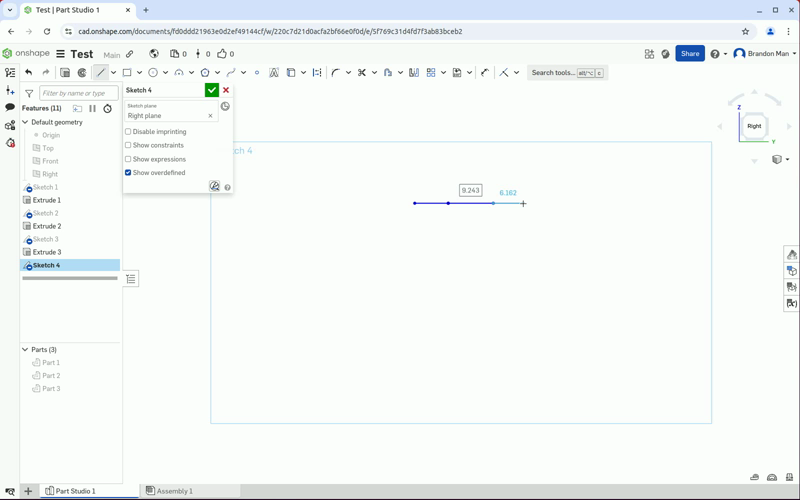
mouse_move(539, 203)
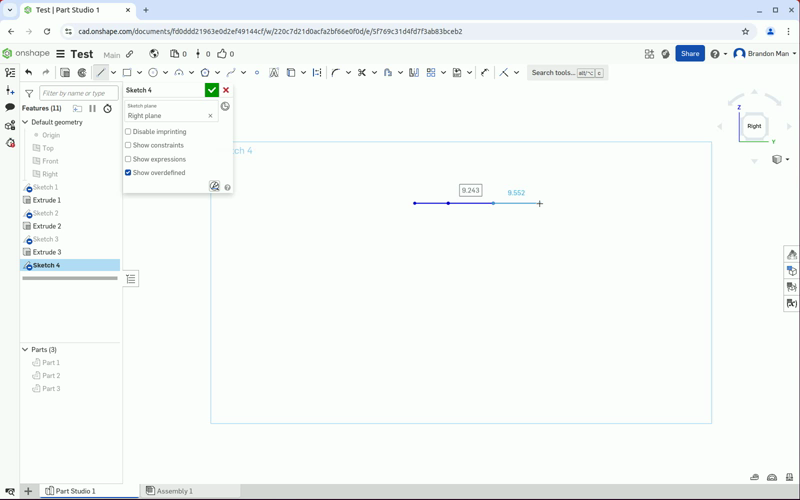
click(539, 203)
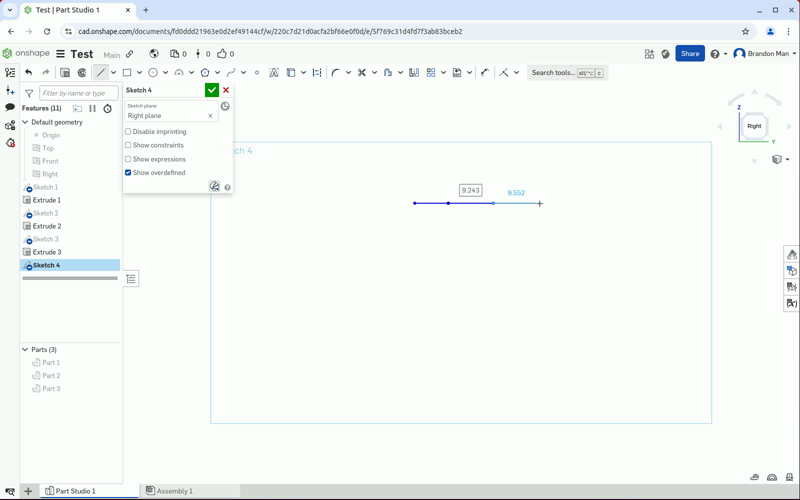
key_up(shift)
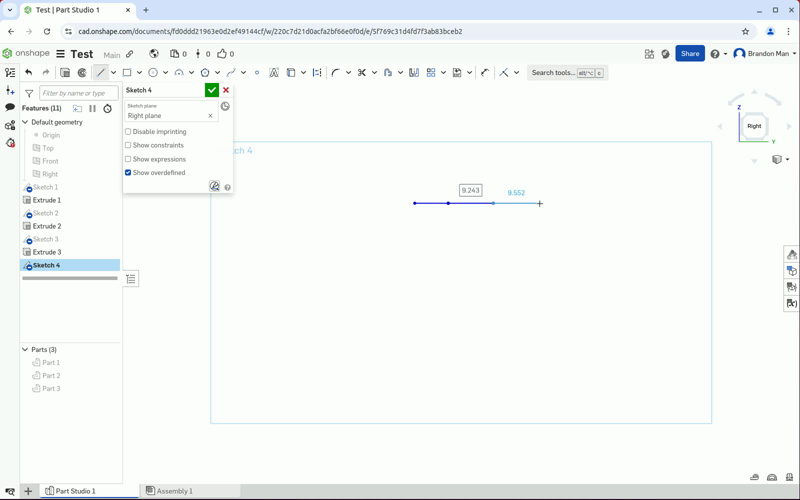
key_down(shift)
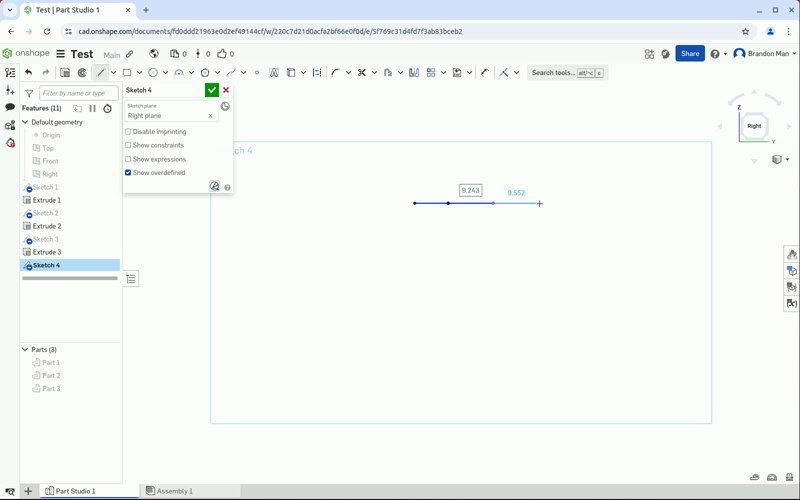
mouse_move(569, 203)
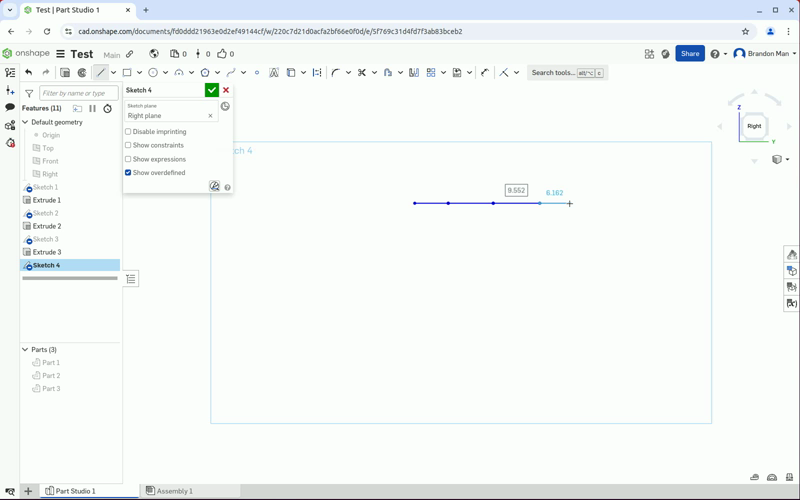
mouse_move(572, 203)
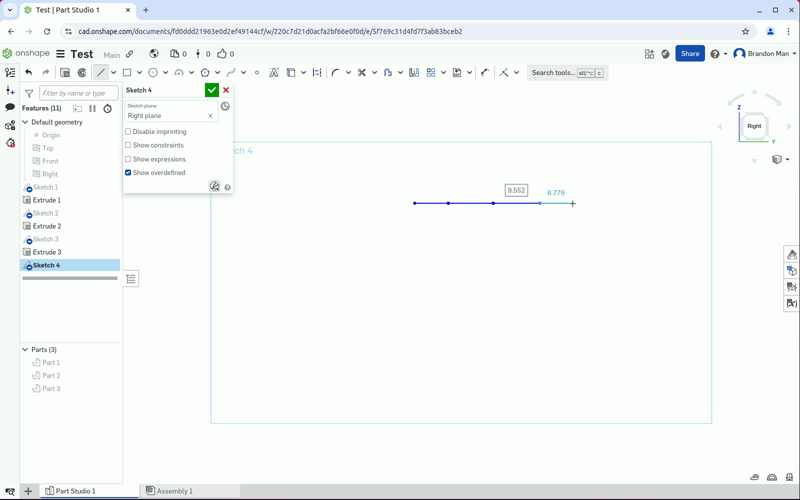
click(572, 203)
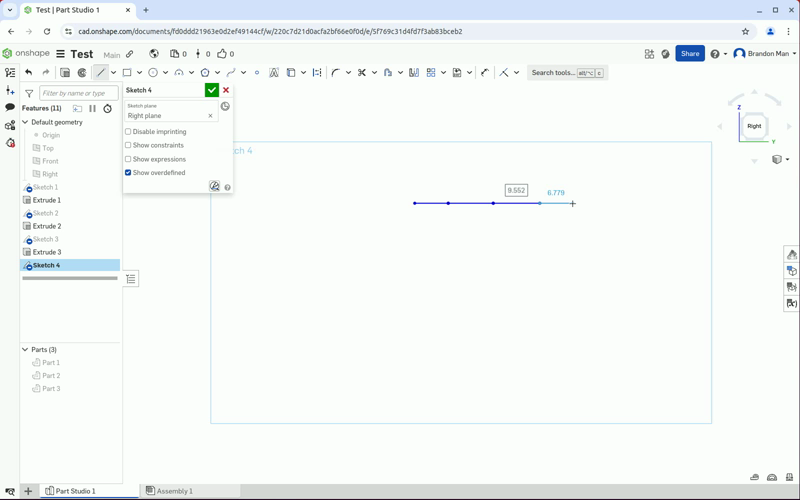
key_up(shift)
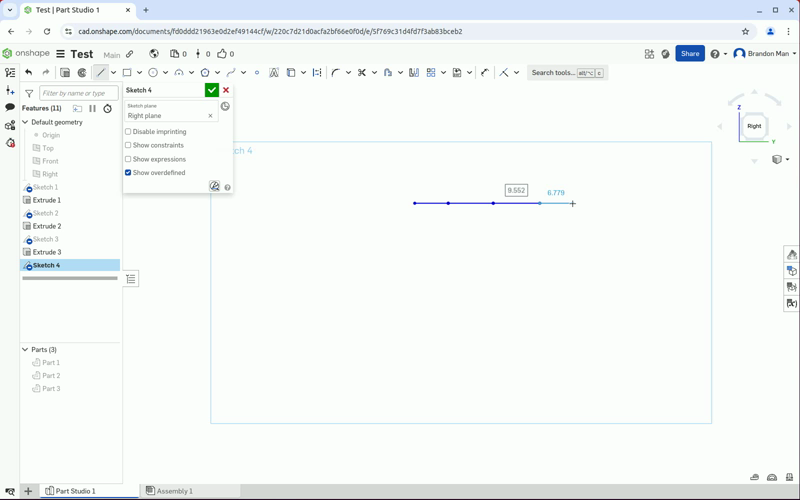
key_down(shift)
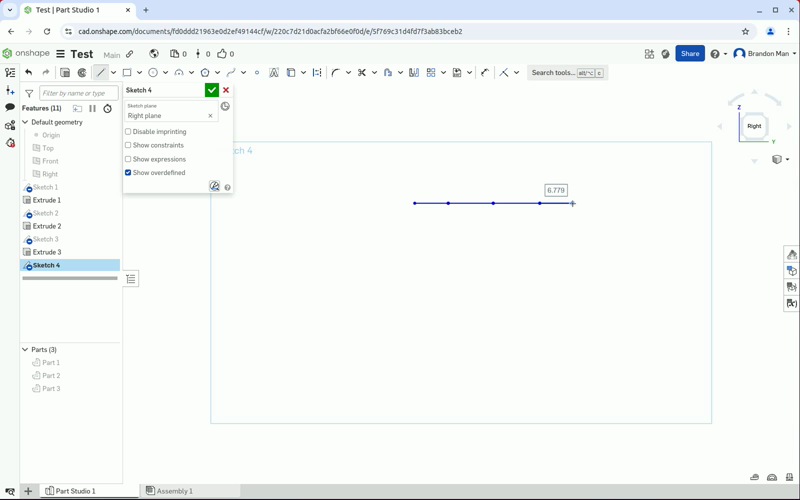
mouse_move(589, 203)
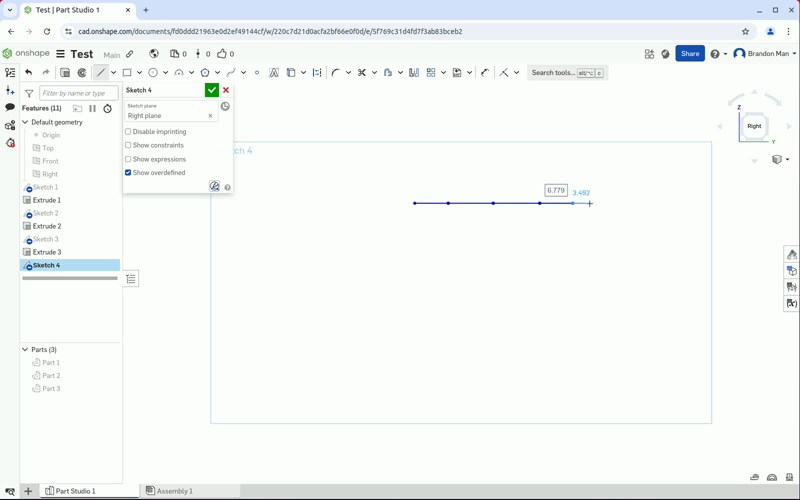
mouse_move(572, 170)
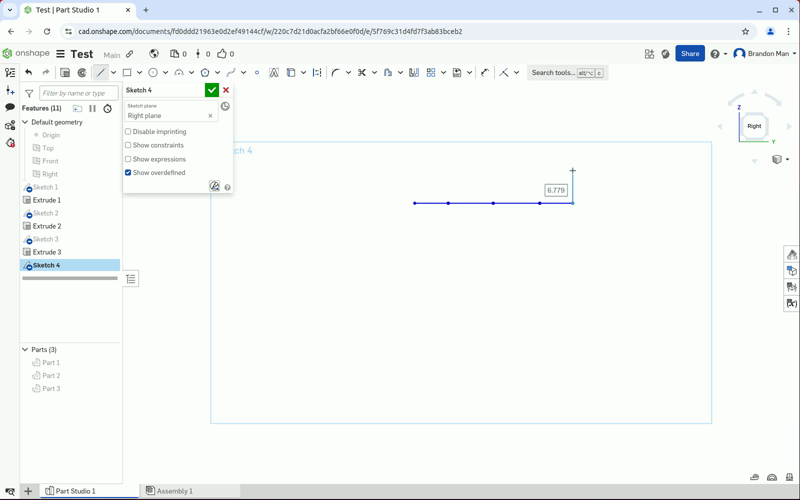
click(572, 170)
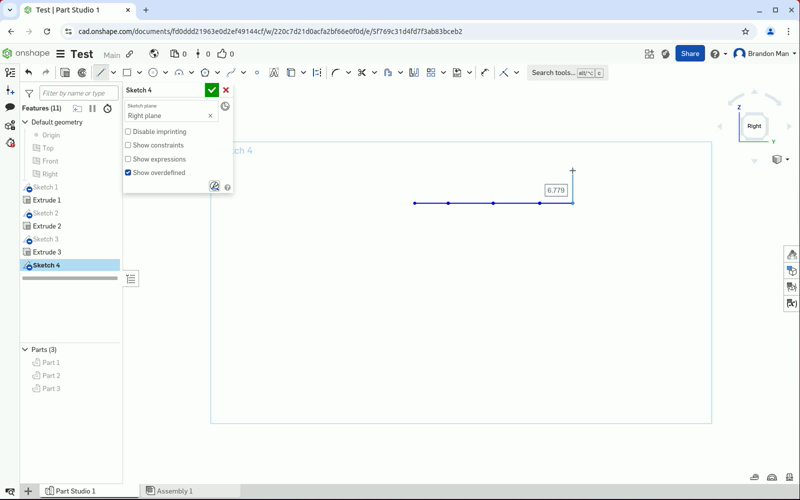
key_up(shift)
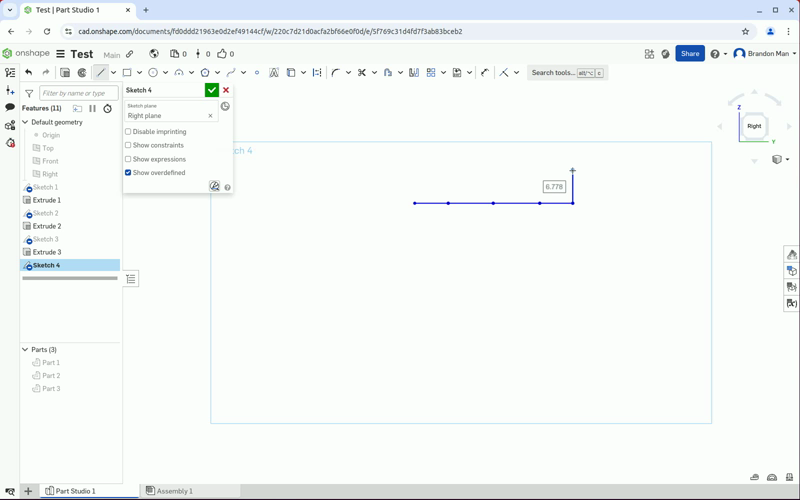
key_down(shift)
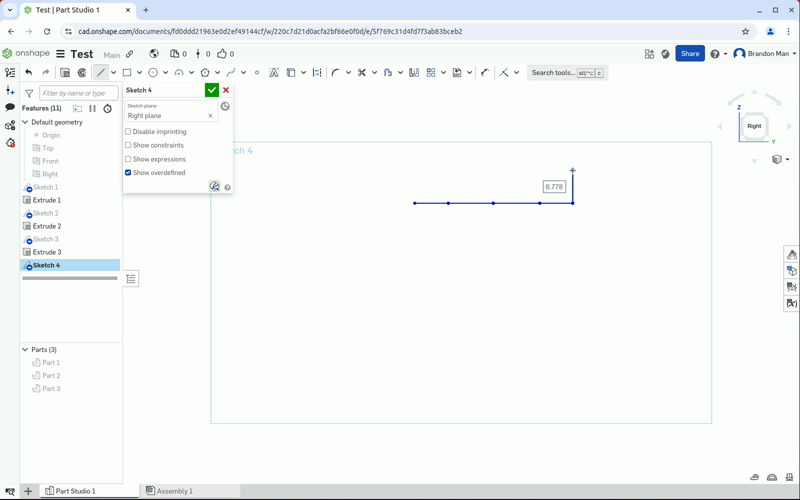
mouse_move(414, 170)
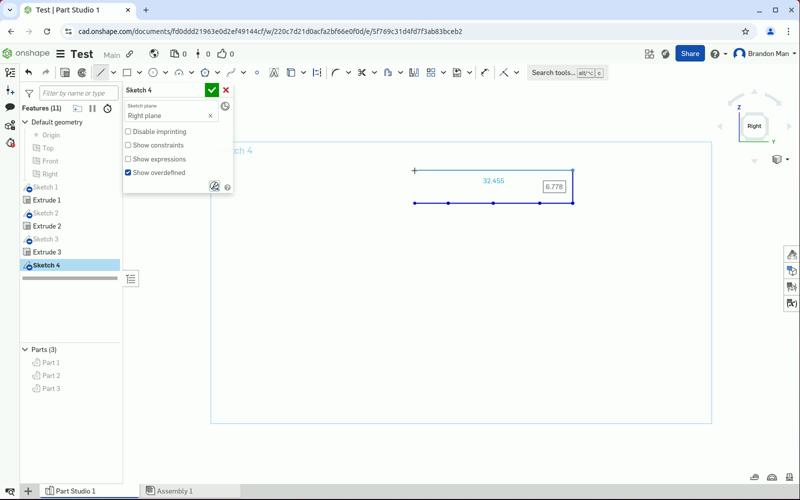
click(414, 170)
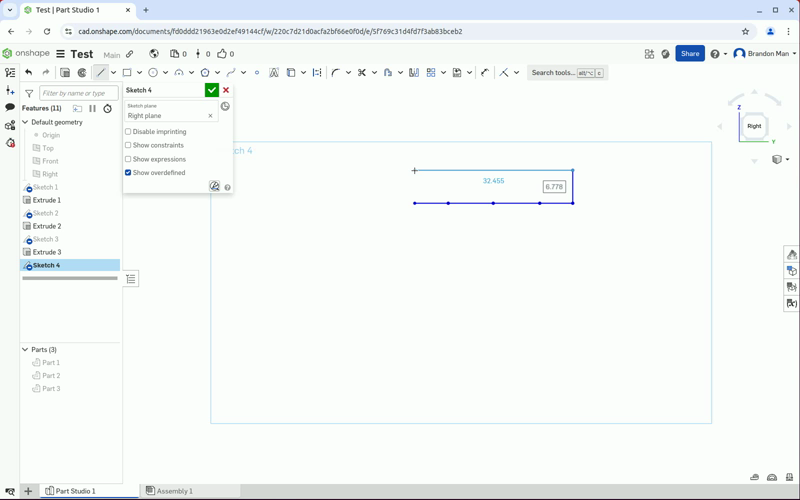
key_up(shift)
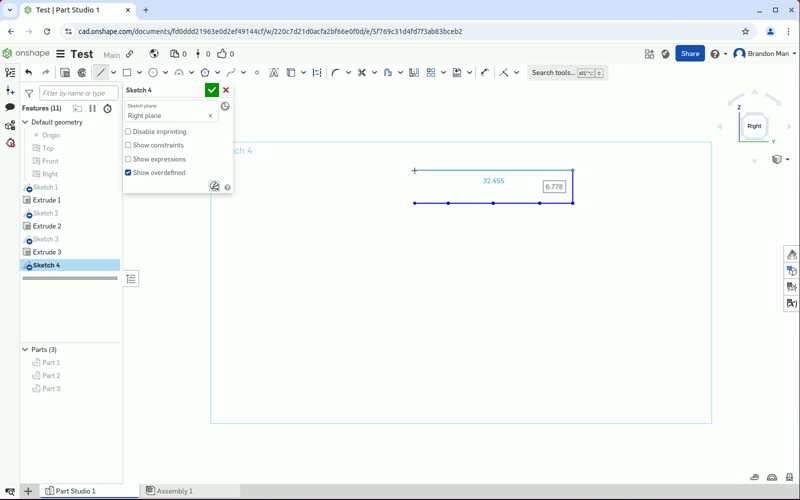
mouse_move(444, 170)
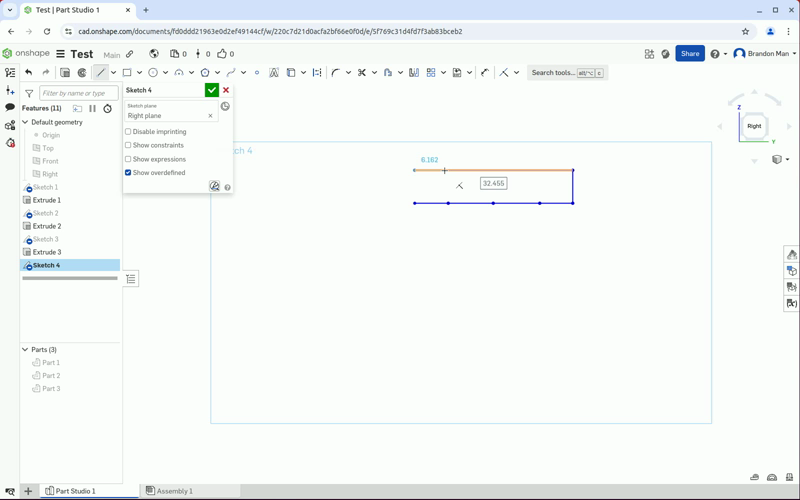
key_down(shift)
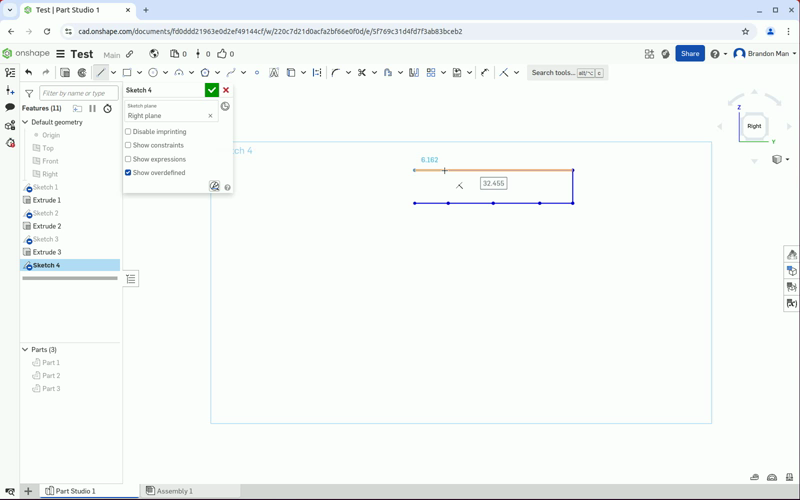
mouse_move(414, 203)
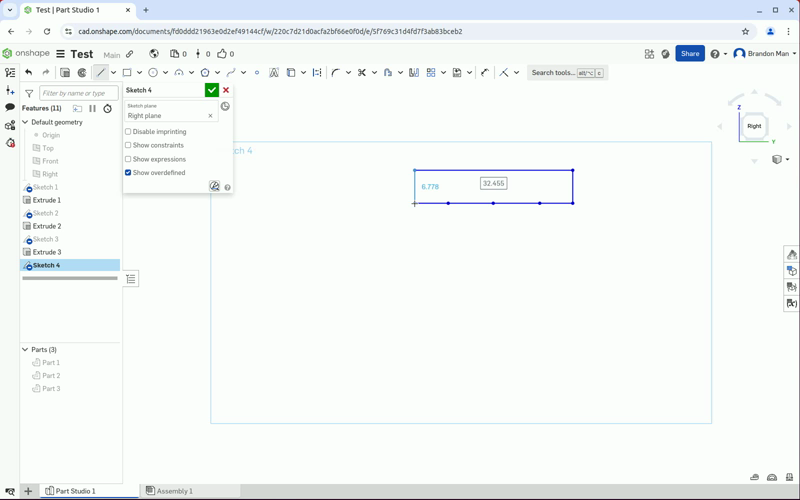
key_up(shift)
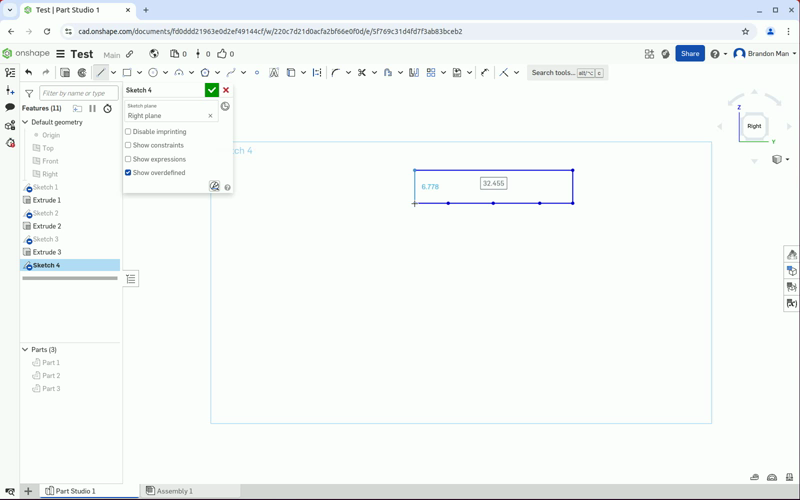
click(414, 203)
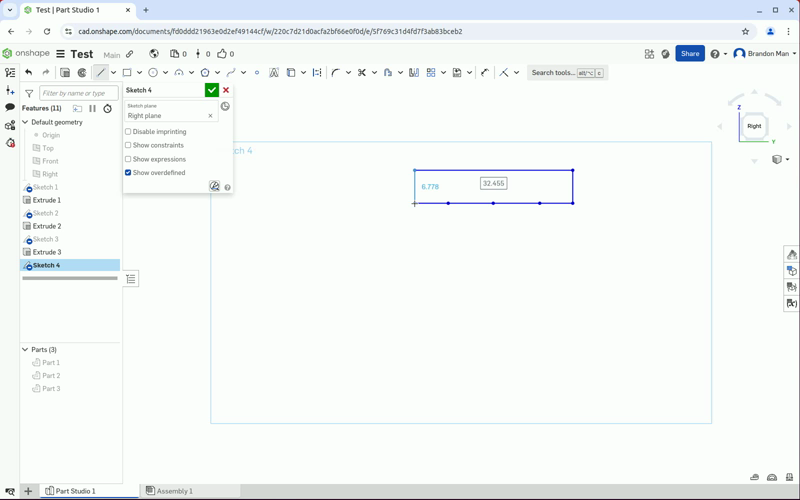
key(esc)
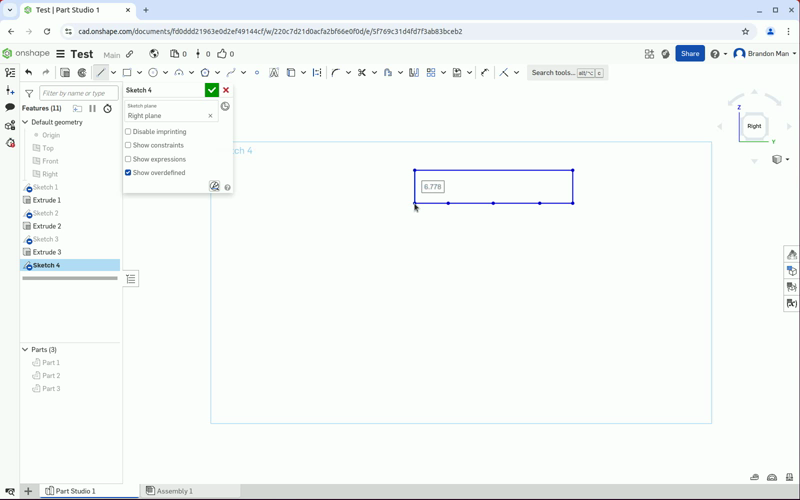
mouse_move(530, 185)
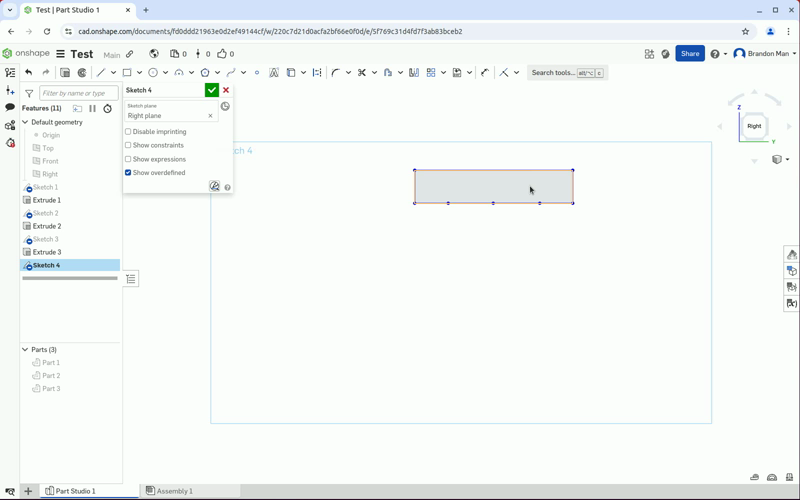
click(530, 185)
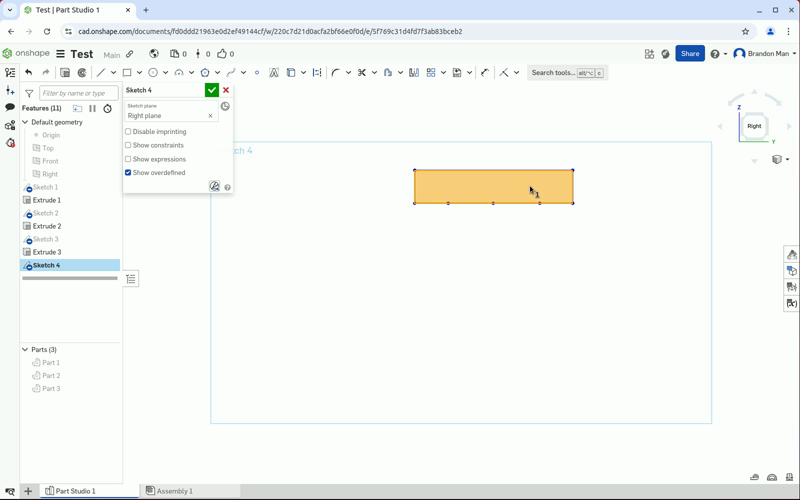
mouse_move(73, 352)
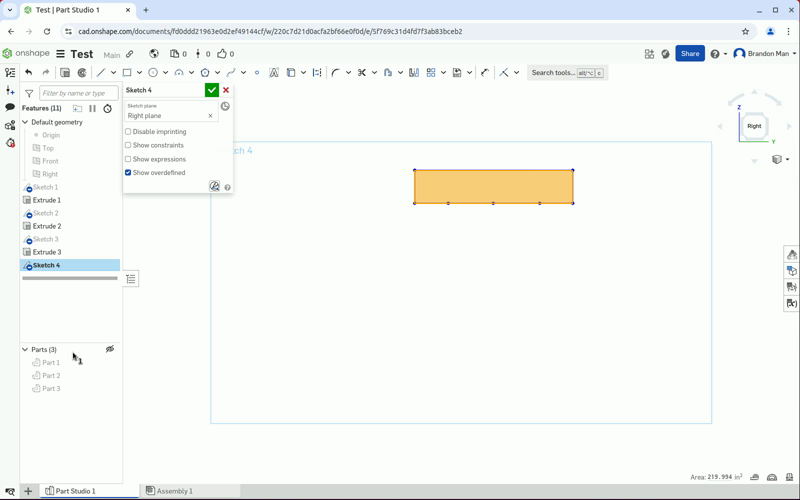
key(shift+y)
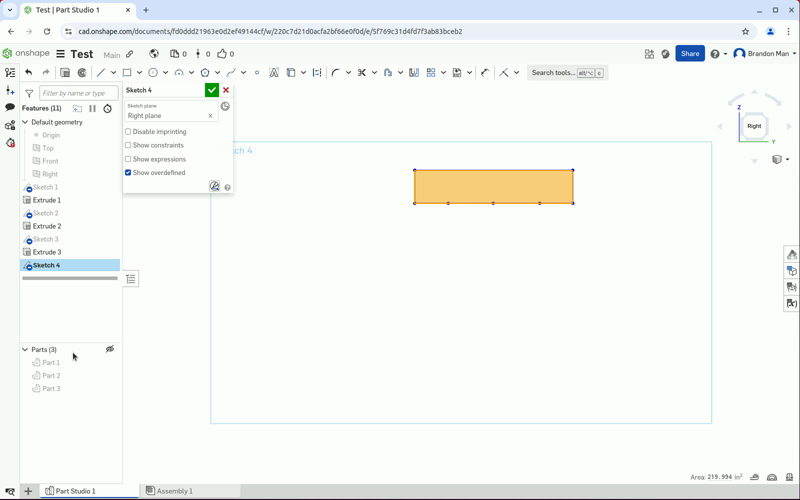
key(shift+e)
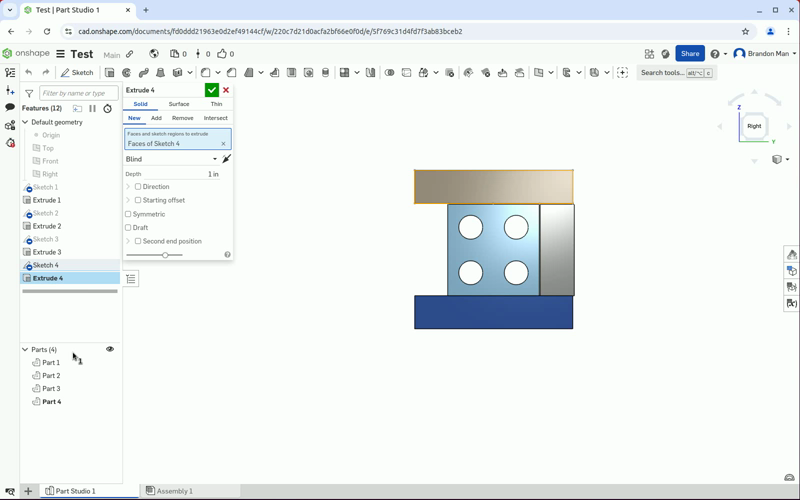
mouse_move(143, 106)
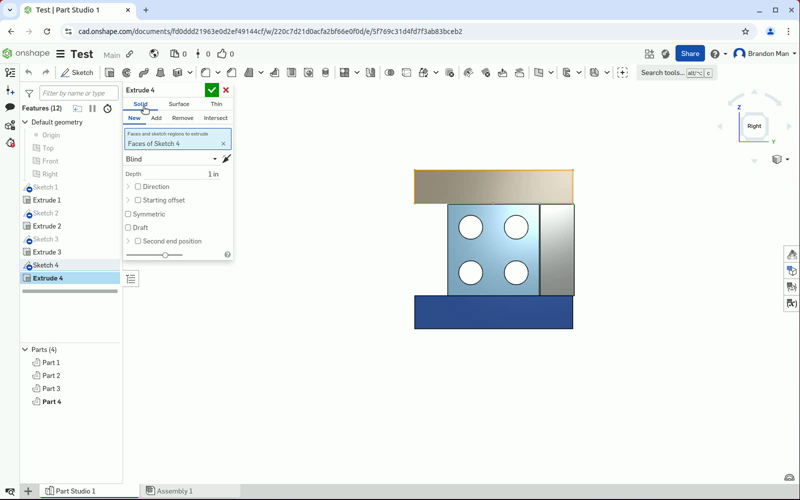
click(143, 106)
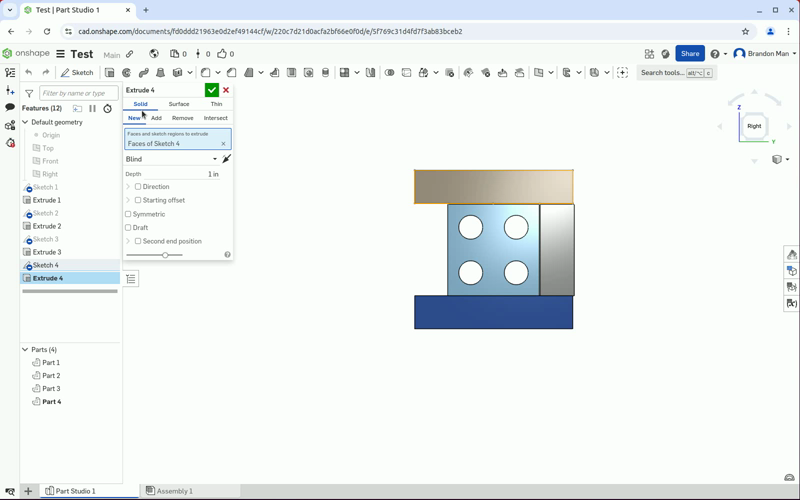
mouse_move(137, 120)
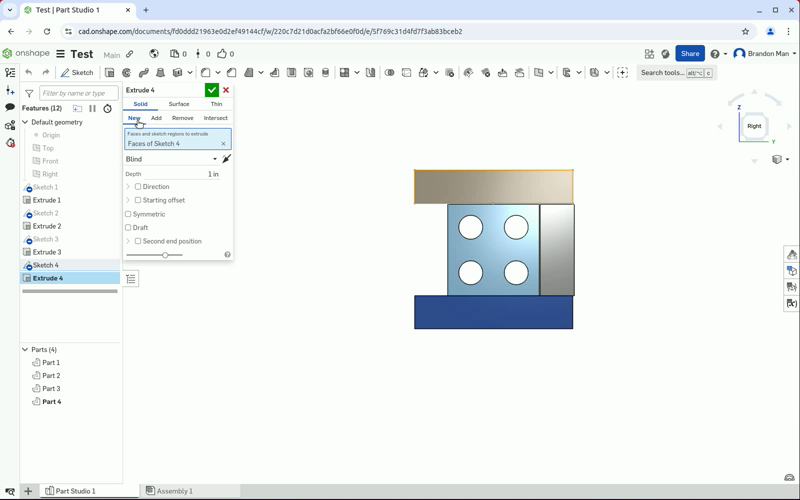
click(137, 120)
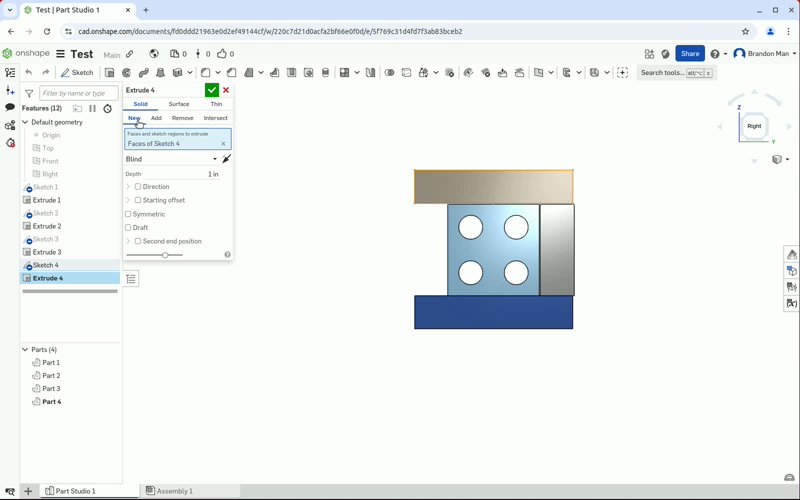
key(tab, 4)
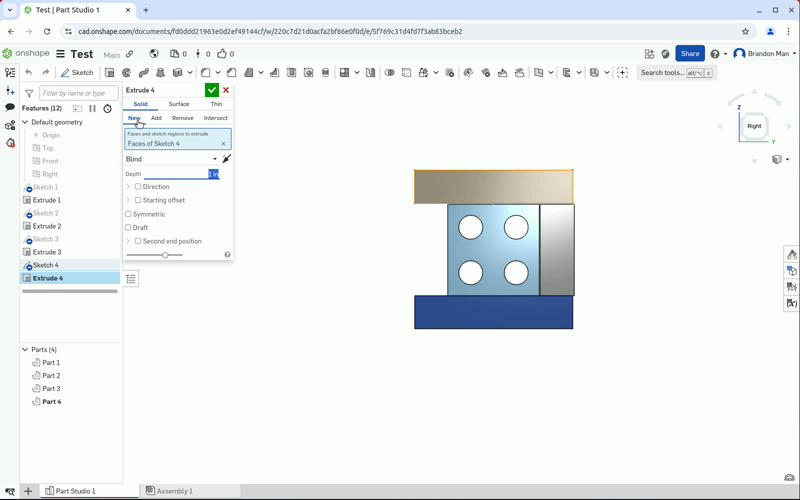
text(6.018)
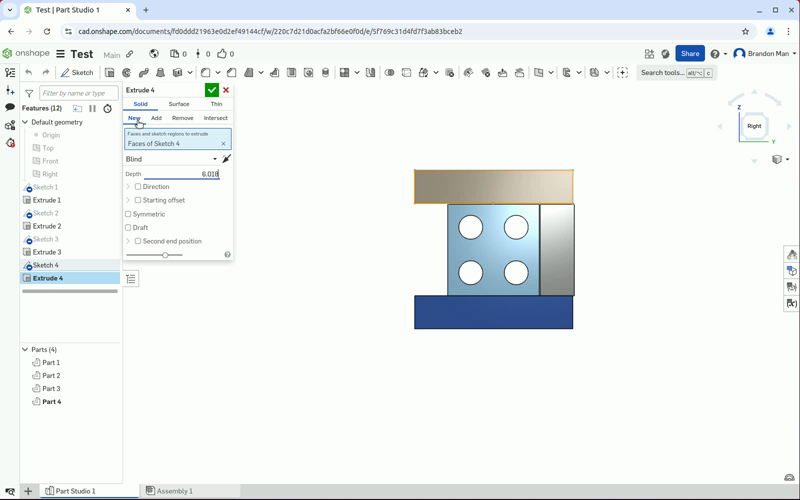
key(enter)
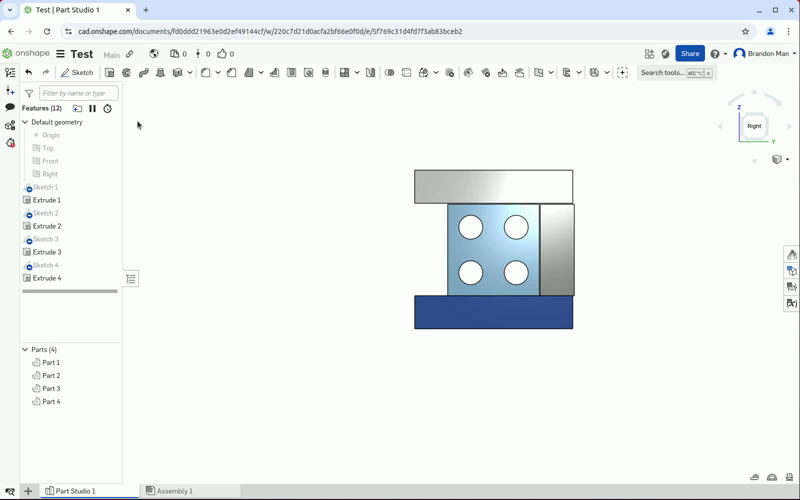
key(shift+h)
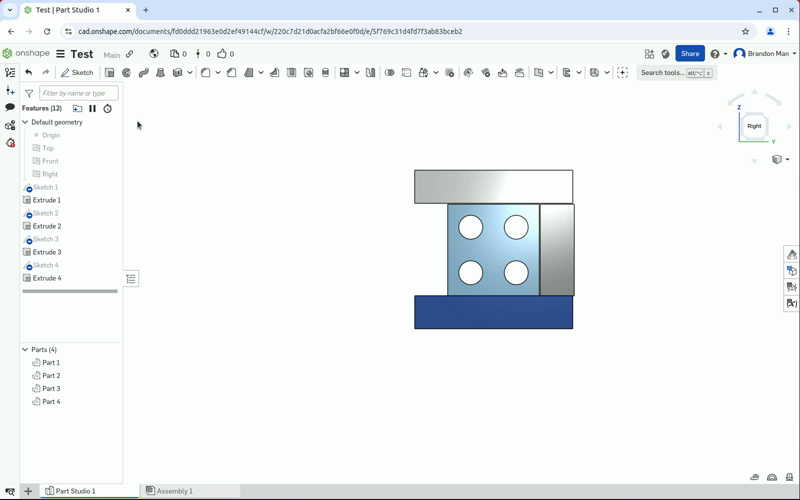
key(shift+h)
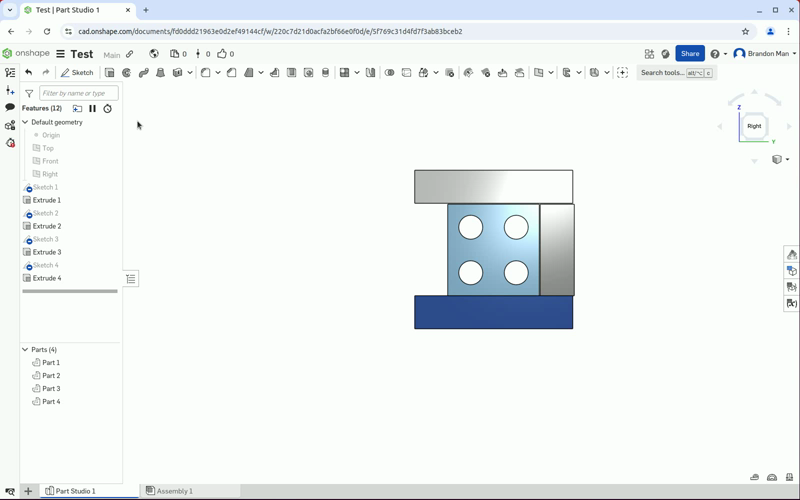
mouse_move(73, 189)
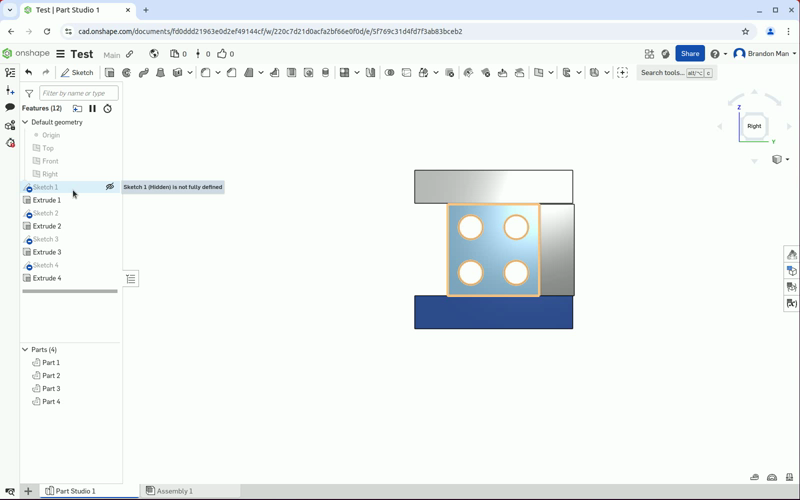
click(73, 189)
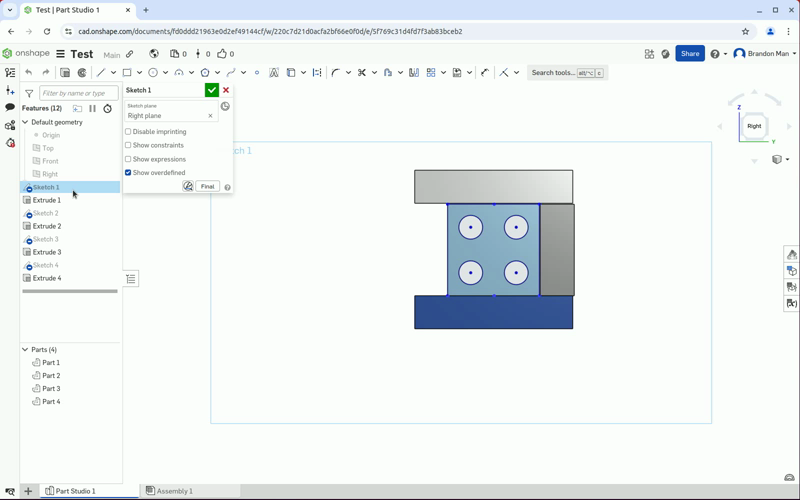
mouse_move(229, 92)
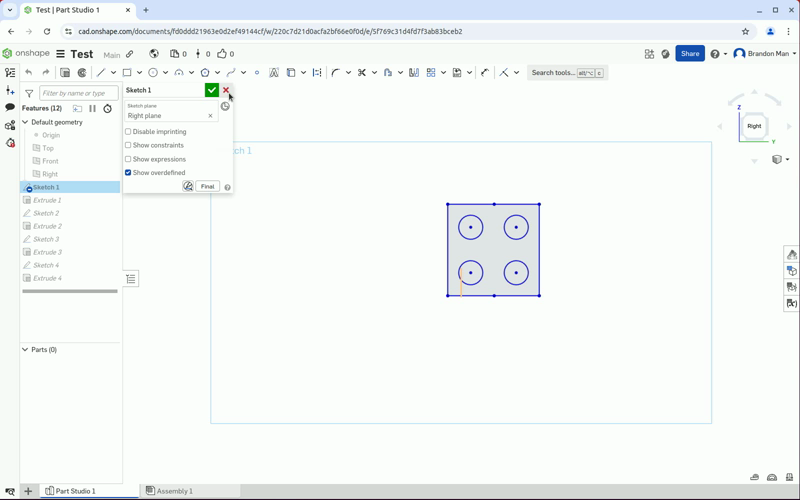
click(229, 92)
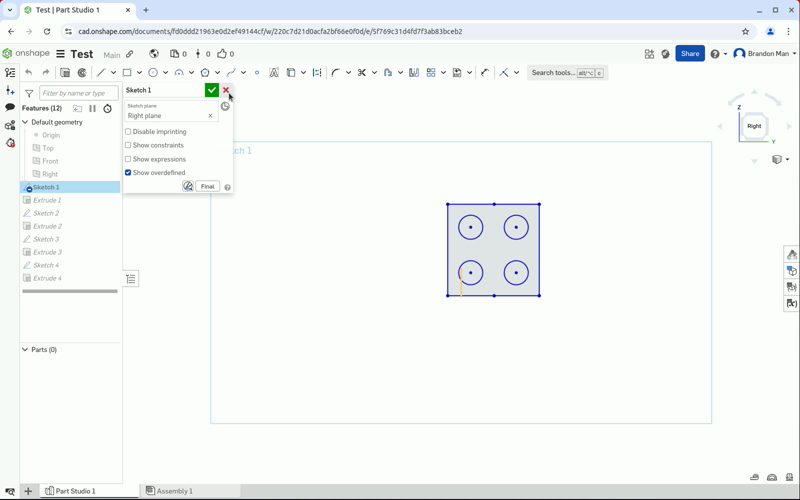
key(shift+s)
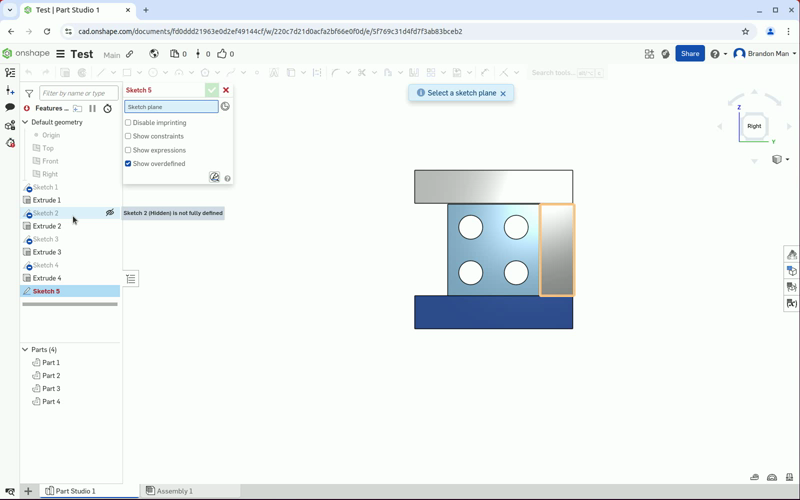
scroll(3)
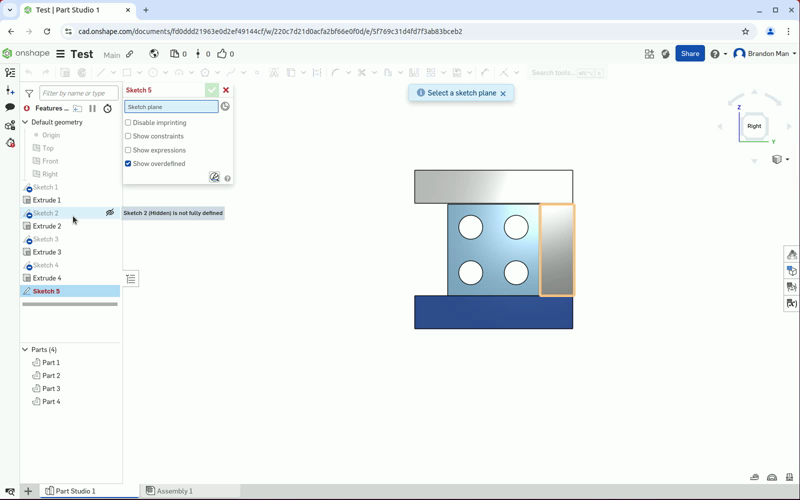
mouse_move(73, 176)
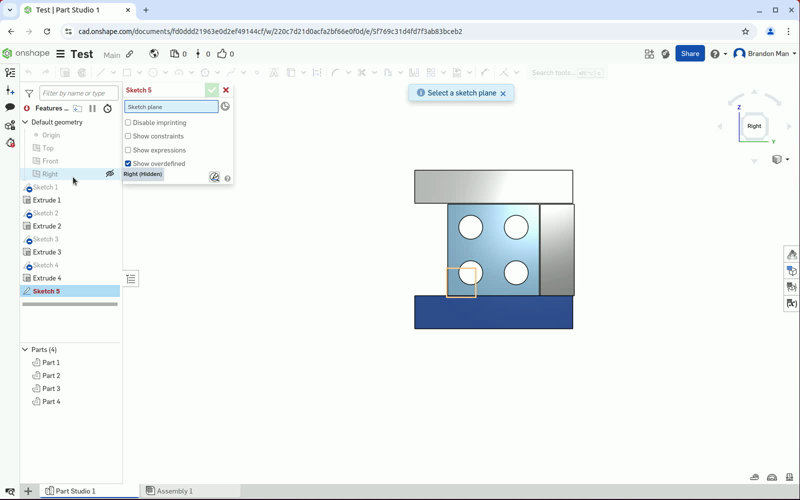
click(73, 176)
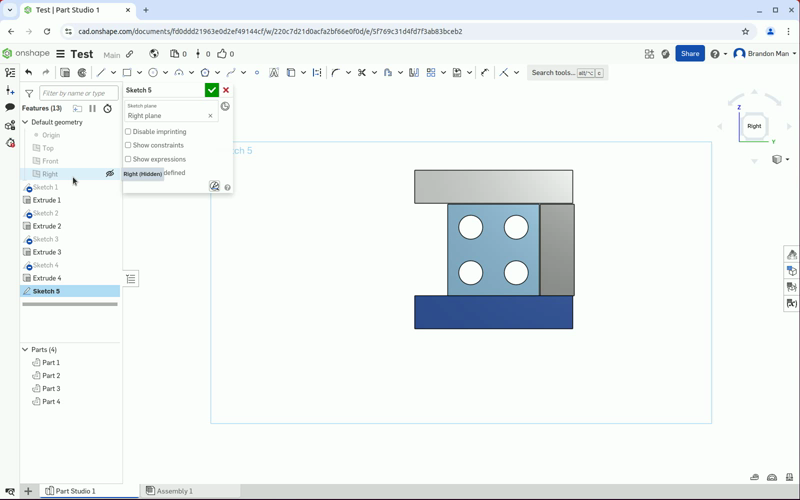
mouse_move(73, 352)
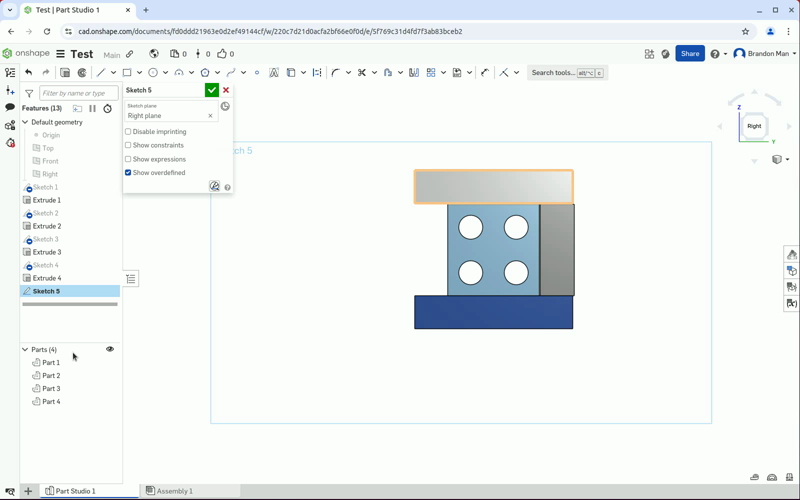
key(y)
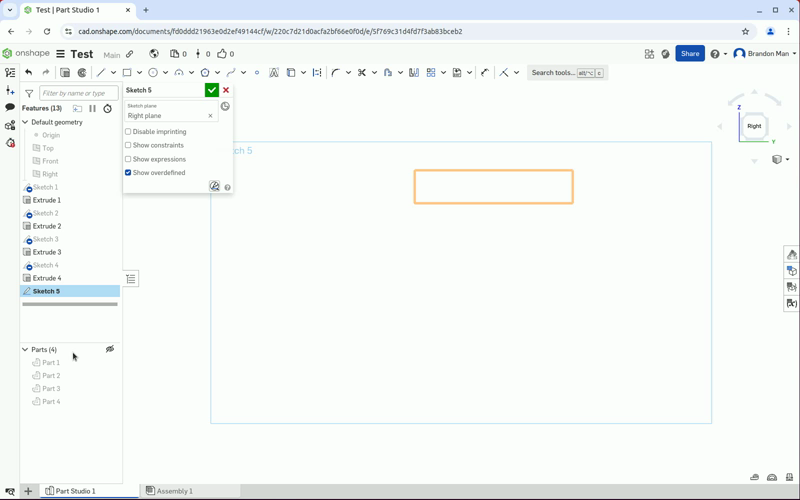
key(l)
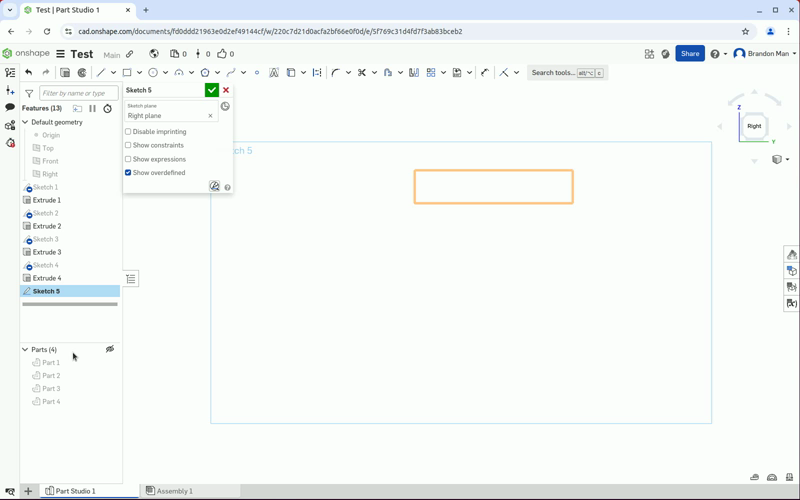
key_down(shift)
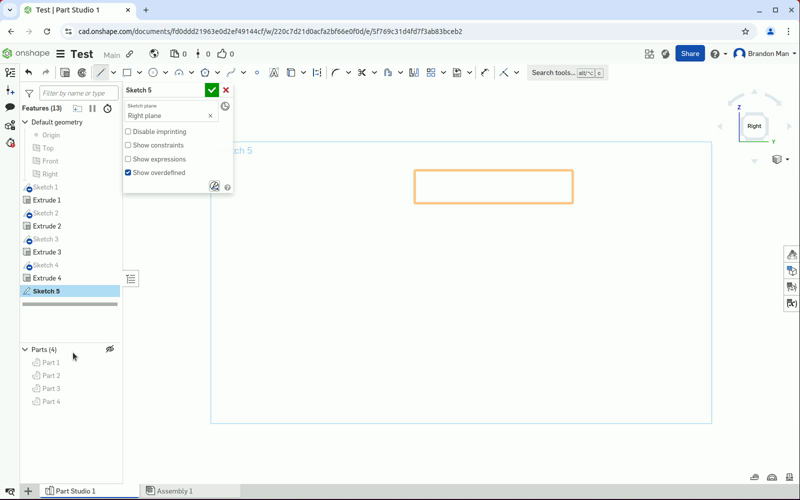
mouse_move(414, 295)
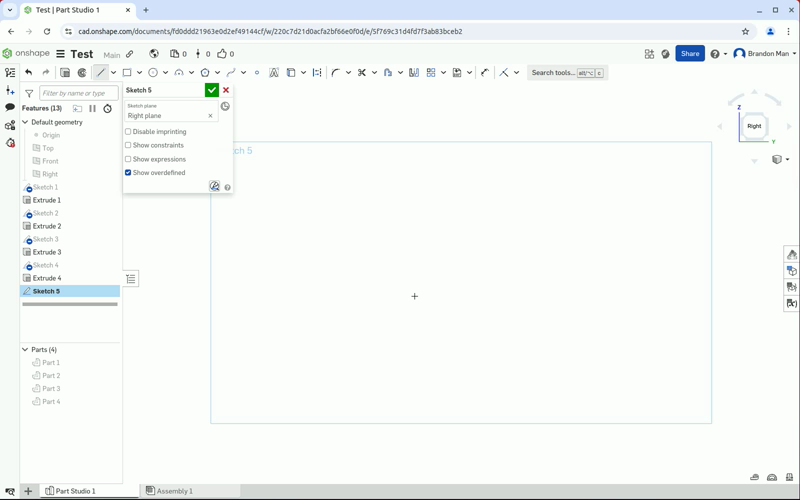
click(414, 295)
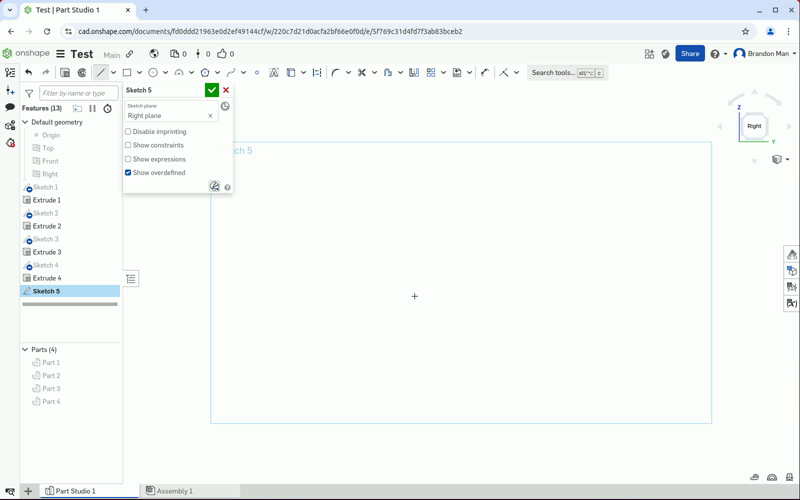
key_up(shift)
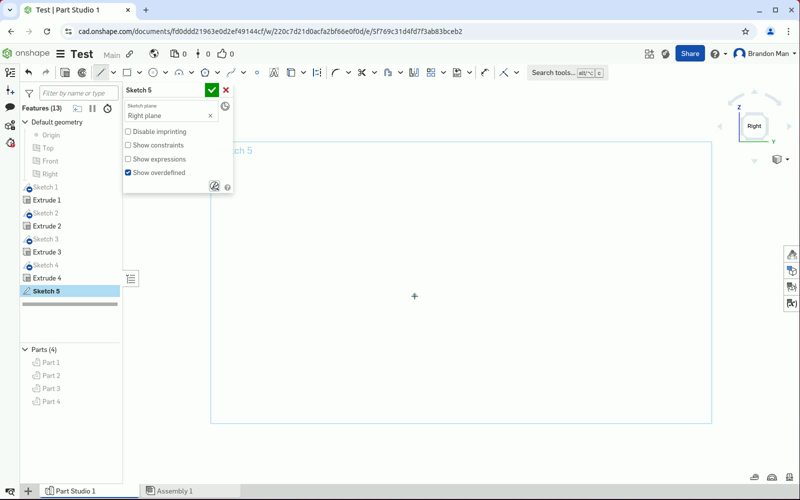
key_down(shift)
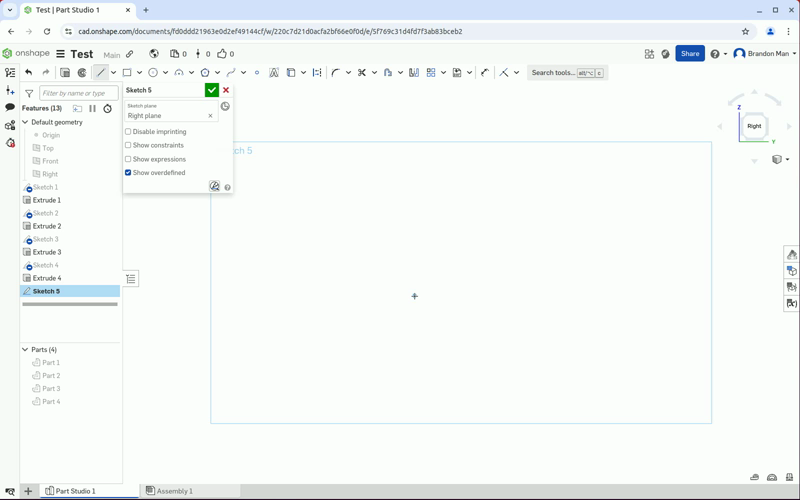
mouse_move(444, 295)
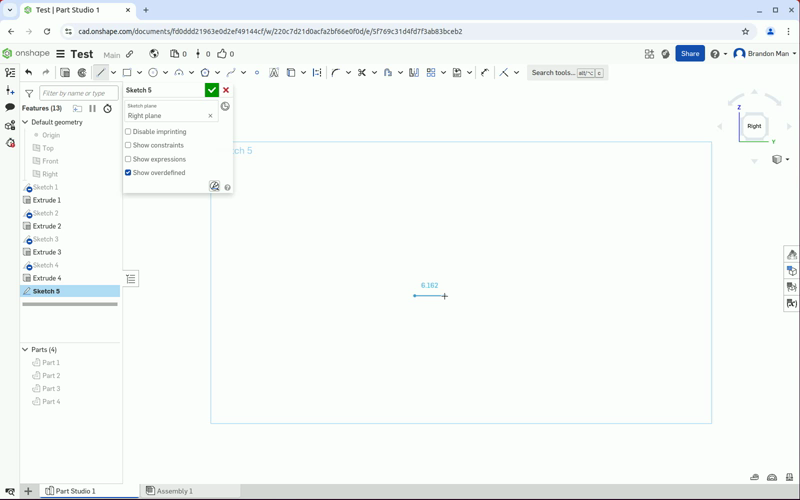
mouse_move(448, 295)
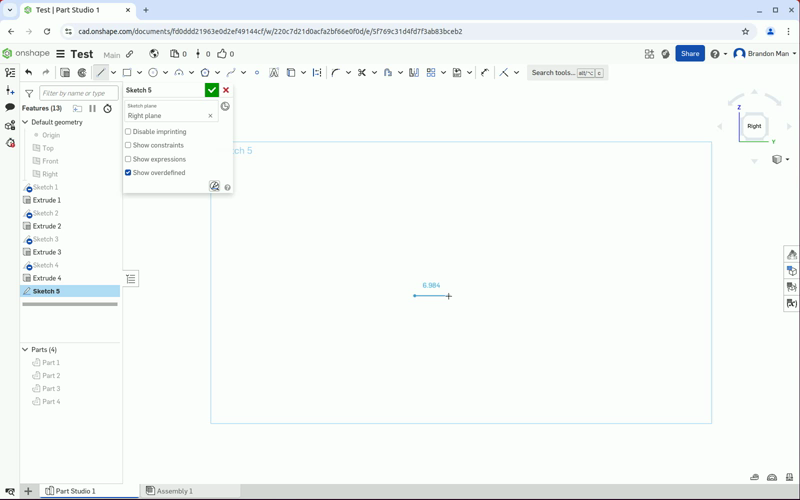
click(448, 295)
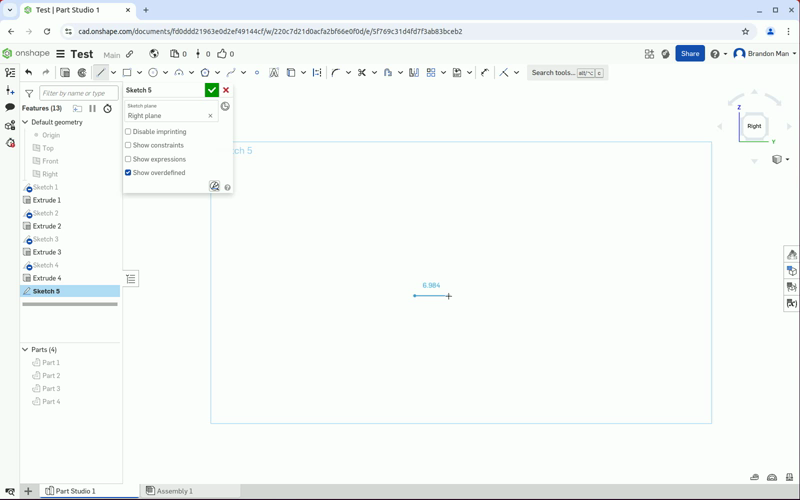
key_up(shift)
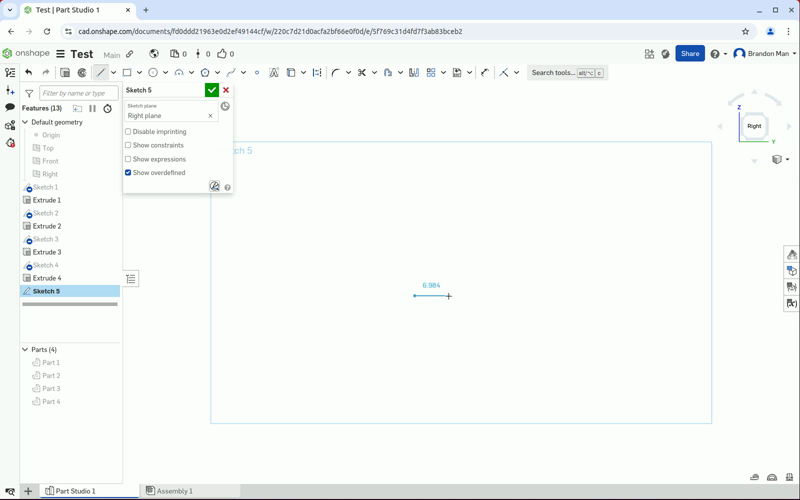
key_down(shift)
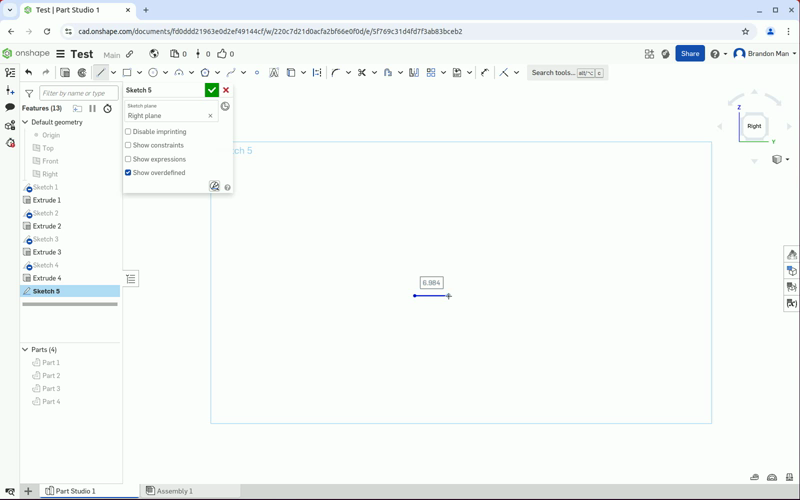
mouse_move(448, 204)
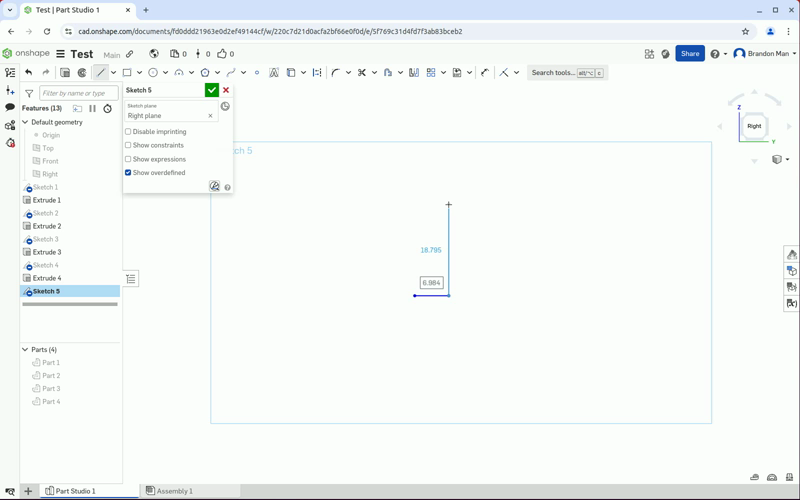
click(448, 204)
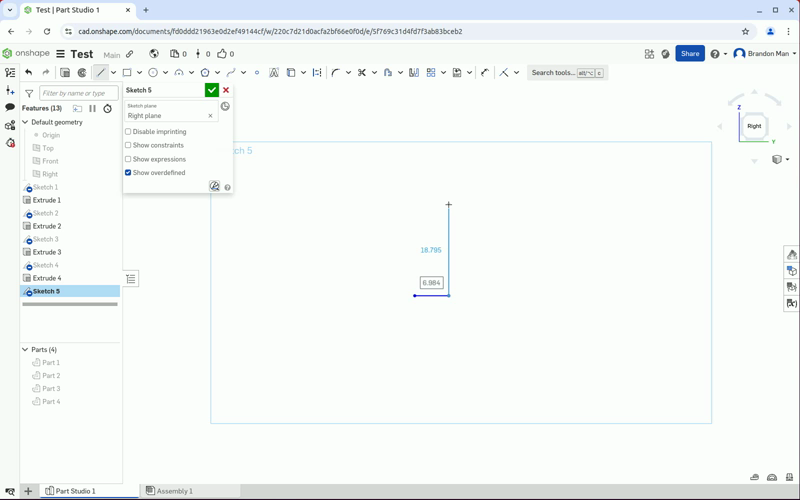
key_up(shift)
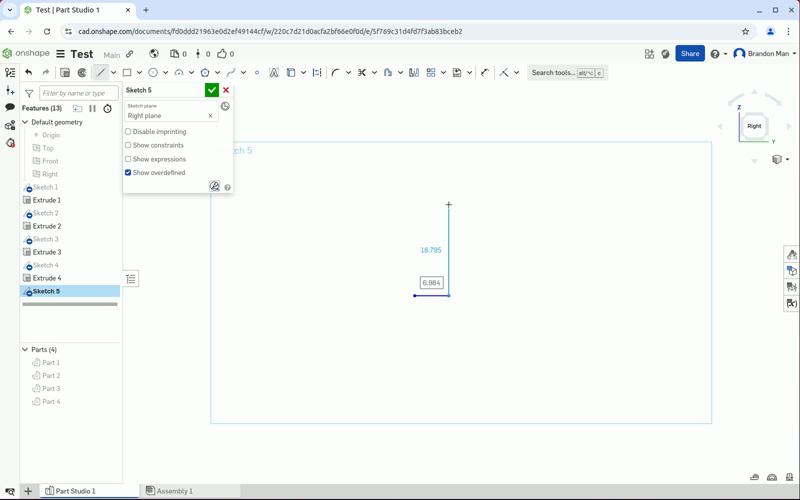
key_down(shift)
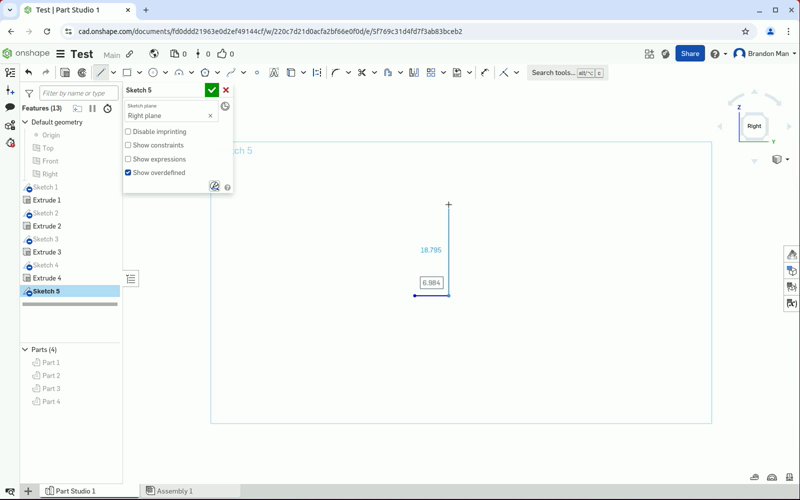
mouse_move(478, 204)
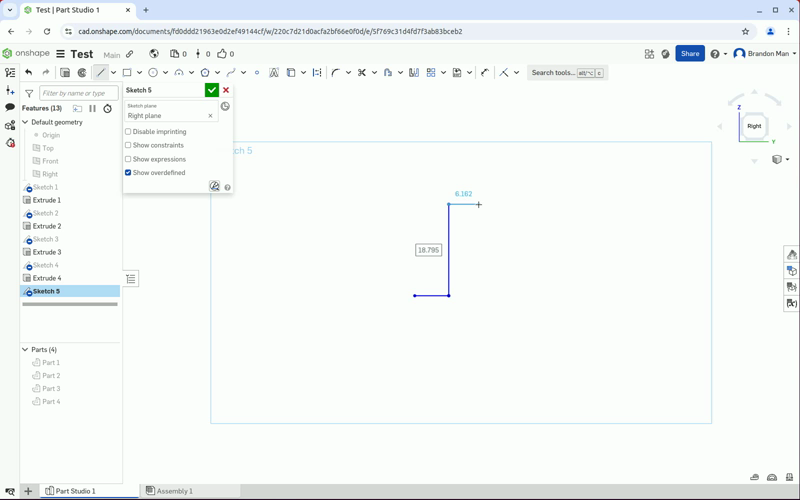
mouse_move(414, 204)
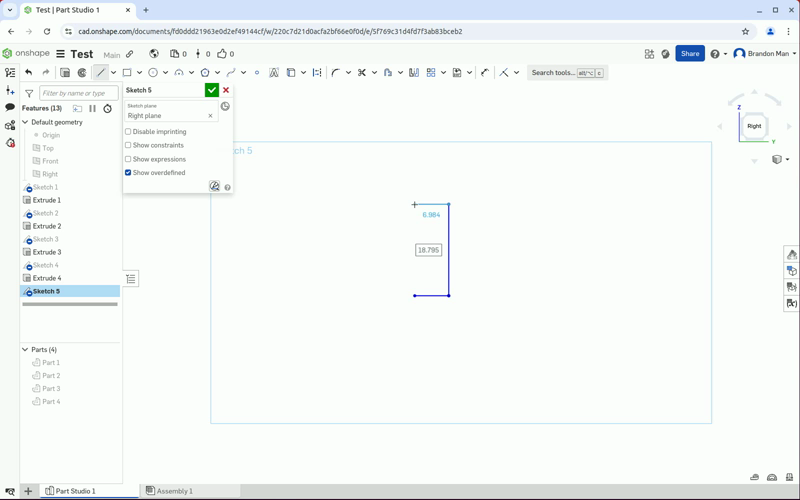
click(414, 204)
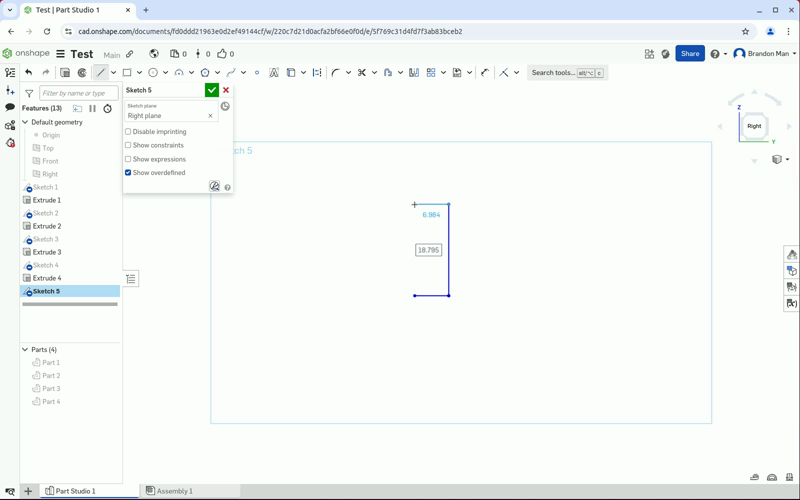
key_up(shift)
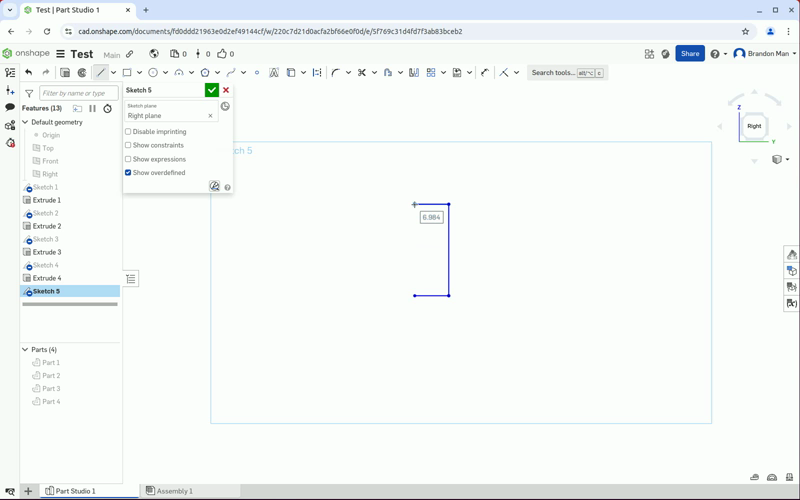
key_down(shift)
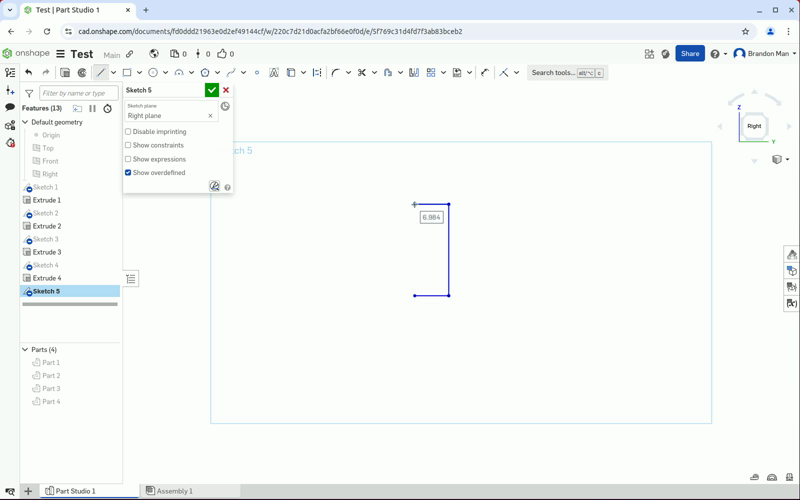
mouse_move(414, 295)
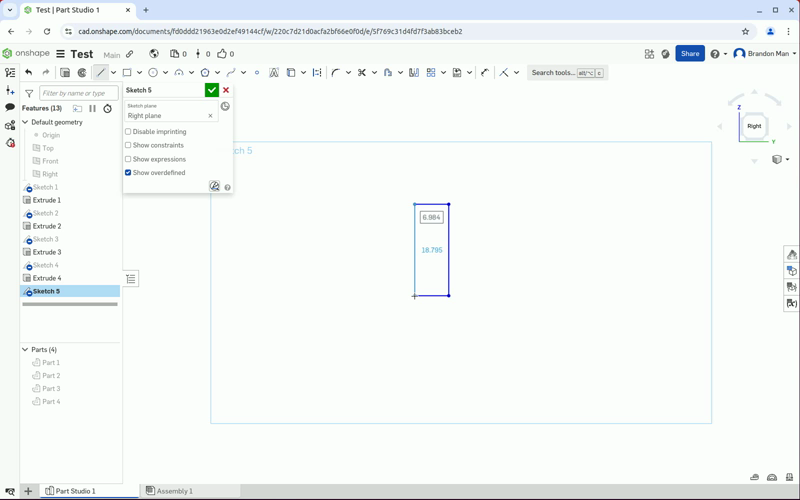
key_up(shift)
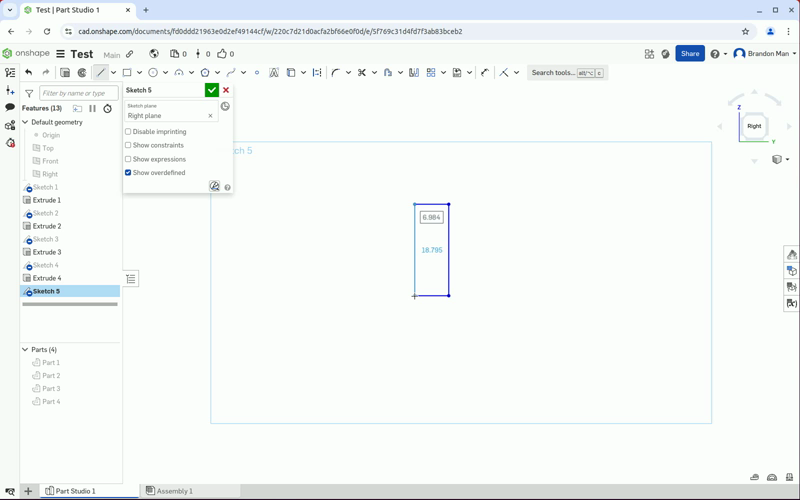
click(414, 295)
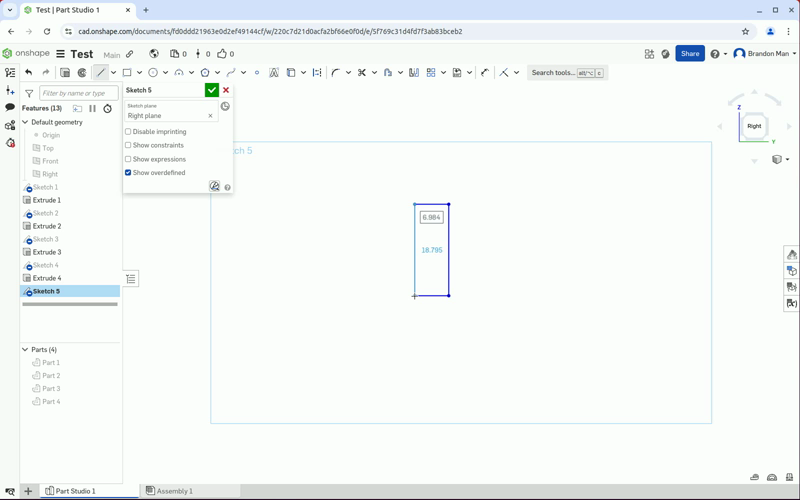
key(esc)
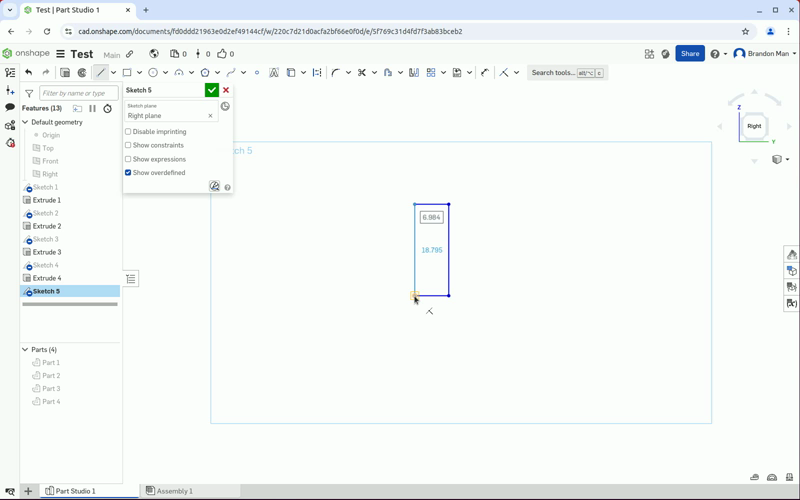
mouse_move(425, 261)
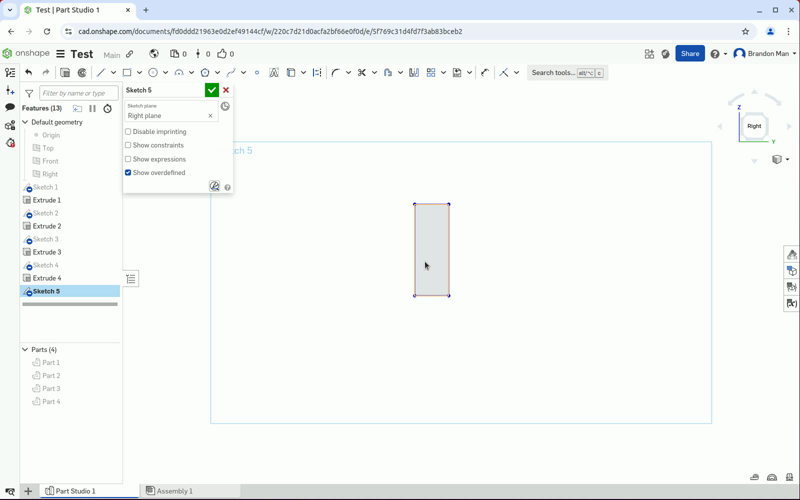
click(425, 261)
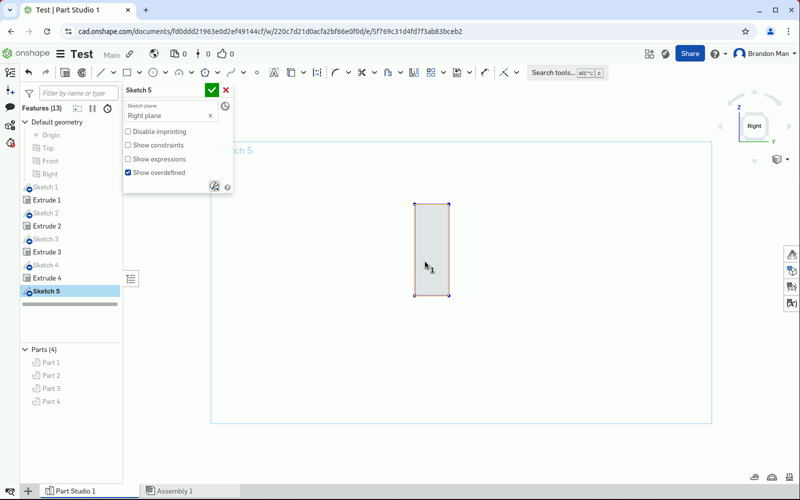
mouse_move(73, 352)
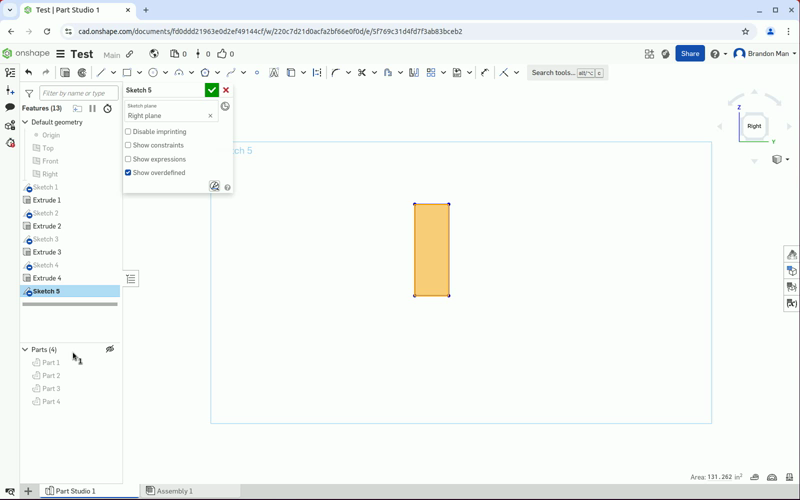
key(shift+y)
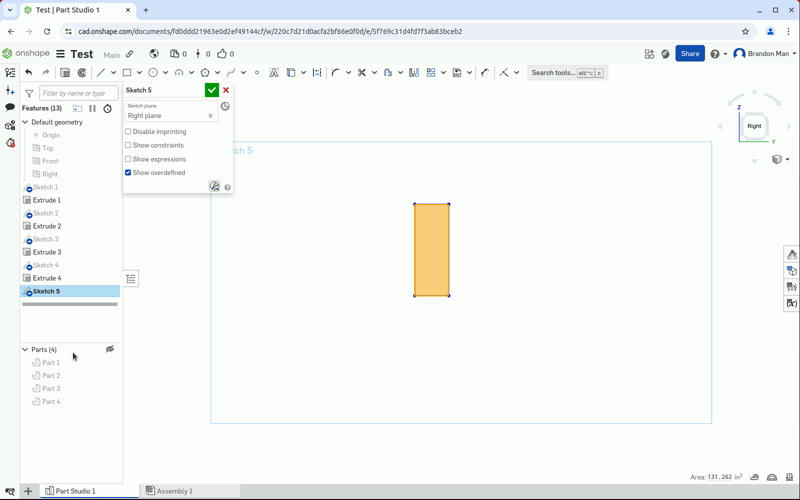
key(shift+e)
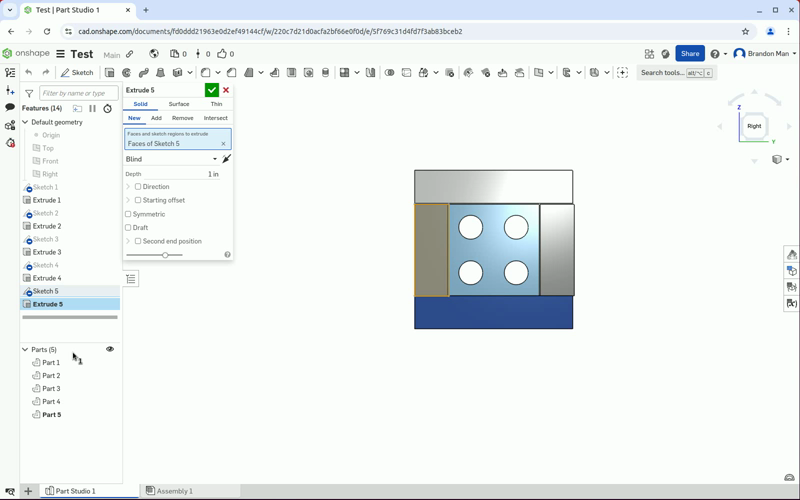
mouse_move(143, 106)
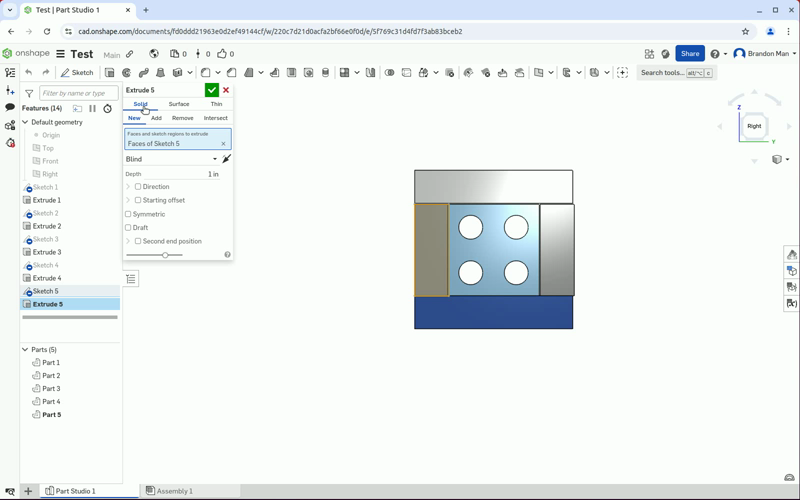
click(143, 106)
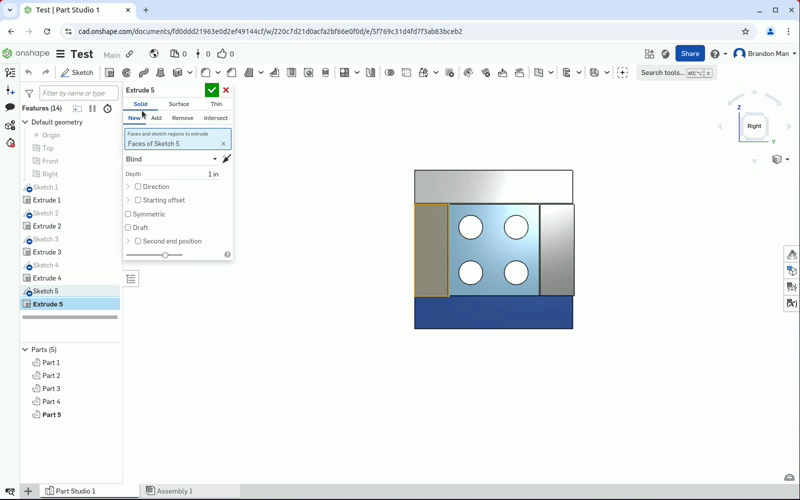
mouse_move(137, 120)
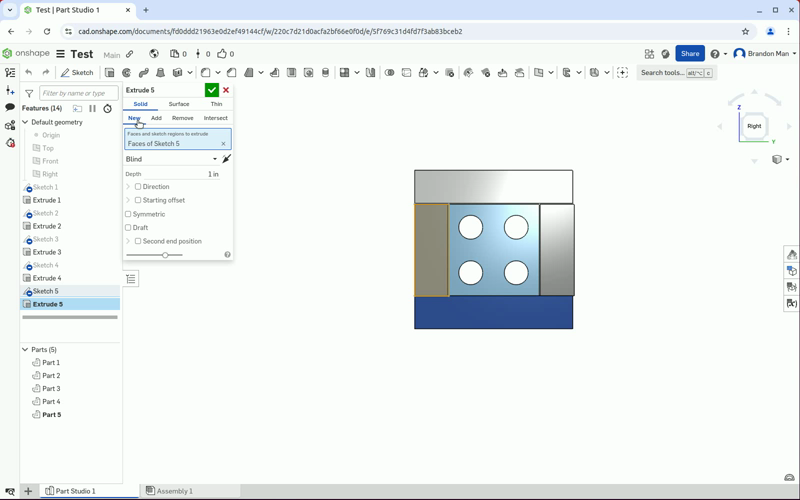
click(137, 120)
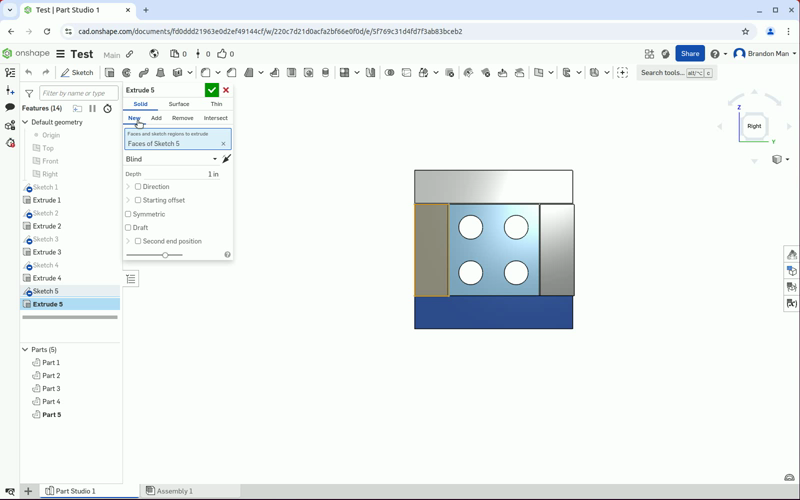
key(tab, 4)
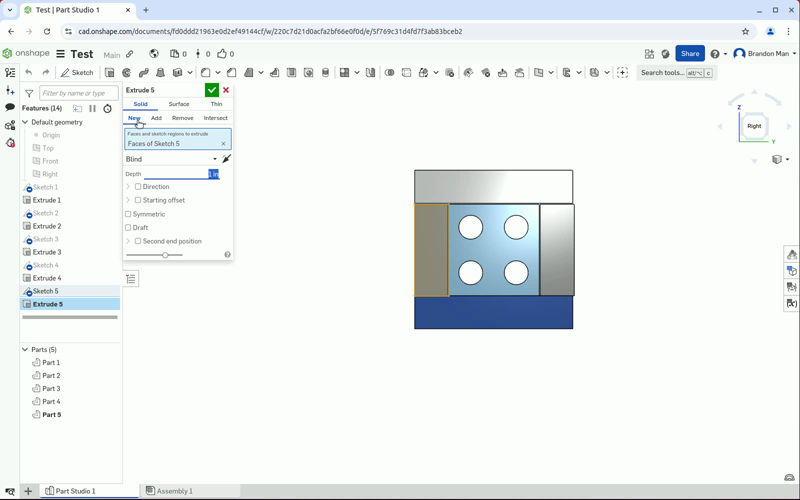
text(6.018)
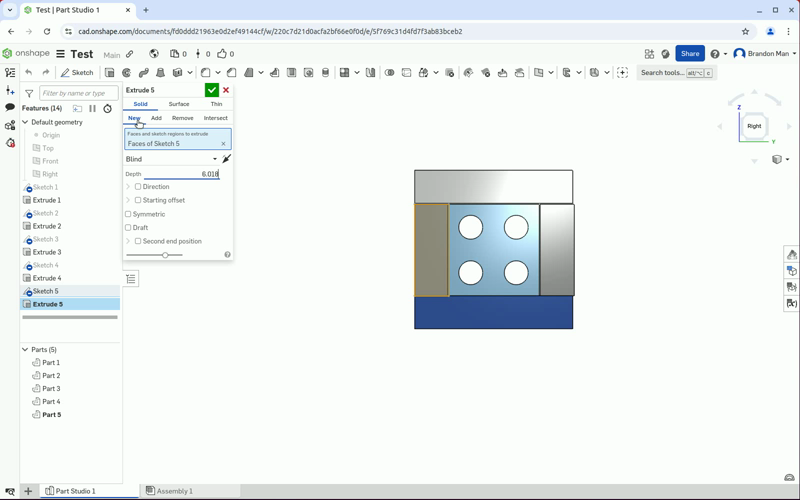
key(enter)
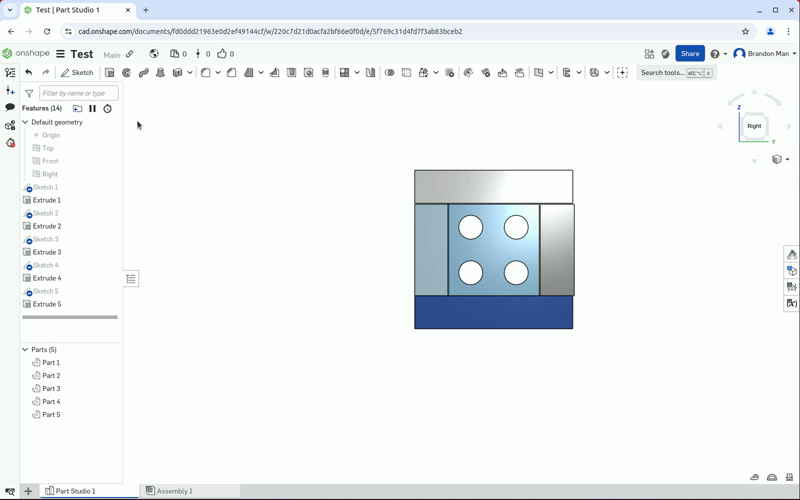
key(shift+h)
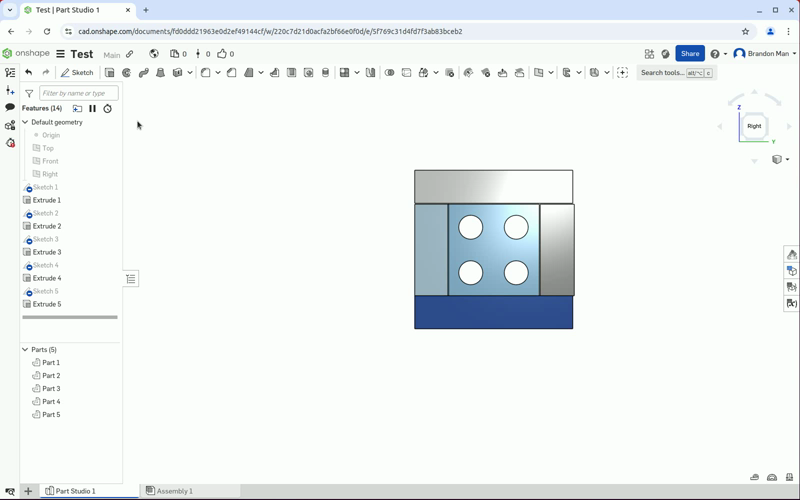
key(shift+h)
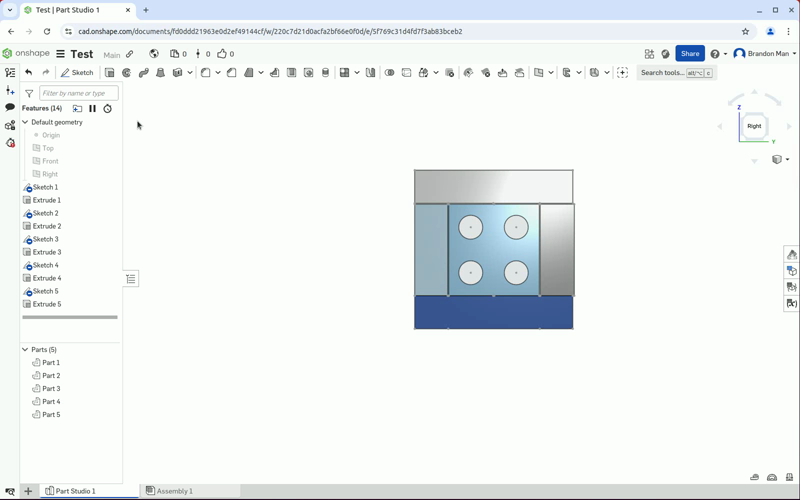
key(shift+7)
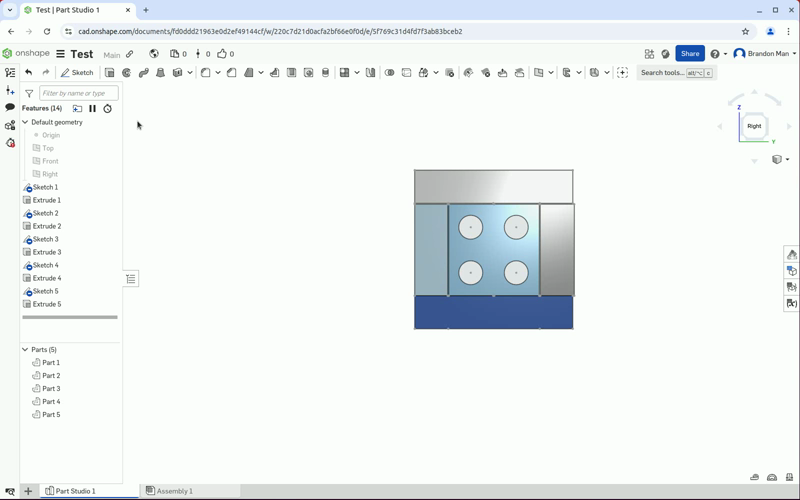
key(right, 2)
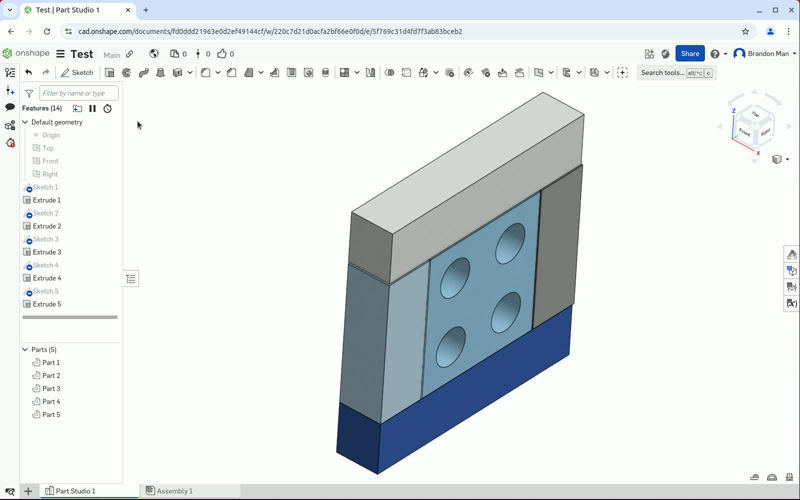
key(down, 2)
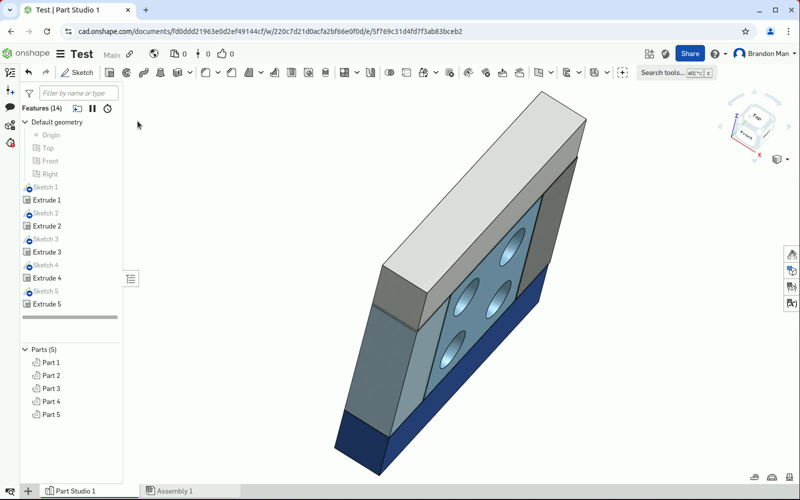
key(up, 2)
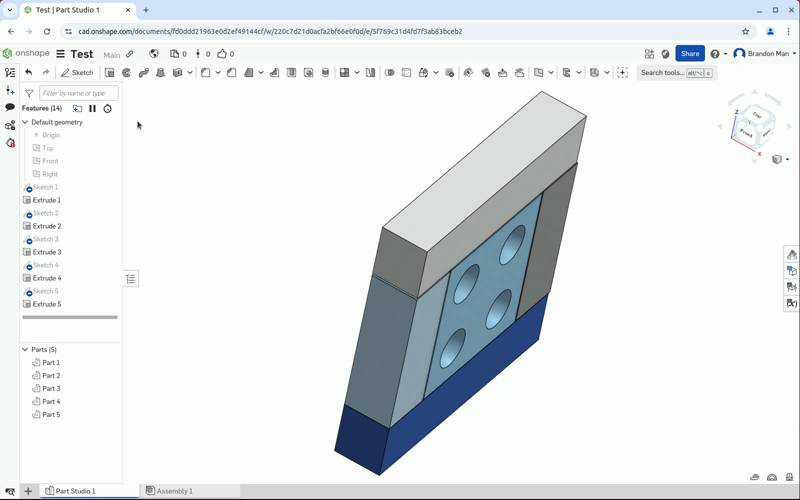
key(left, 2)
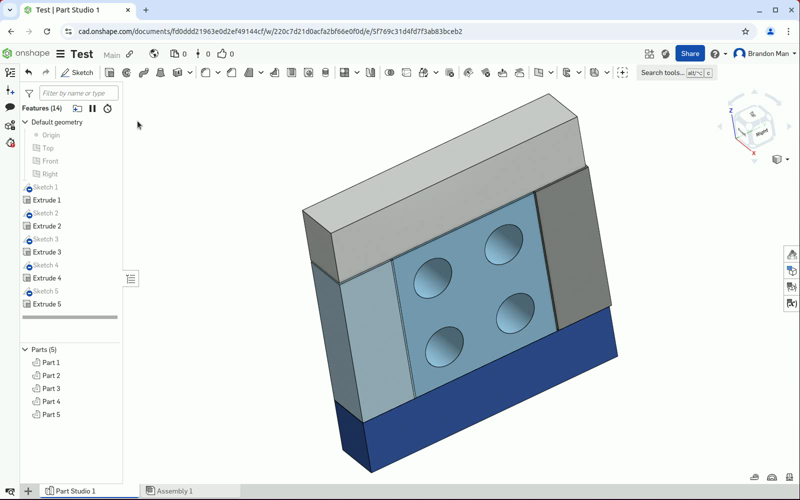
mouse_move(73, 189)
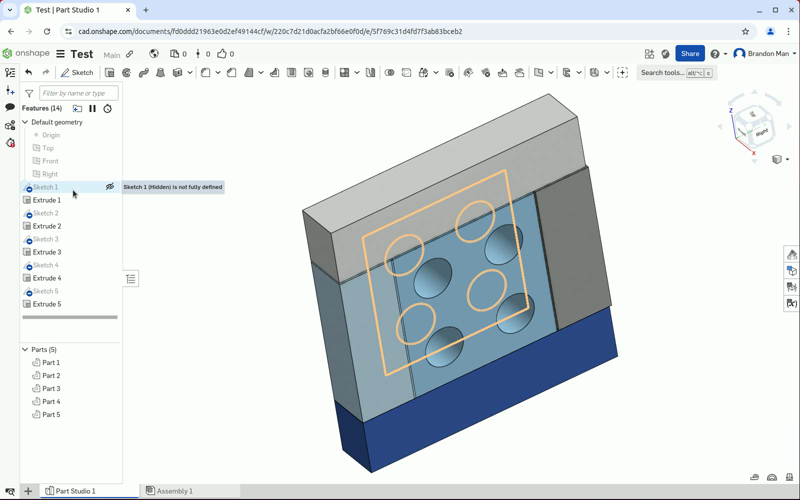
click(73, 189)